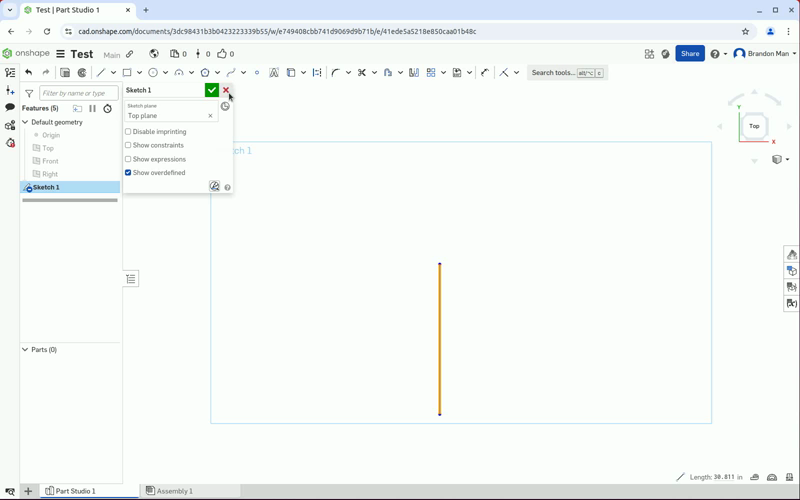
key(shift+h)
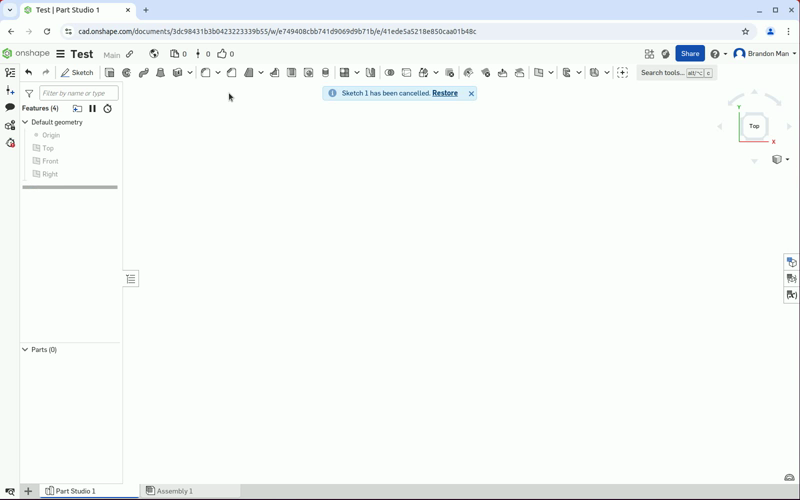
mouse_move(73, 352)
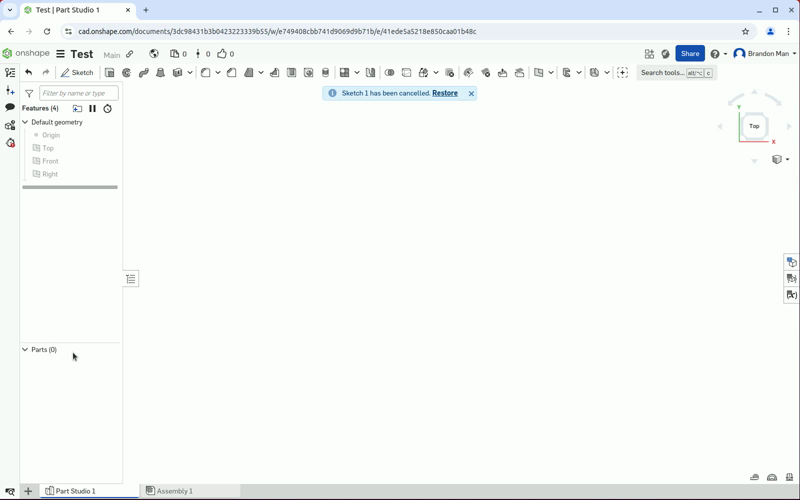
key(y)
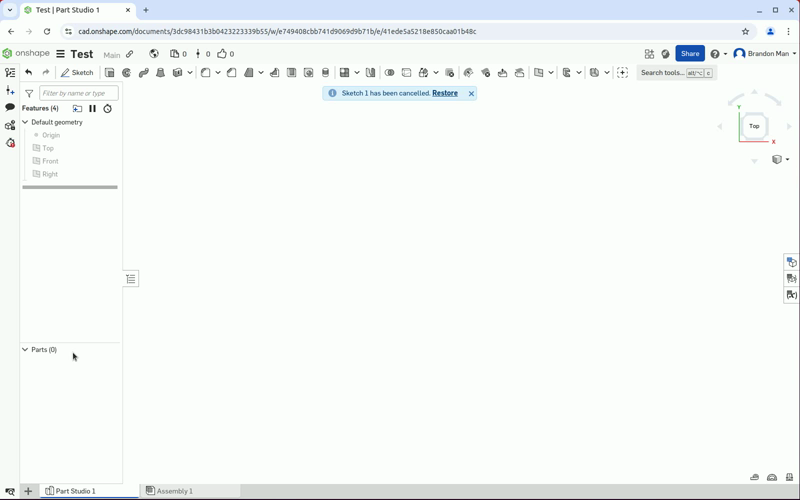
key(shift+p)
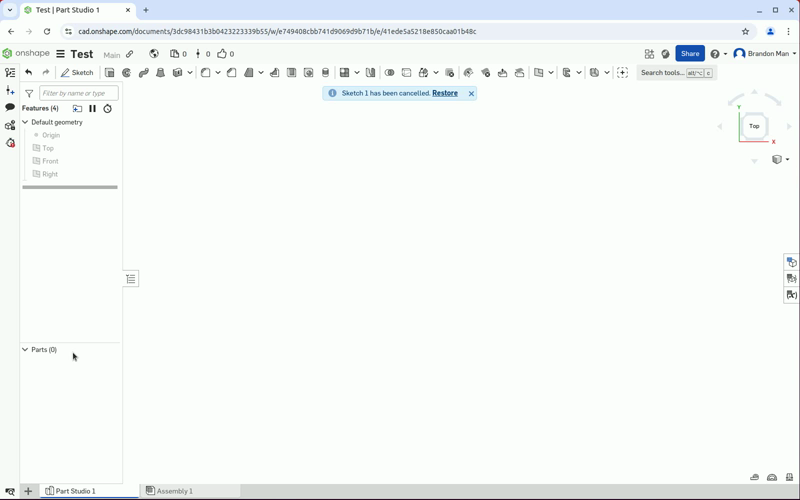
key(space)
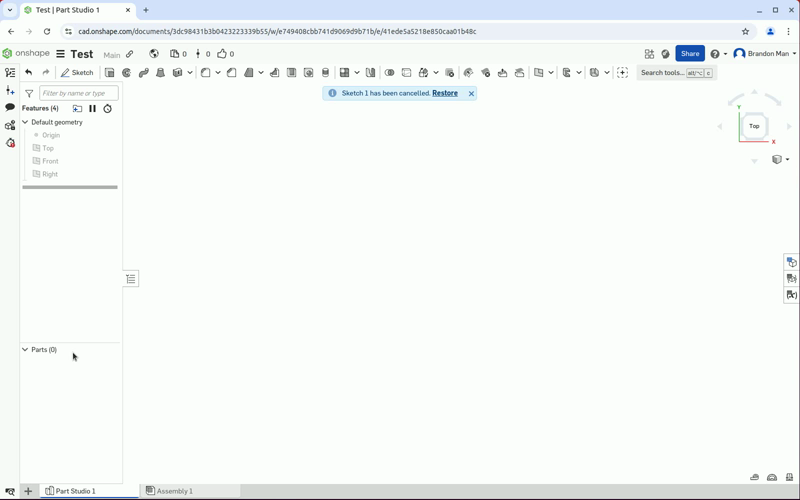
key_down(shift)
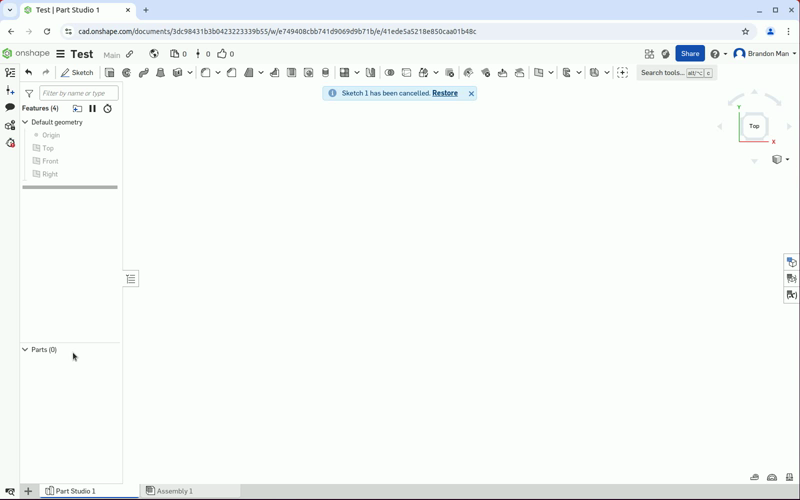
key(up)
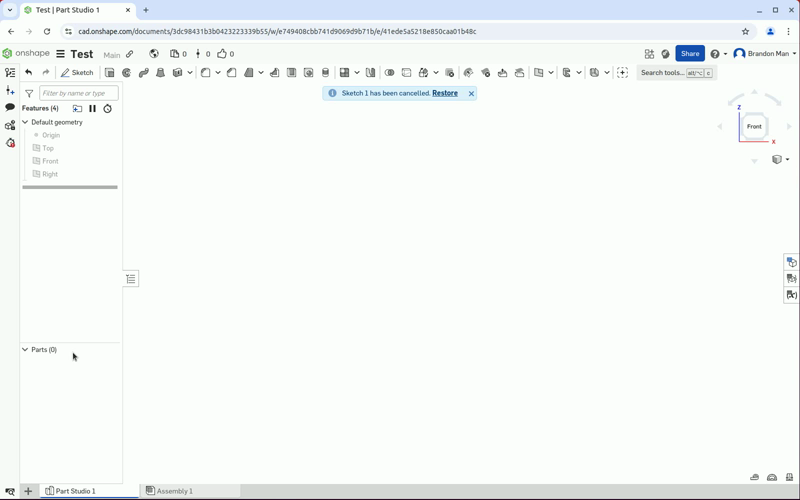
key_up(shift)
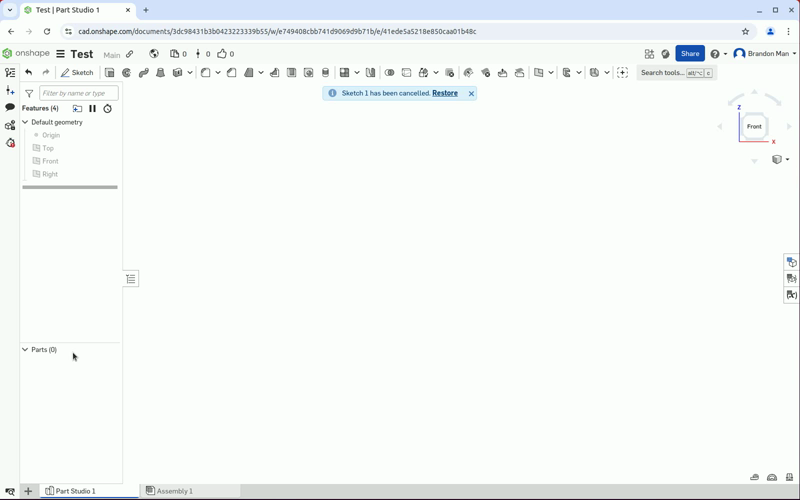
mouse_move(73, 352)
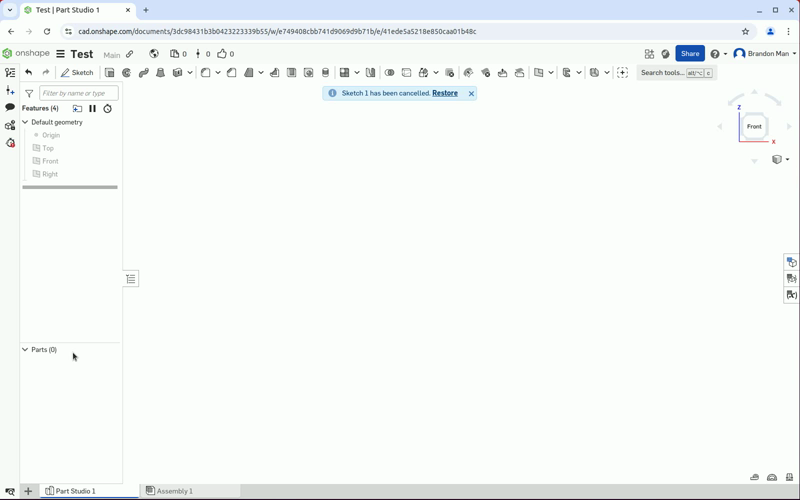
key(shift+y)
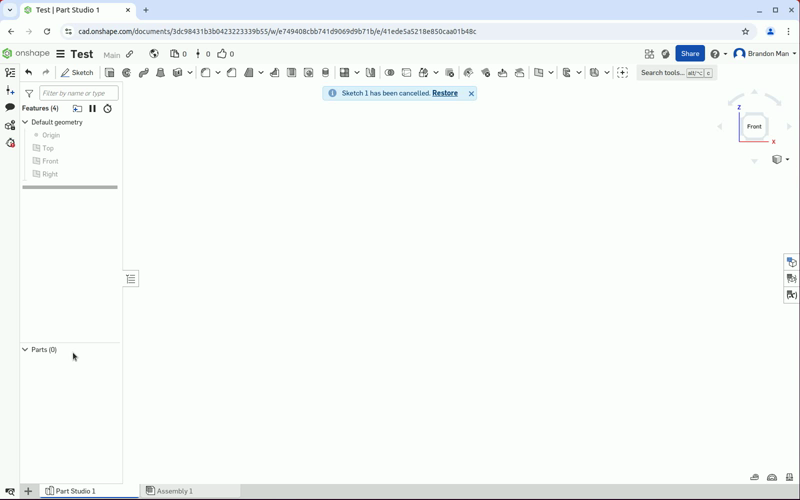
key(shift+s)
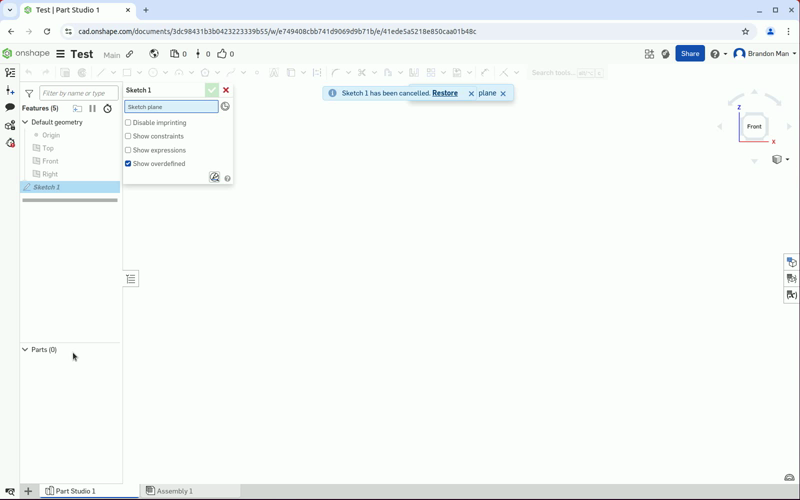
mouse_move(73, 163)
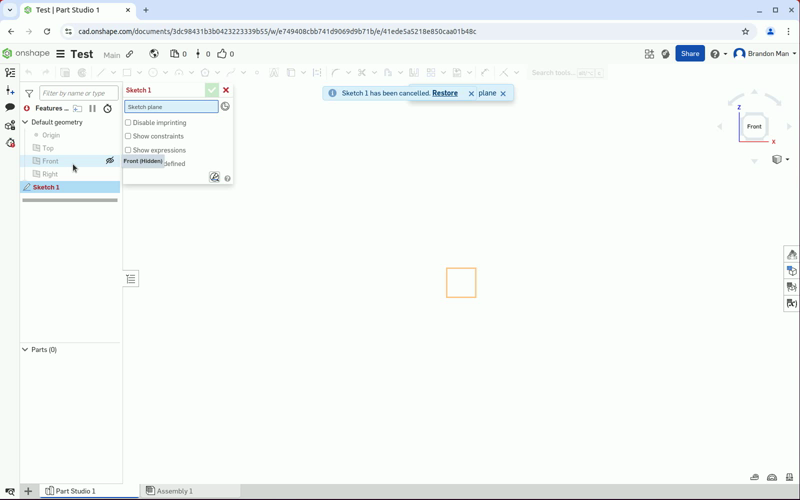
click(73, 163)
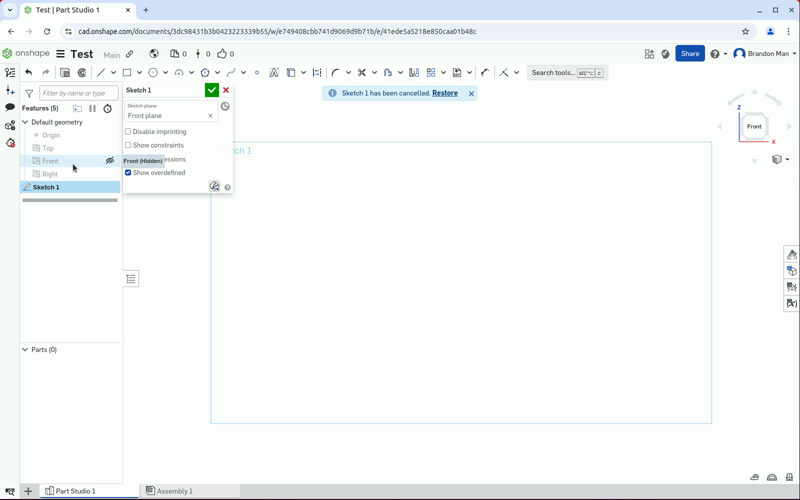
mouse_move(73, 352)
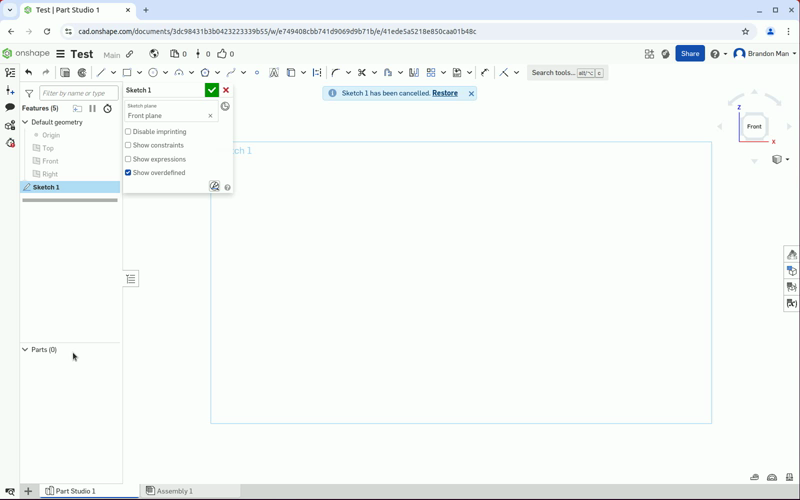
key(y)
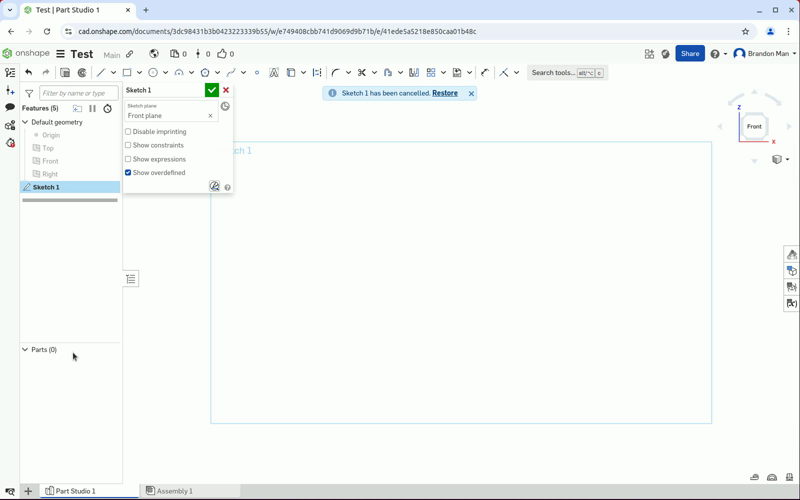
key(l)
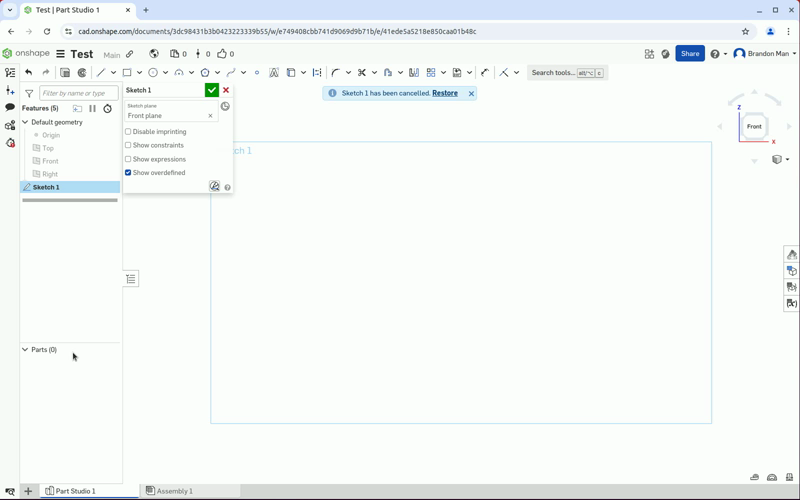
key_down(shift)
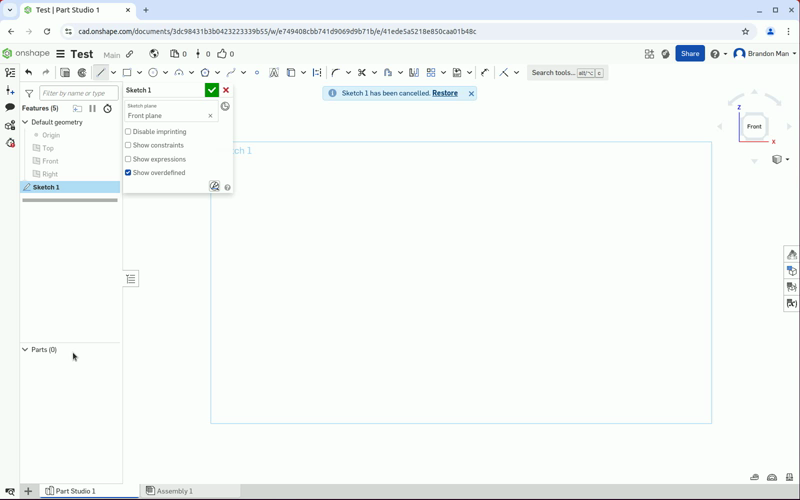
mouse_move(348, 238)
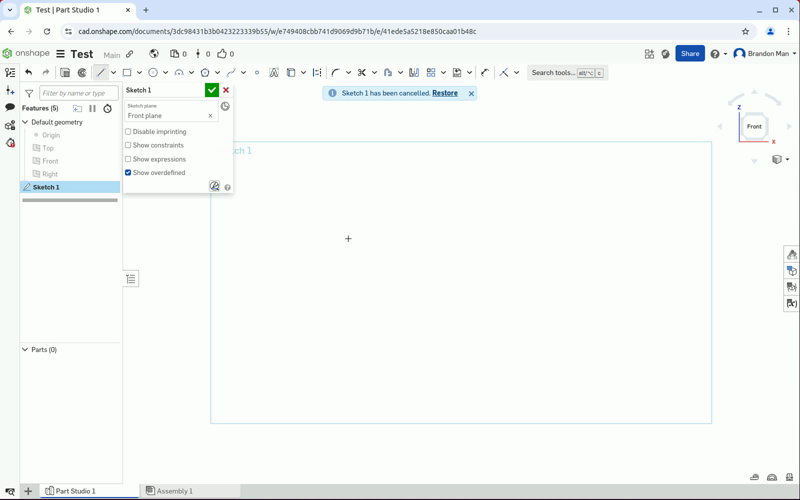
click(348, 238)
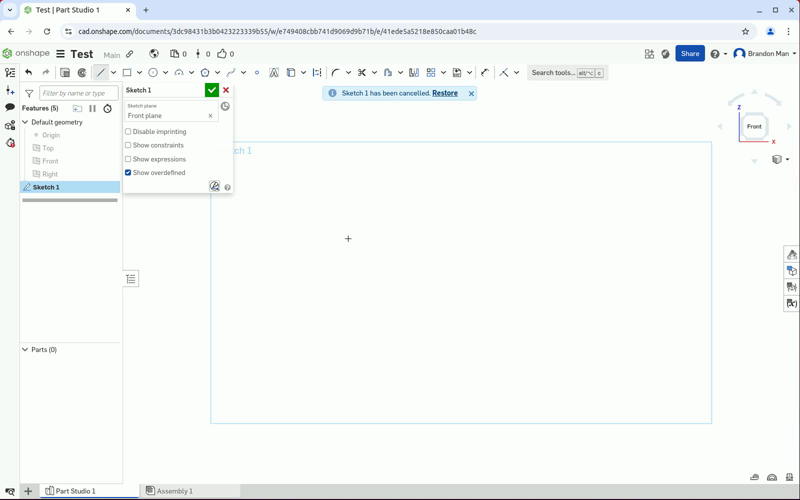
key_up(shift)
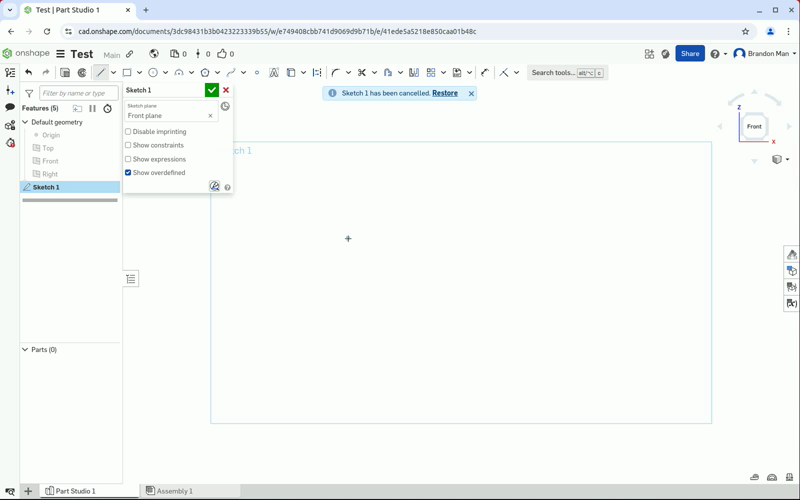
key_down(shift)
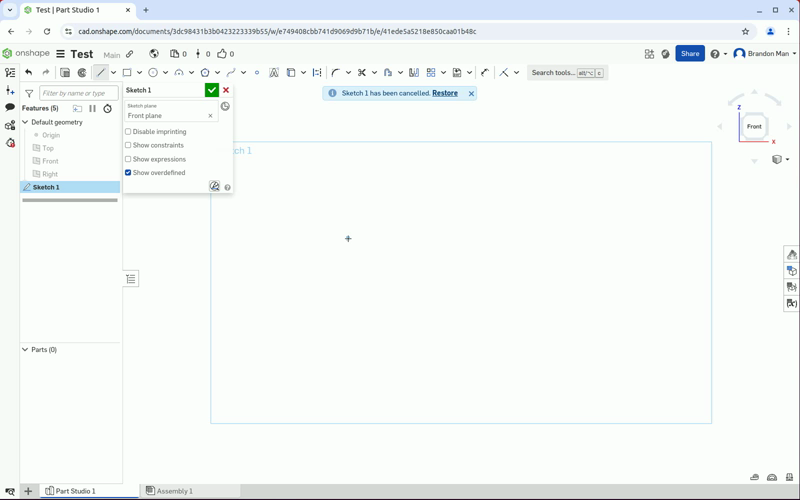
mouse_move(392, 283)
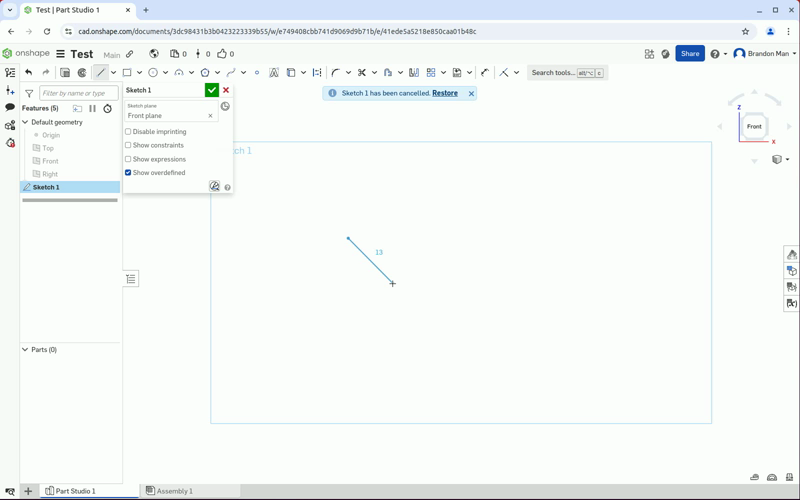
click(392, 283)
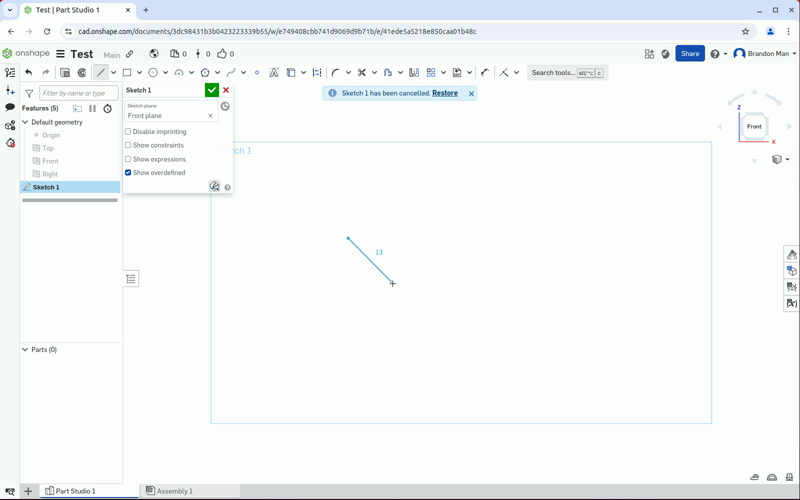
key_up(shift)
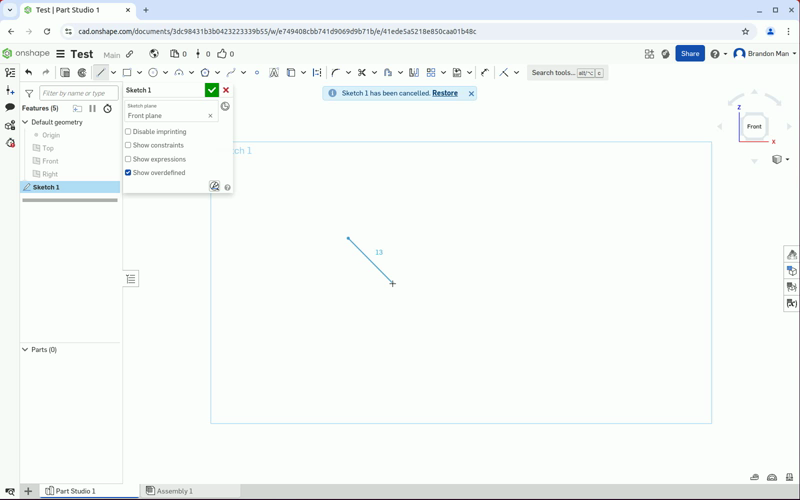
key_down(shift)
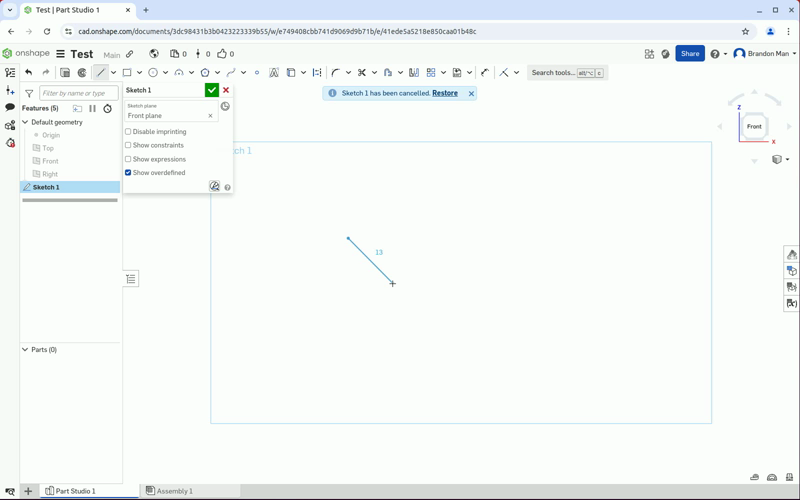
mouse_move(461, 283)
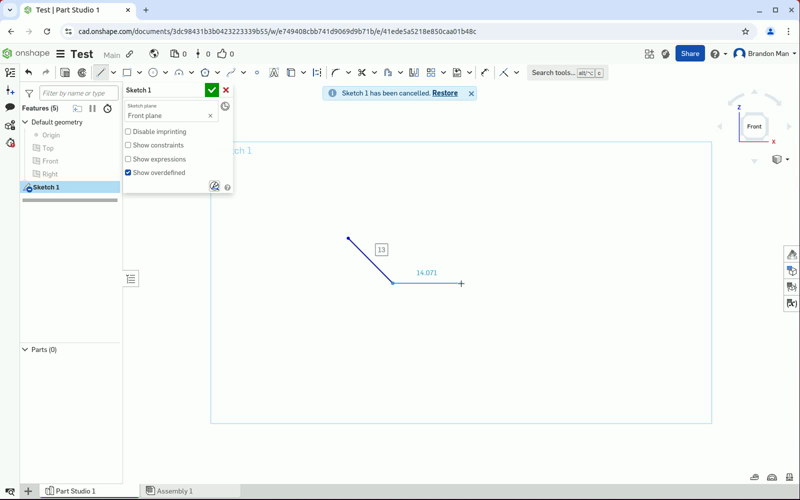
click(461, 283)
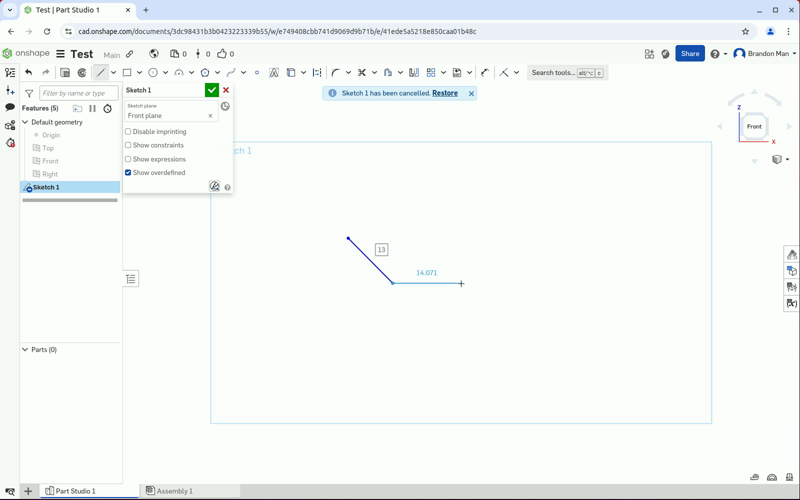
key_up(shift)
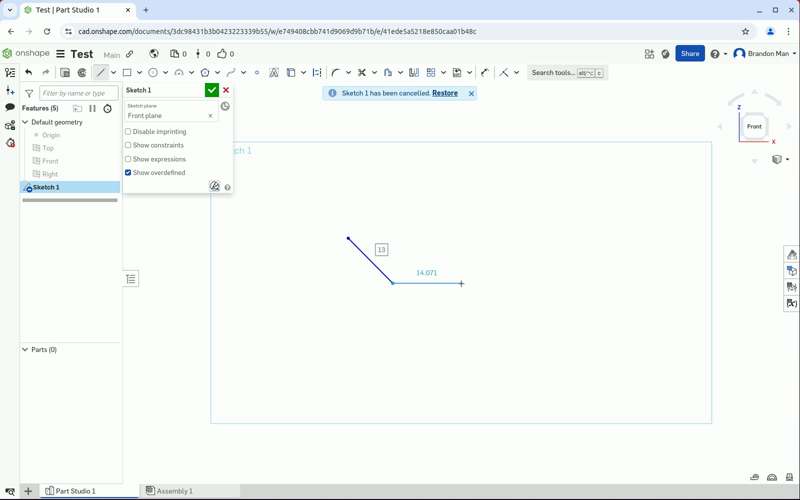
key_down(shift)
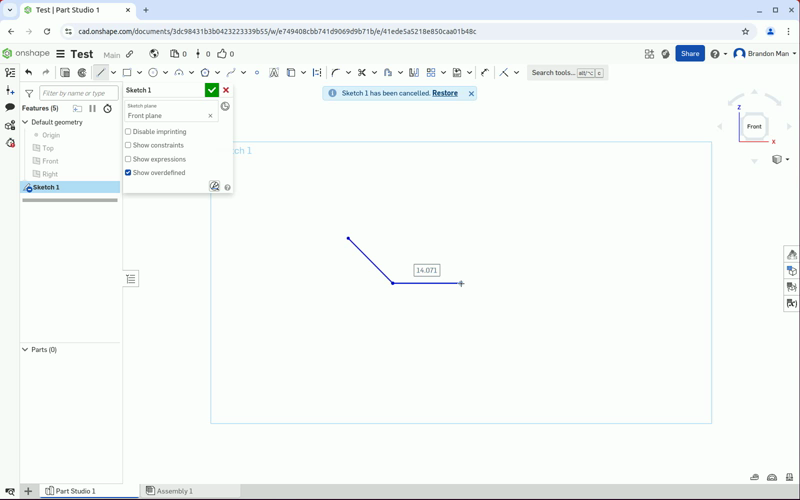
mouse_move(527, 283)
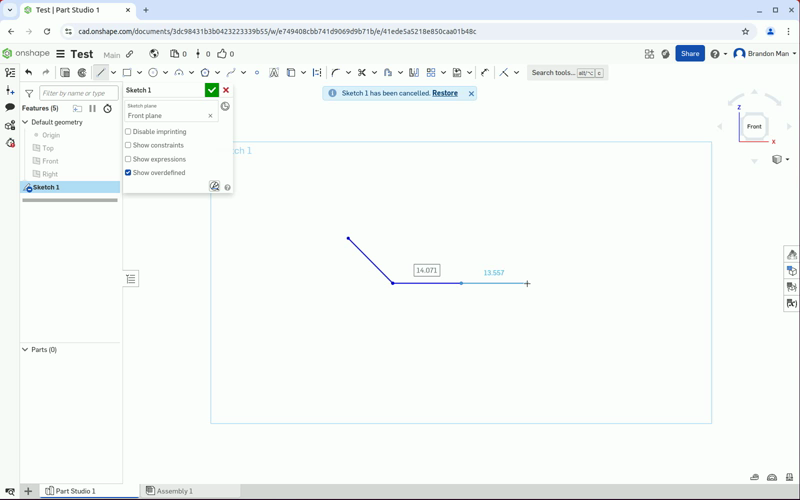
click(527, 283)
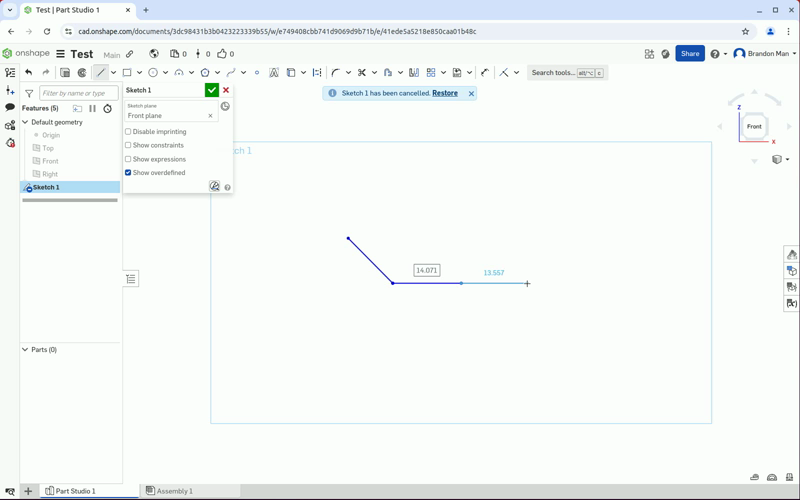
key_up(shift)
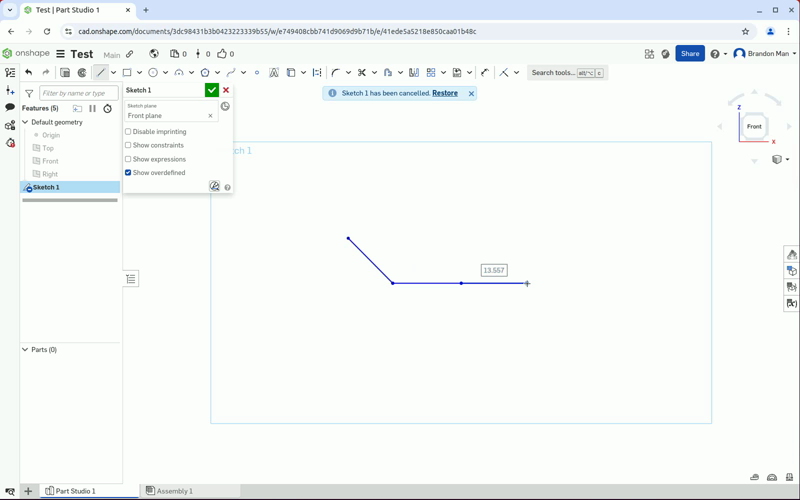
key_down(shift)
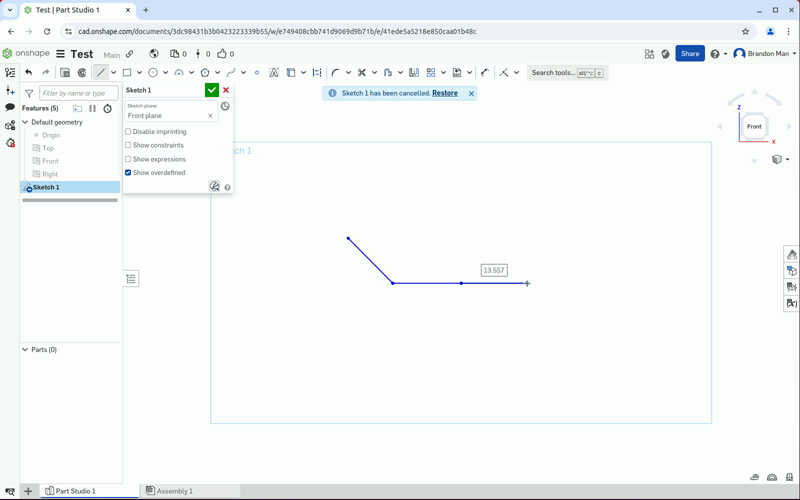
mouse_move(572, 238)
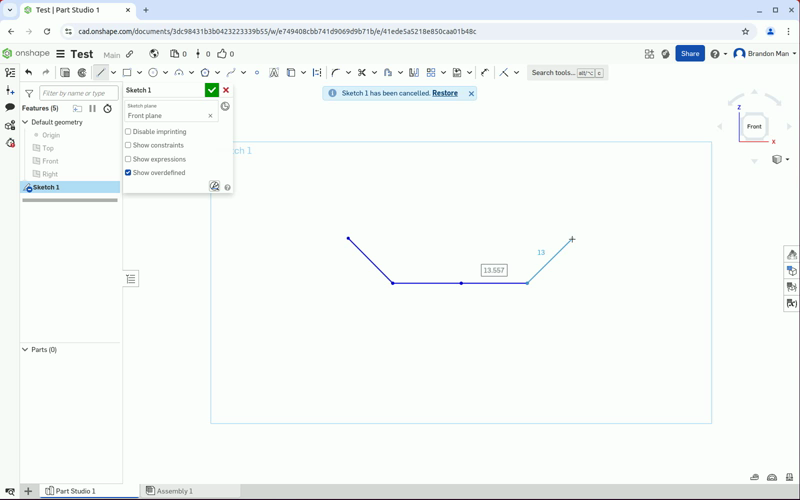
click(572, 238)
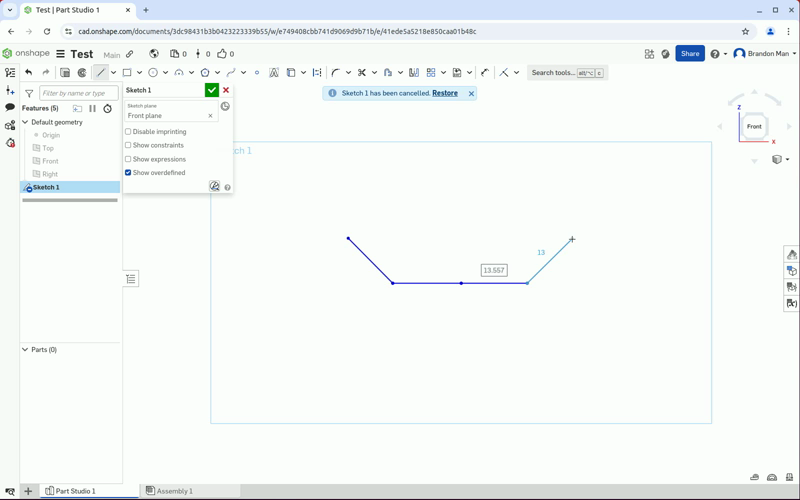
key_up(shift)
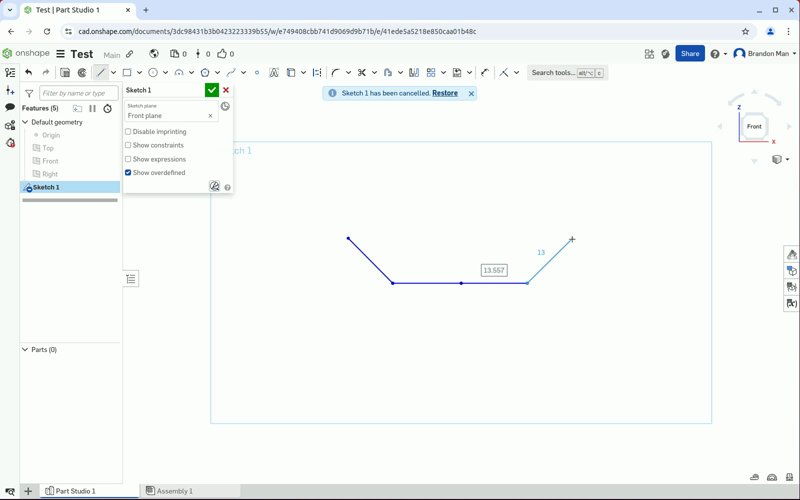
key_down(shift)
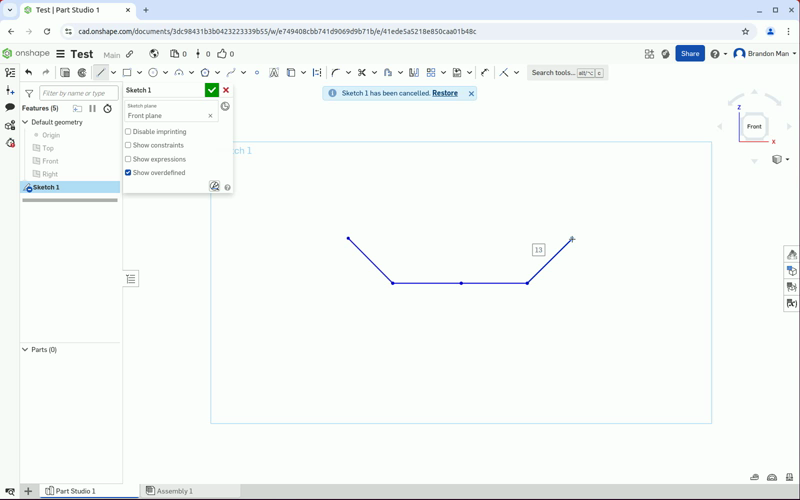
mouse_move(589, 238)
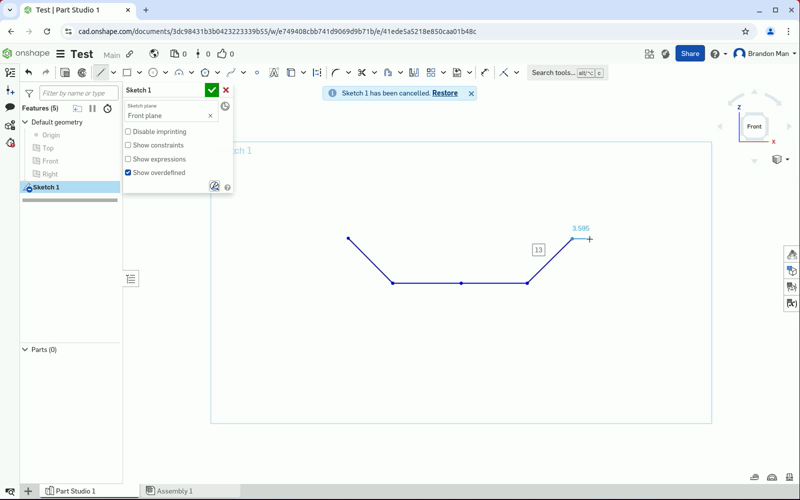
mouse_move(572, 193)
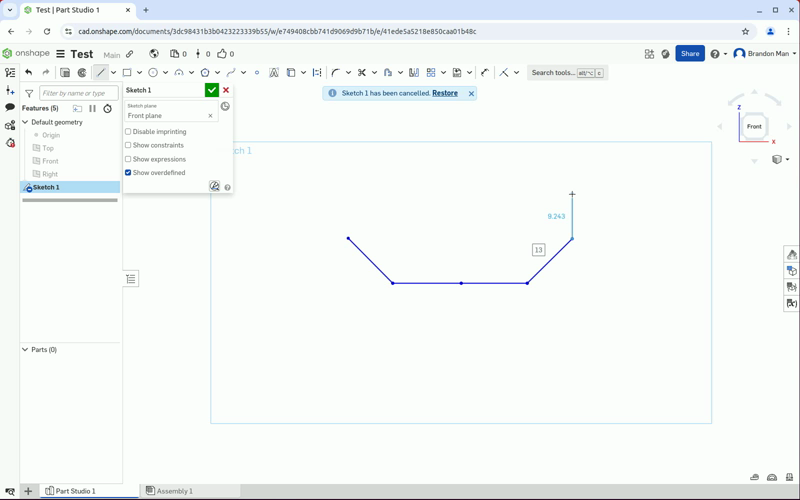
click(572, 193)
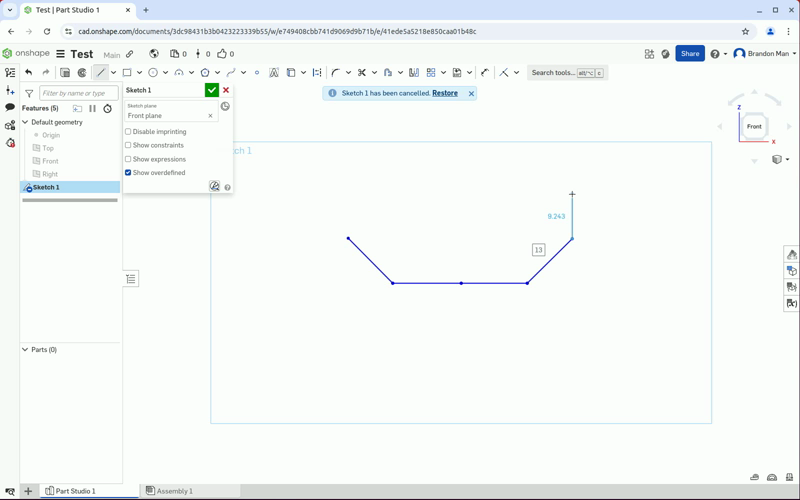
key_up(shift)
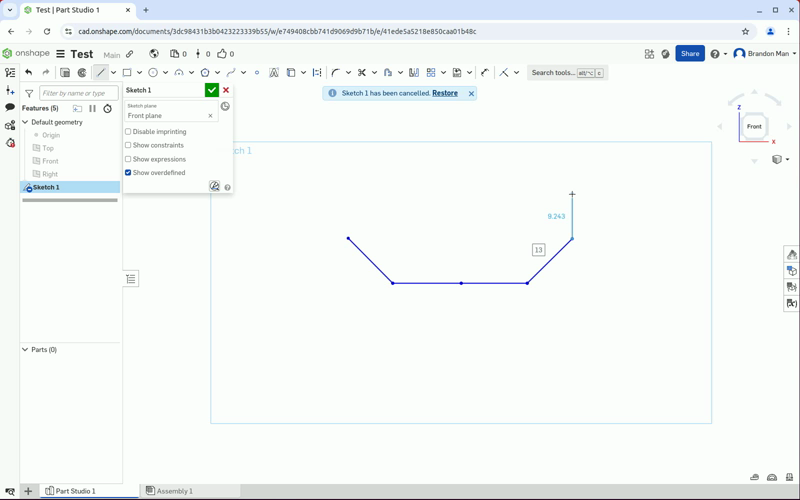
key_down(shift)
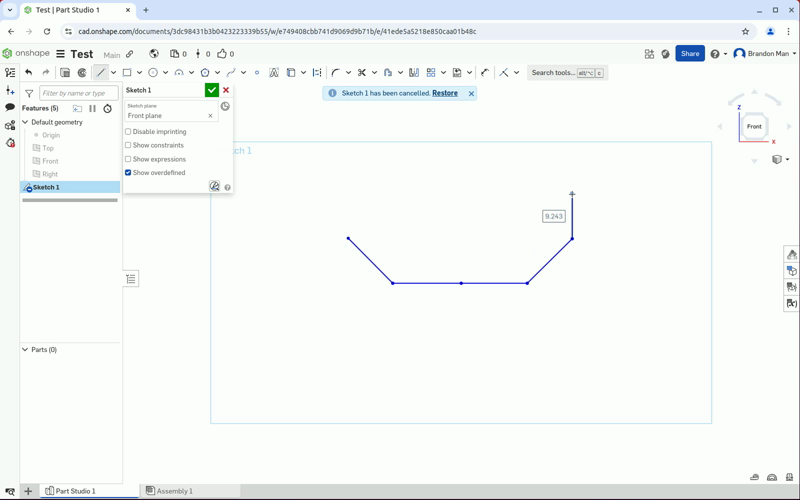
mouse_move(589, 193)
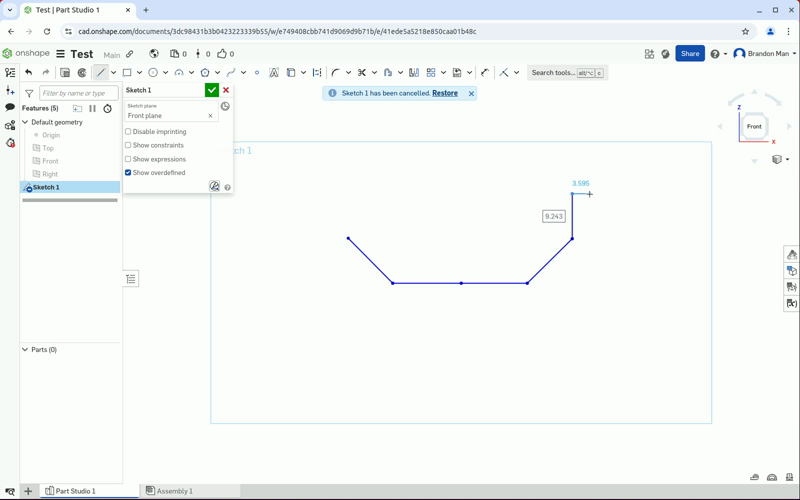
mouse_move(527, 193)
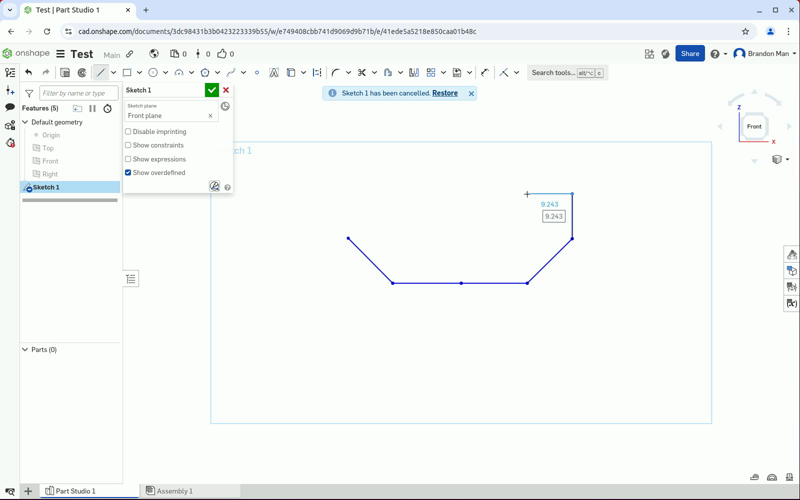
click(527, 193)
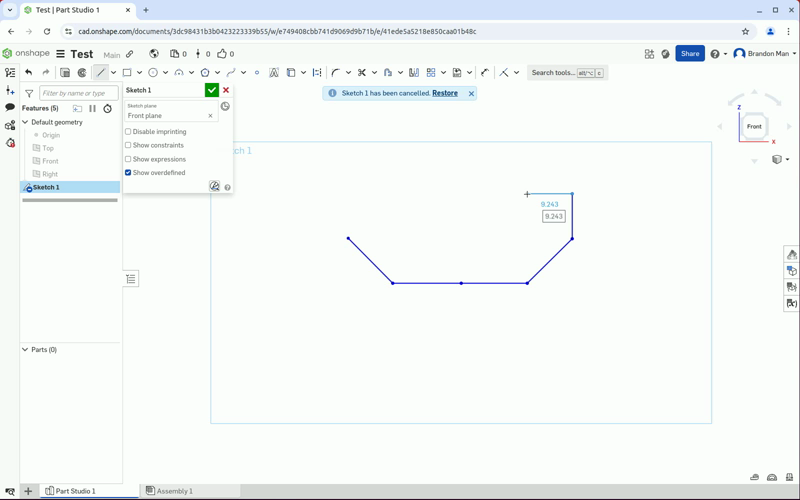
key_up(shift)
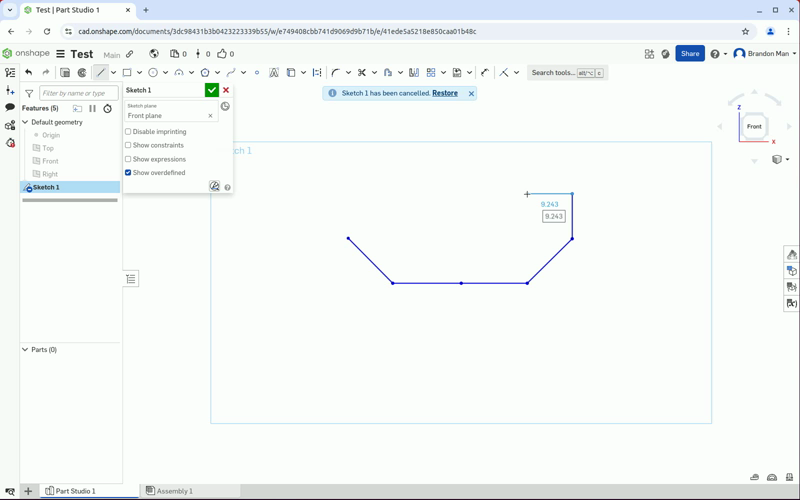
key_down(shift)
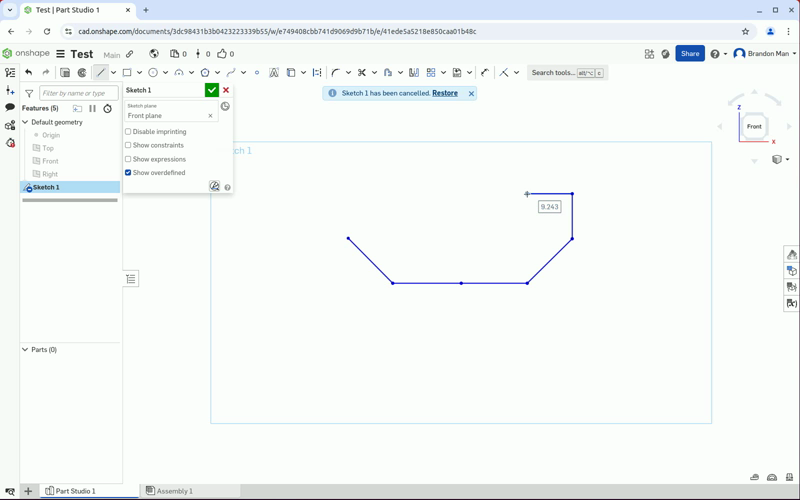
mouse_move(482, 238)
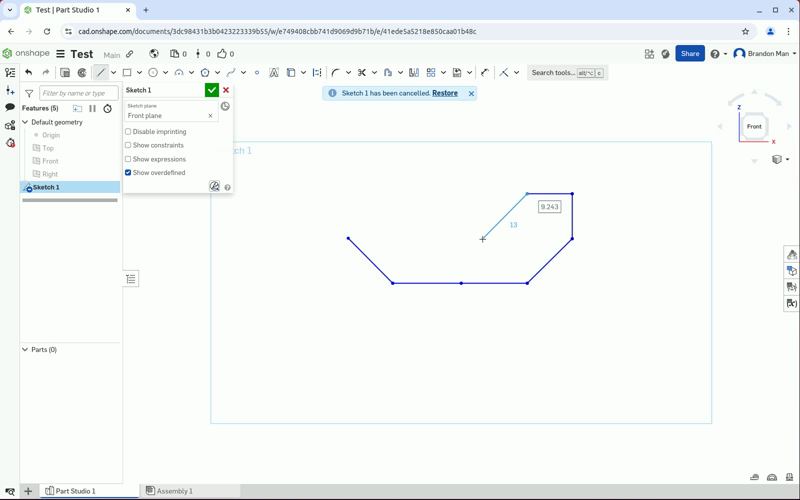
click(482, 238)
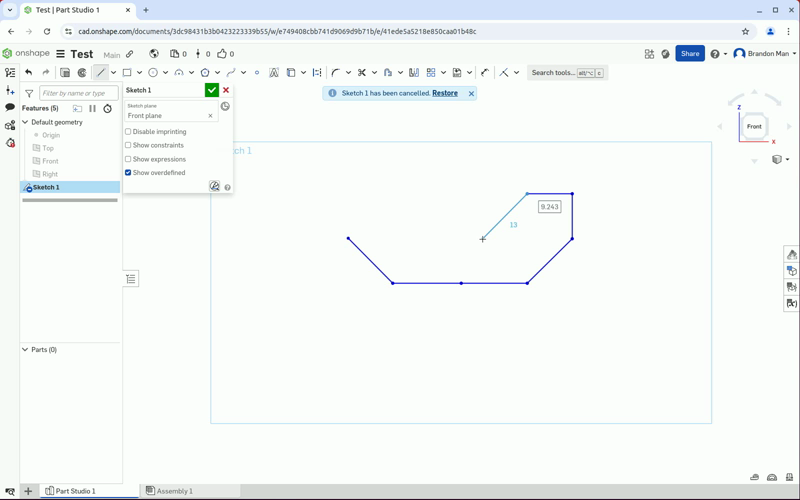
key_up(shift)
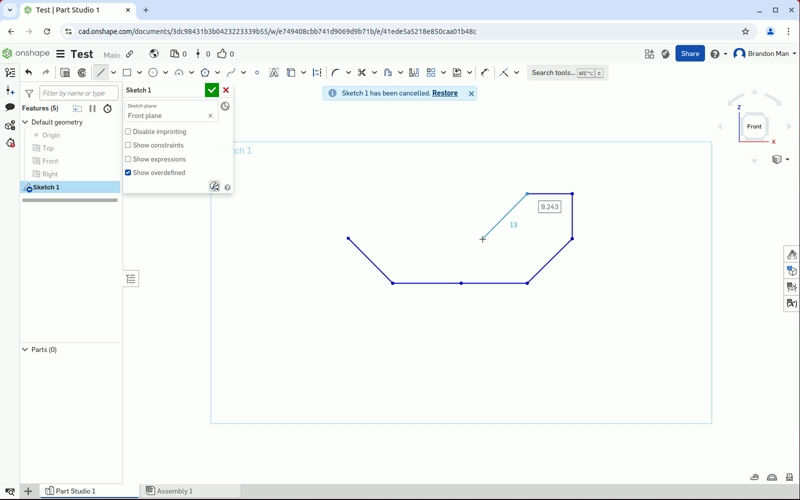
key_down(shift)
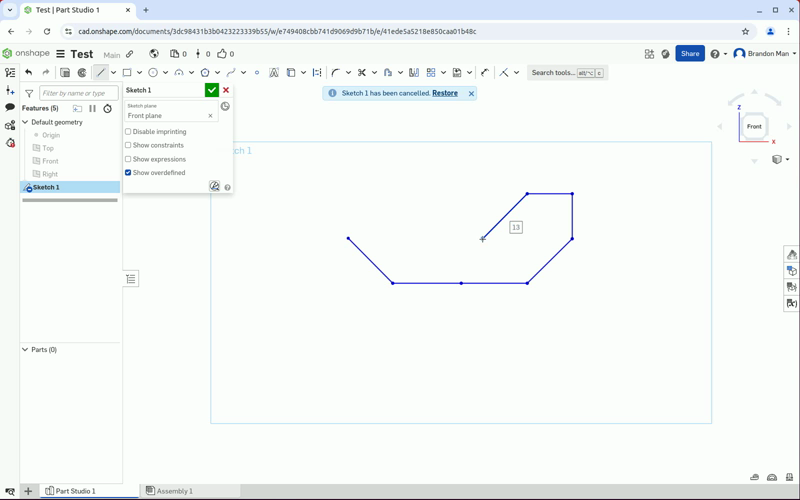
mouse_move(512, 238)
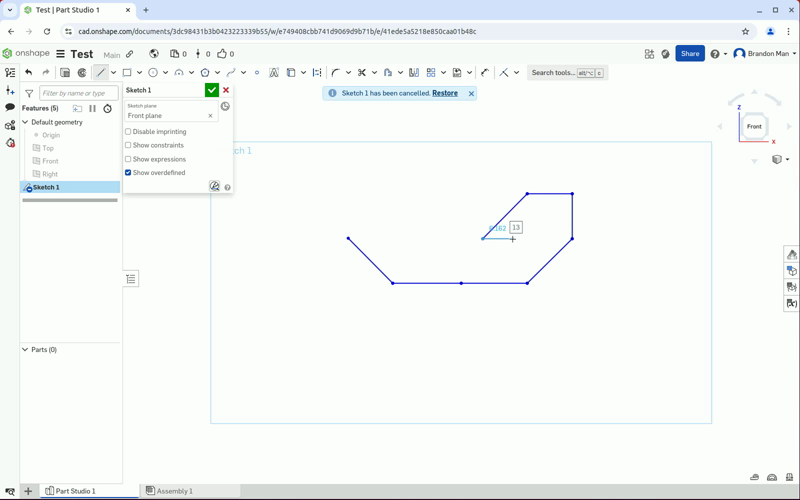
mouse_move(461, 238)
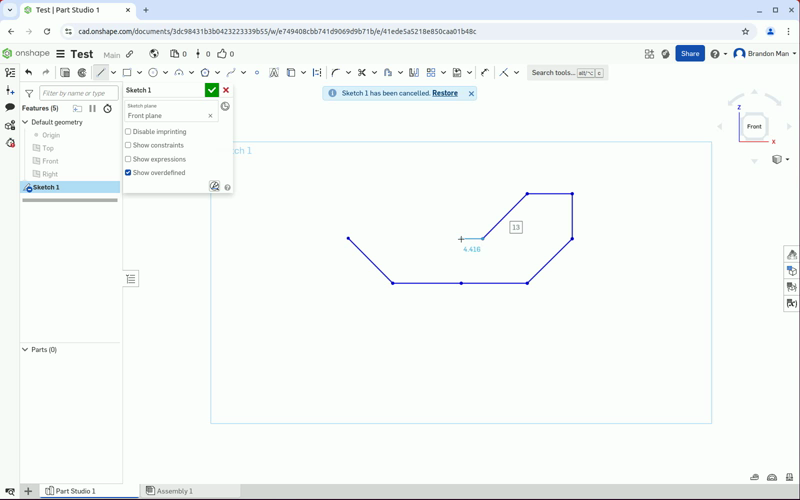
click(461, 238)
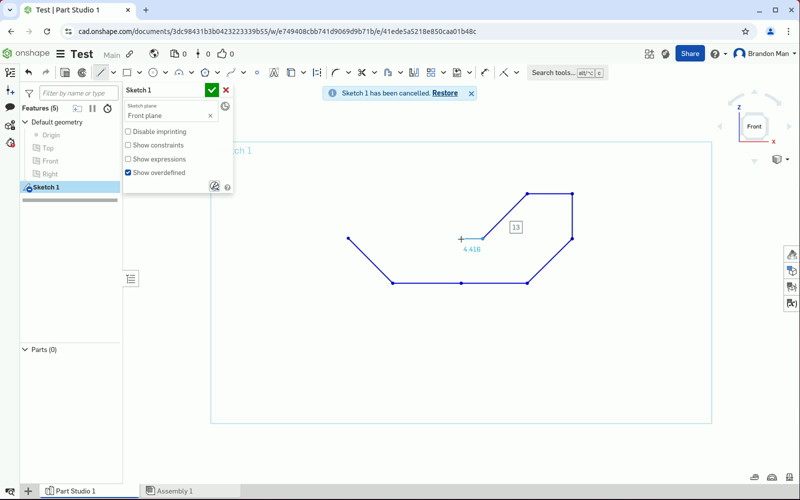
key_up(shift)
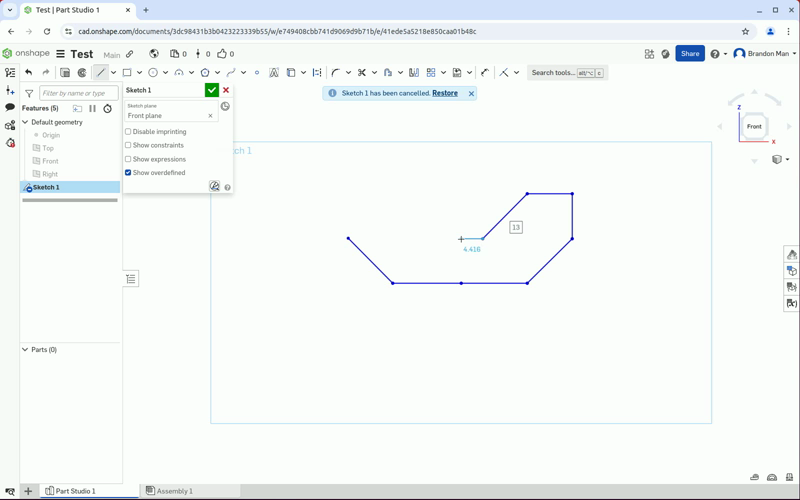
key_down(shift)
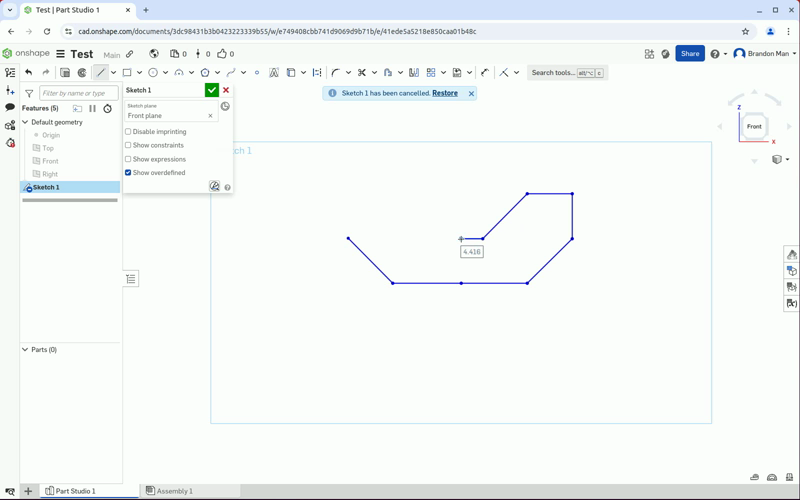
mouse_move(491, 238)
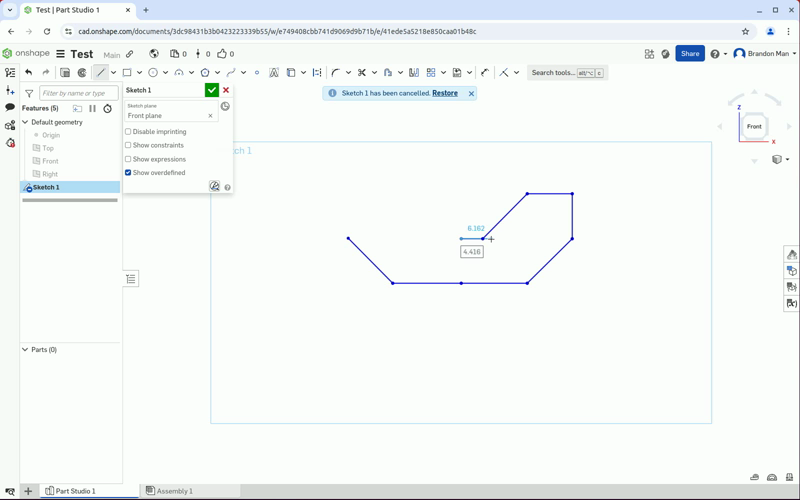
mouse_move(437, 238)
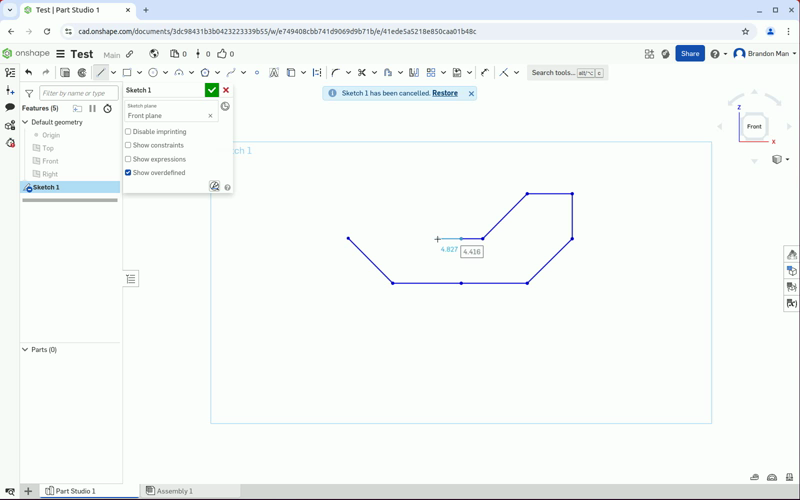
click(437, 238)
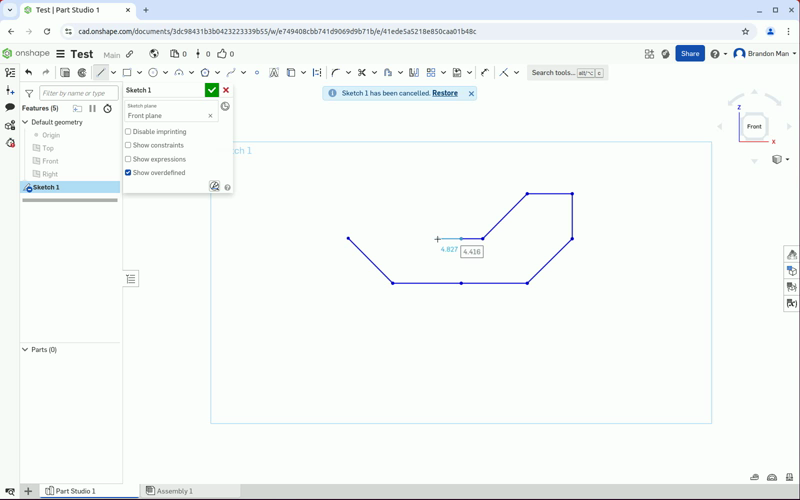
key_up(shift)
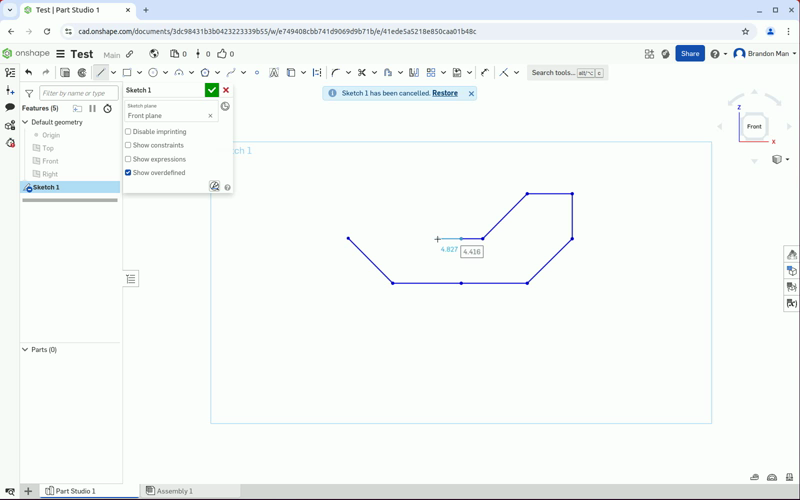
key_down(shift)
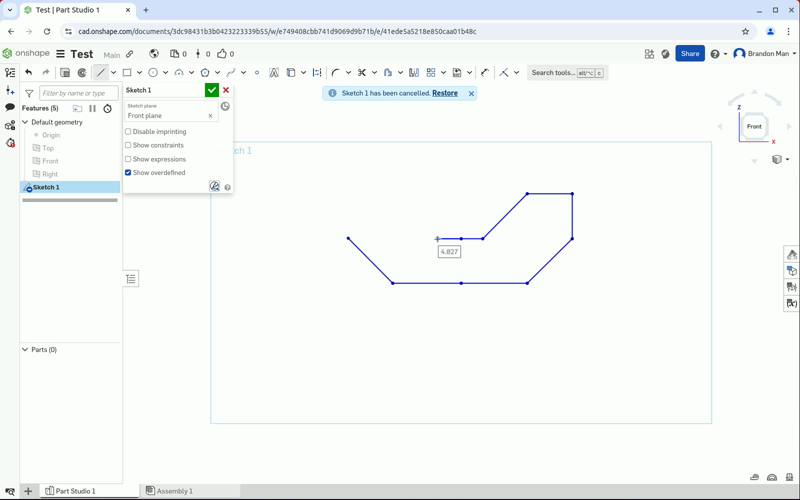
mouse_move(392, 193)
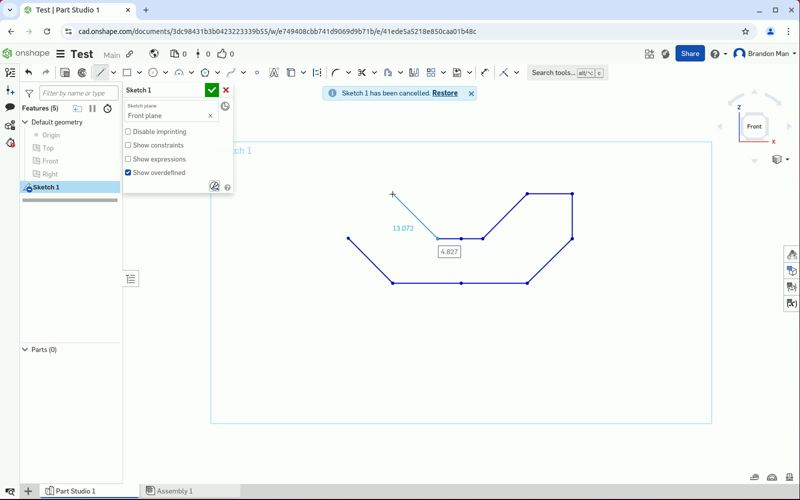
click(392, 193)
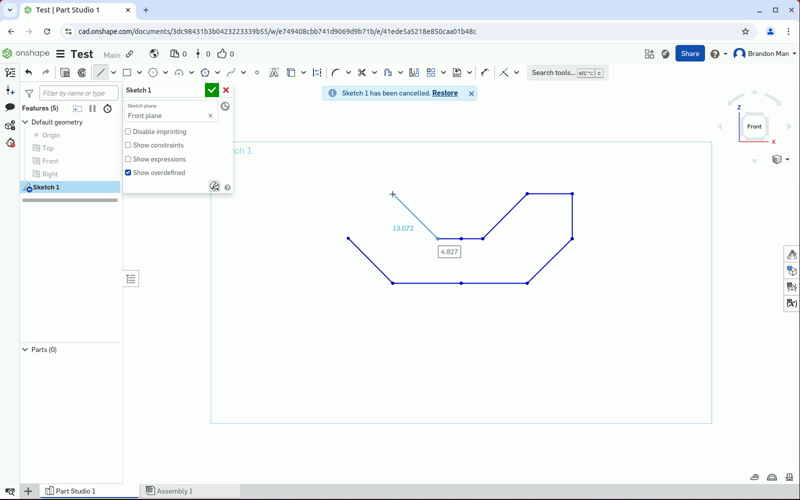
key_up(shift)
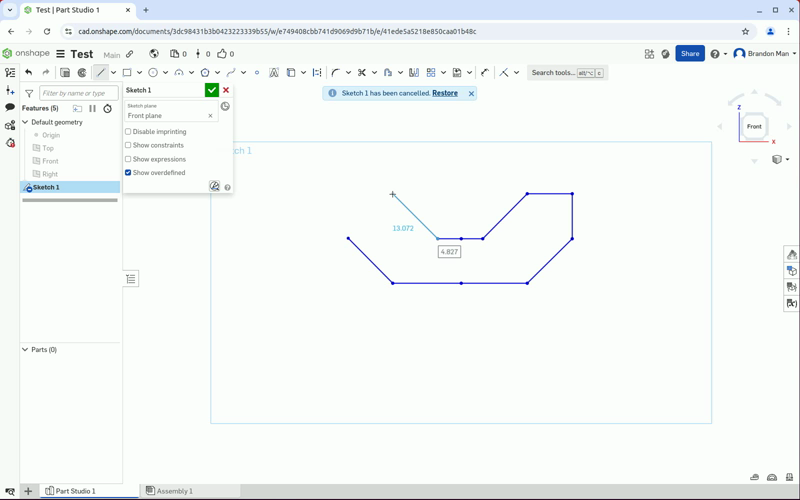
key_down(shift)
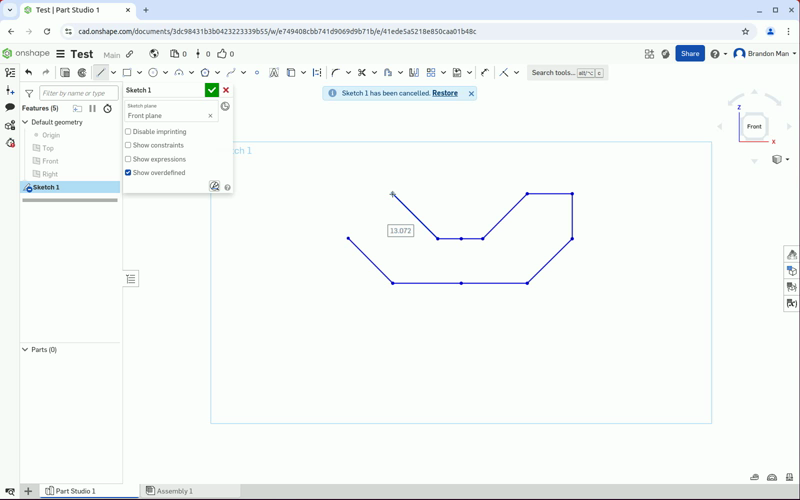
mouse_move(422, 193)
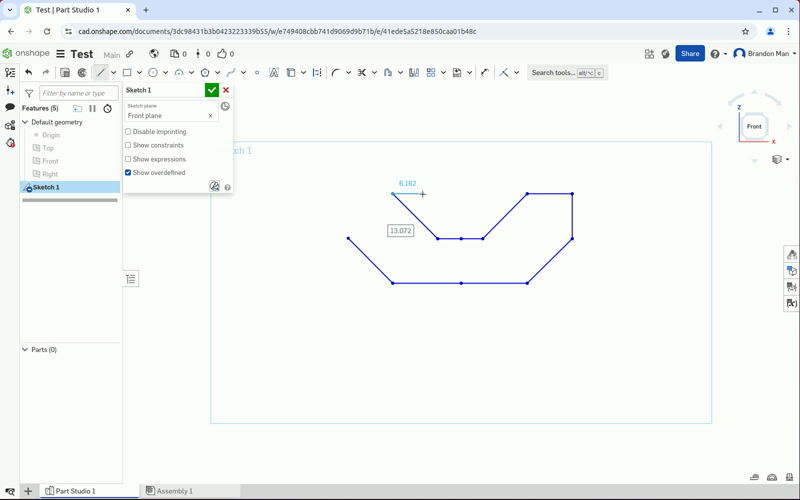
mouse_move(348, 193)
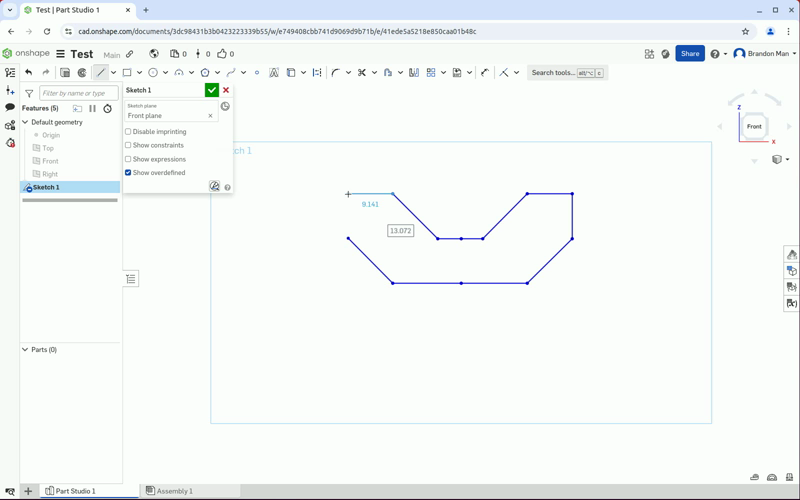
click(348, 193)
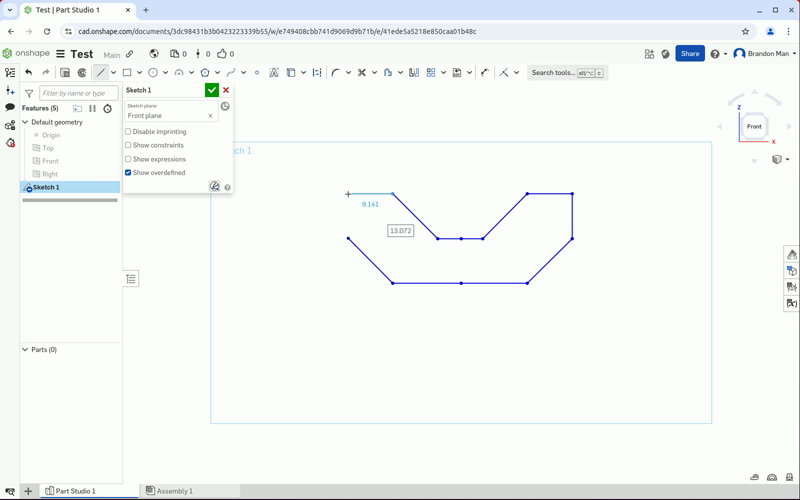
key_up(shift)
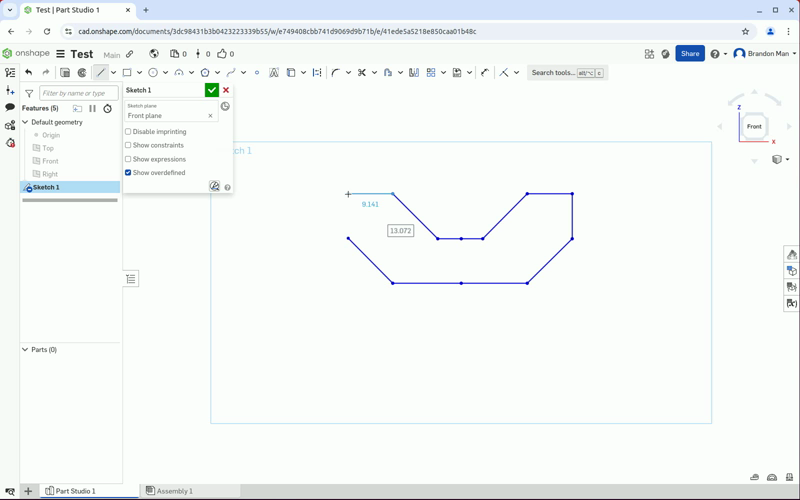
mouse_move(378, 193)
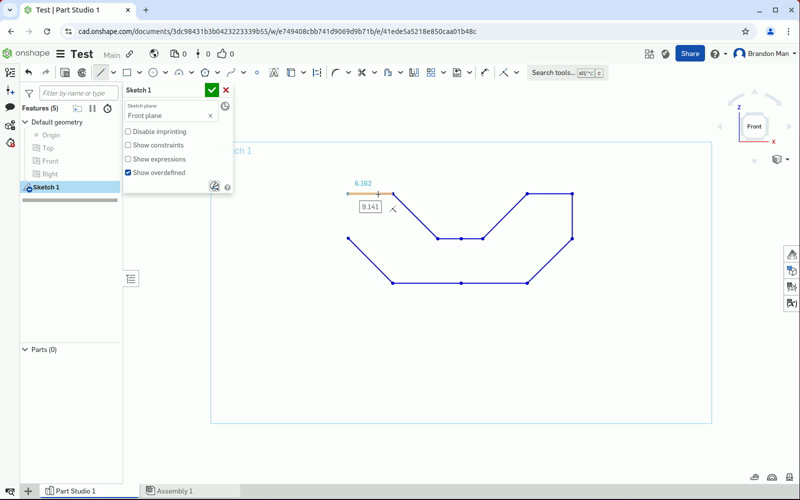
key_down(shift)
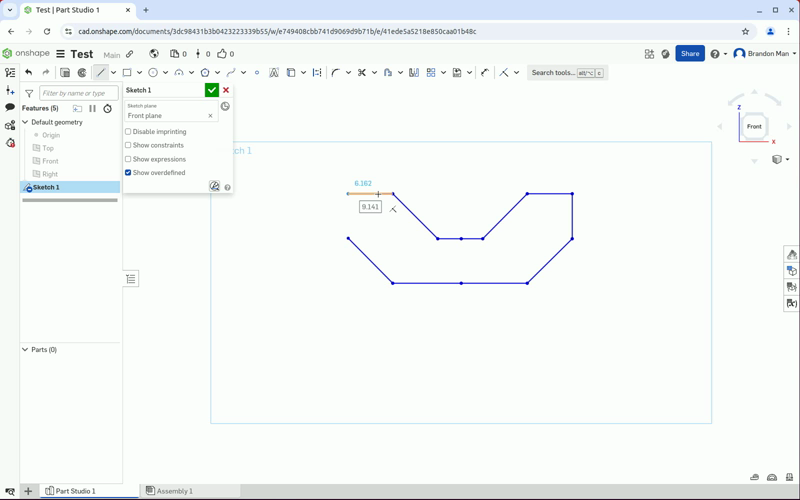
mouse_move(348, 238)
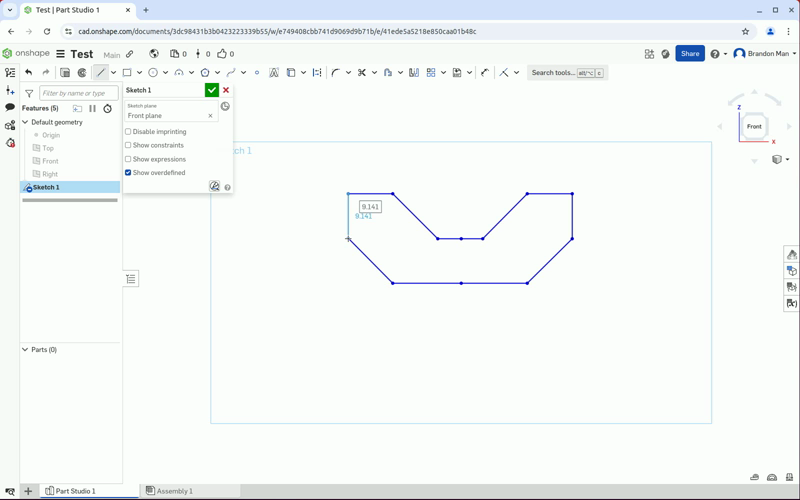
key_up(shift)
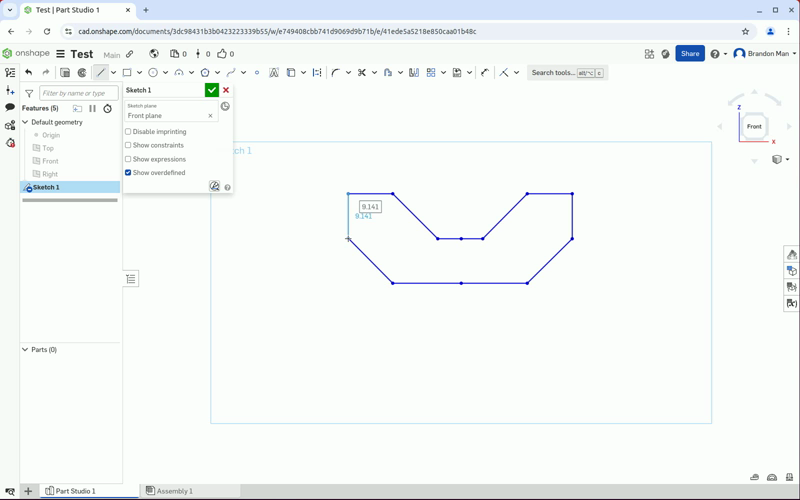
click(348, 238)
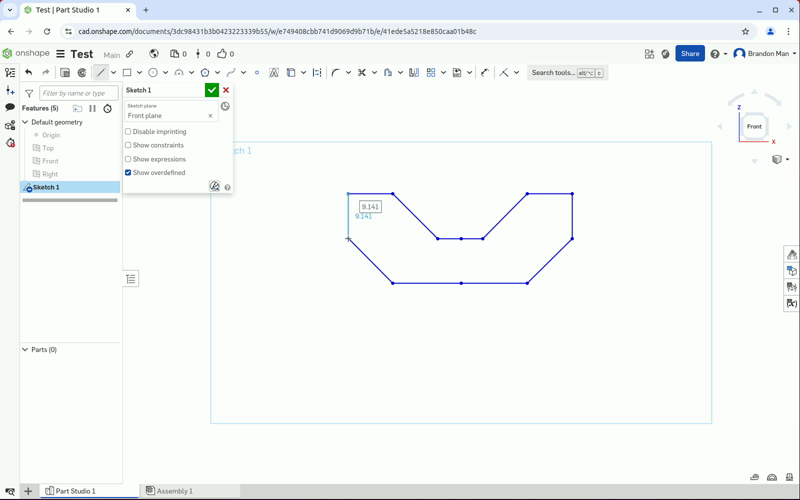
key(esc)
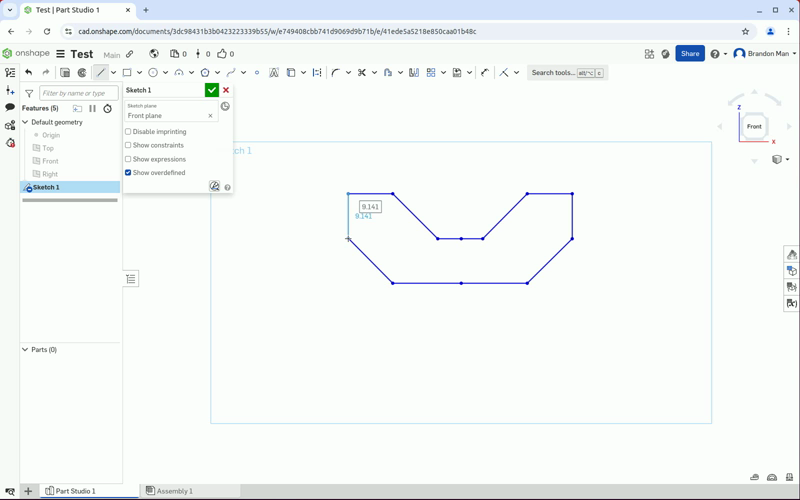
mouse_move(473, 264)
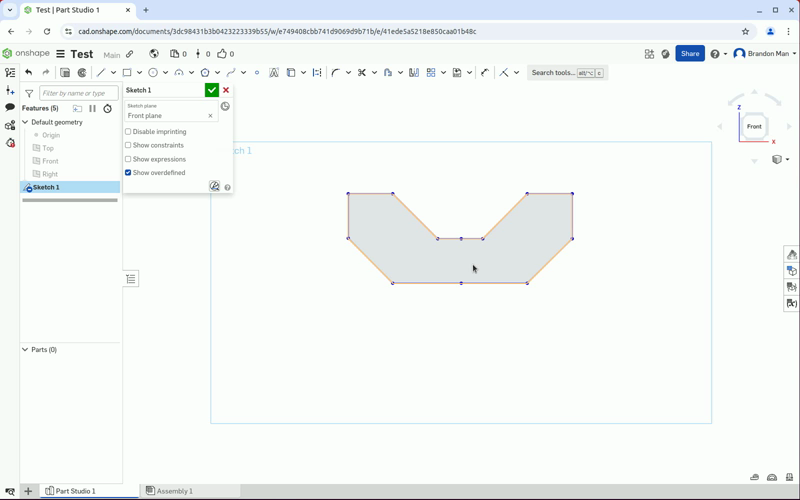
click(473, 264)
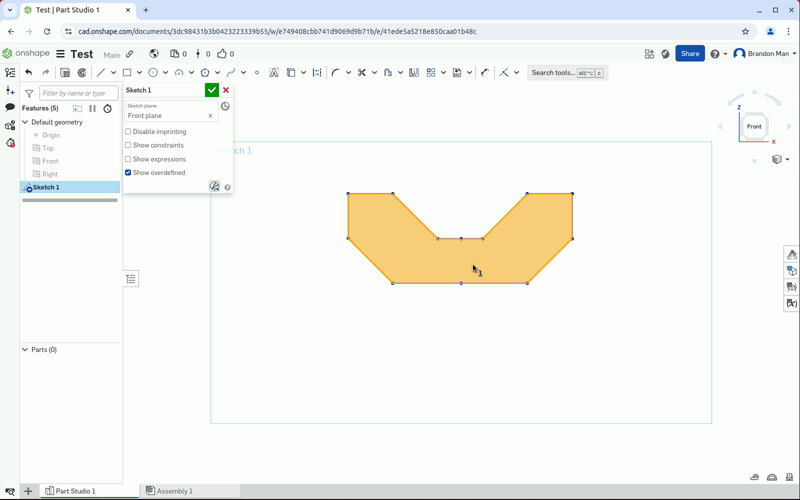
mouse_move(73, 352)
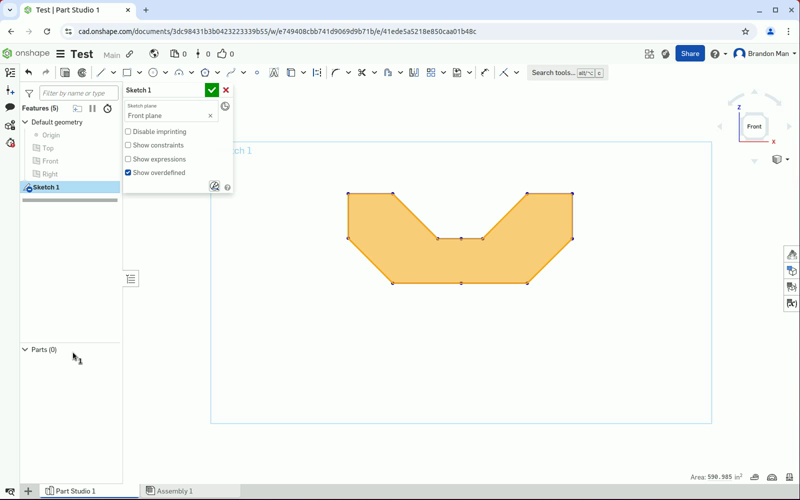
key(shift+y)
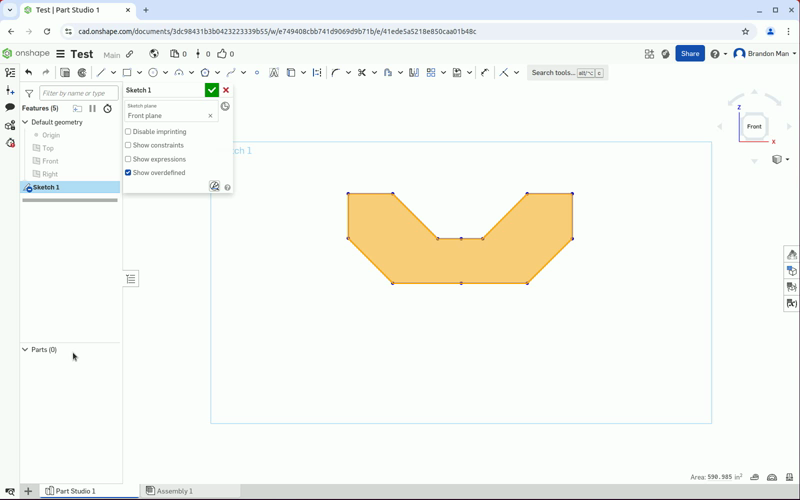
key(shift+e)
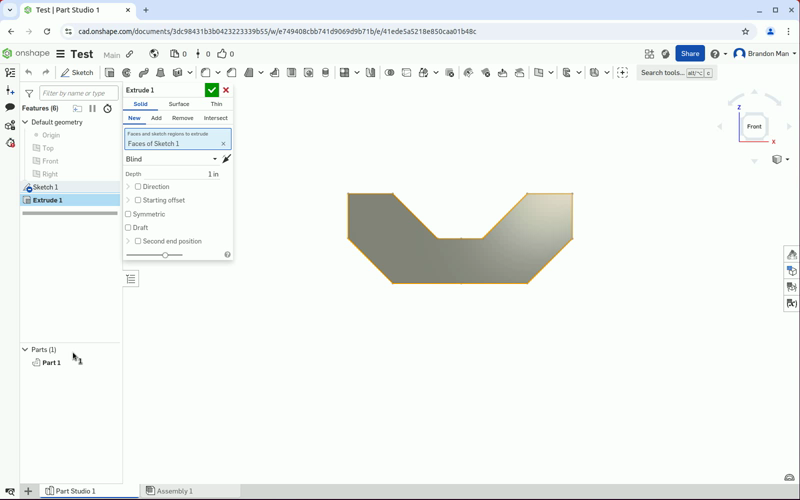
mouse_move(143, 106)
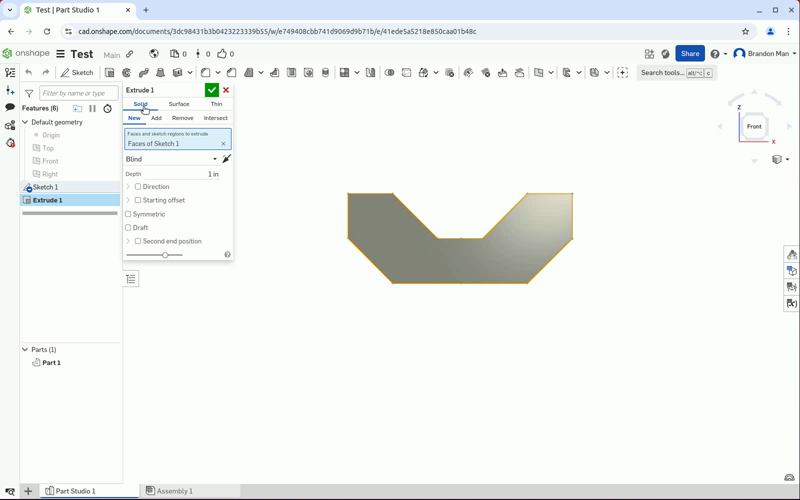
click(143, 106)
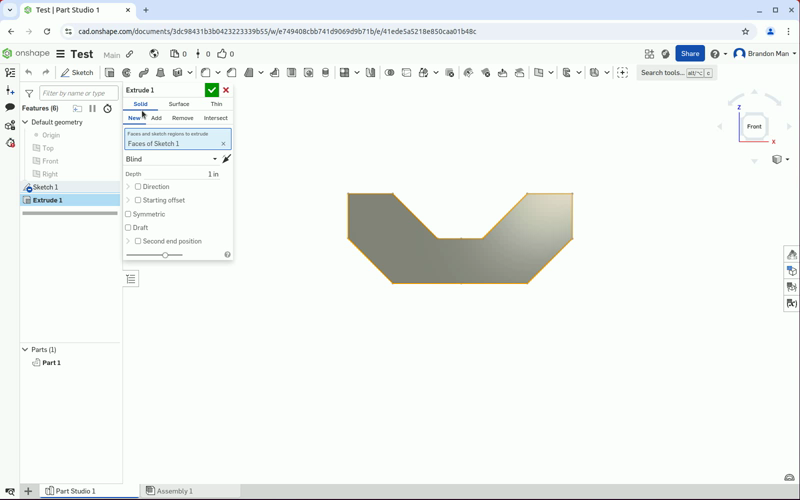
mouse_move(137, 120)
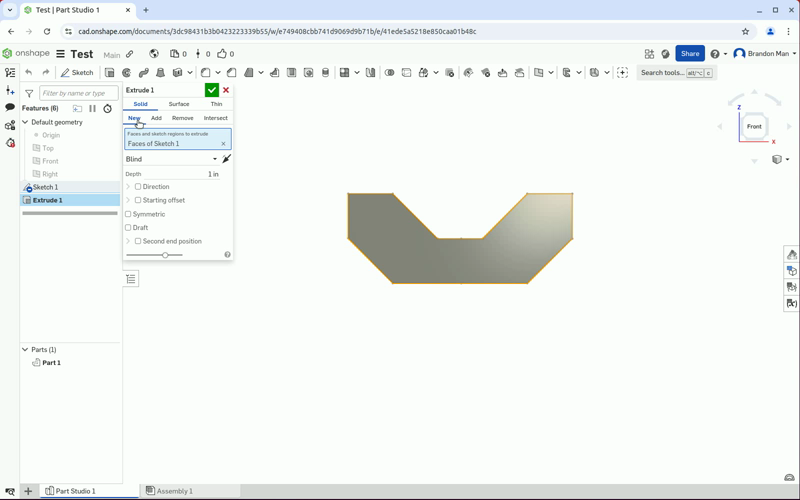
click(137, 120)
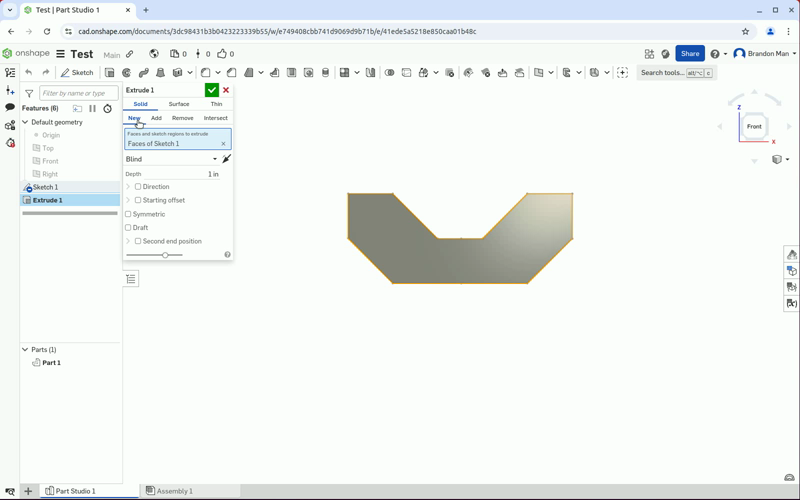
key(tab, 4)
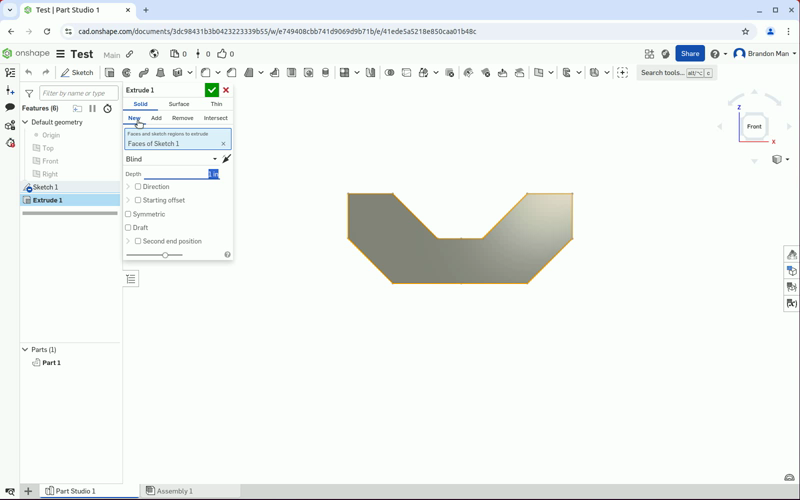
text(9.148)
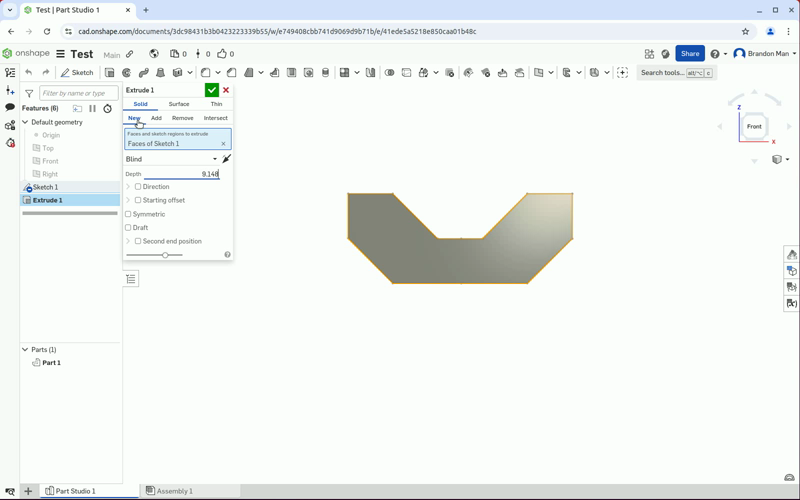
key(tab, 3)
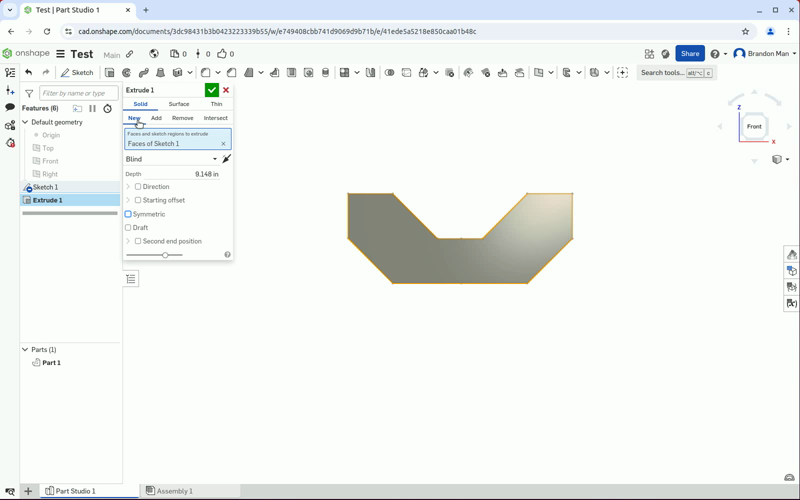
key(space)
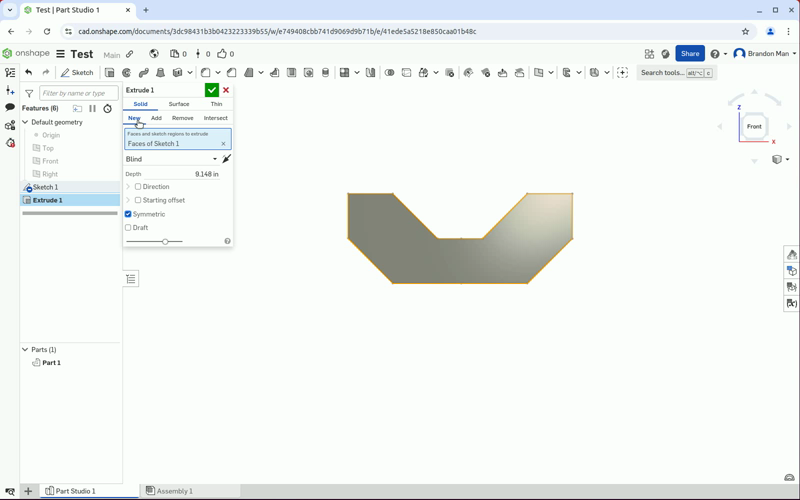
key(enter)
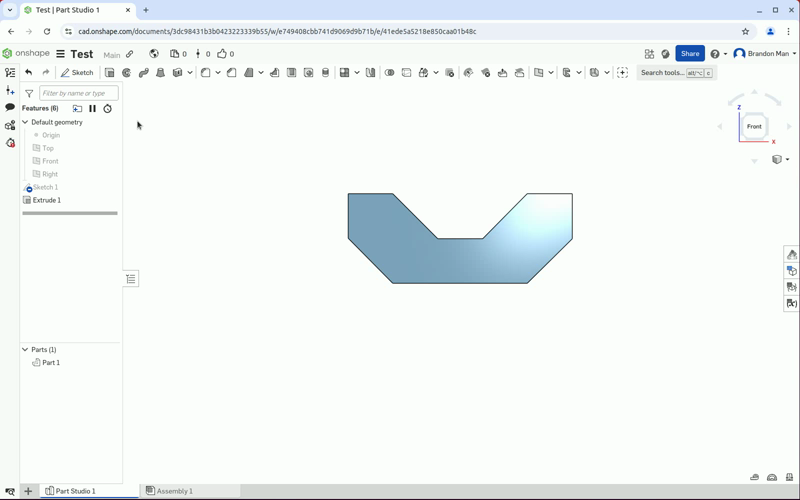
key(shift+h)
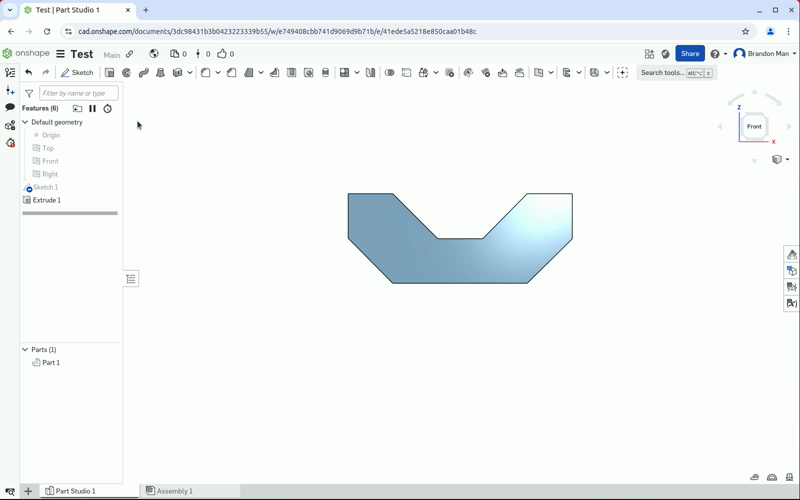
key(shift+h)
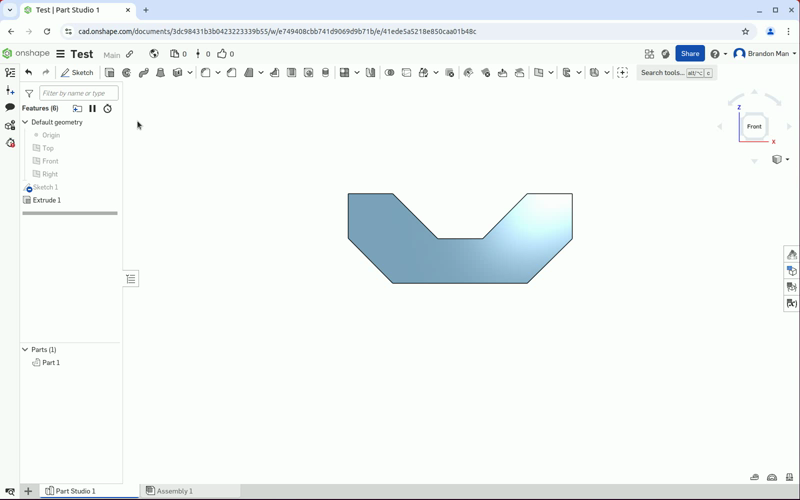
mouse_move(73, 189)
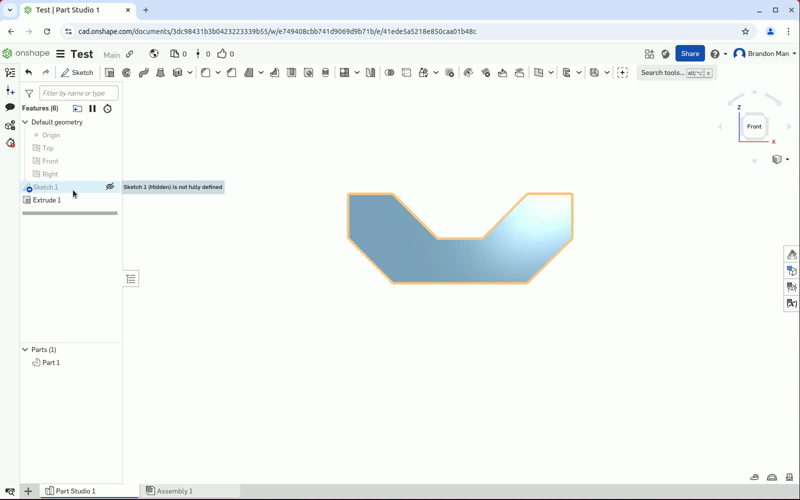
click(73, 189)
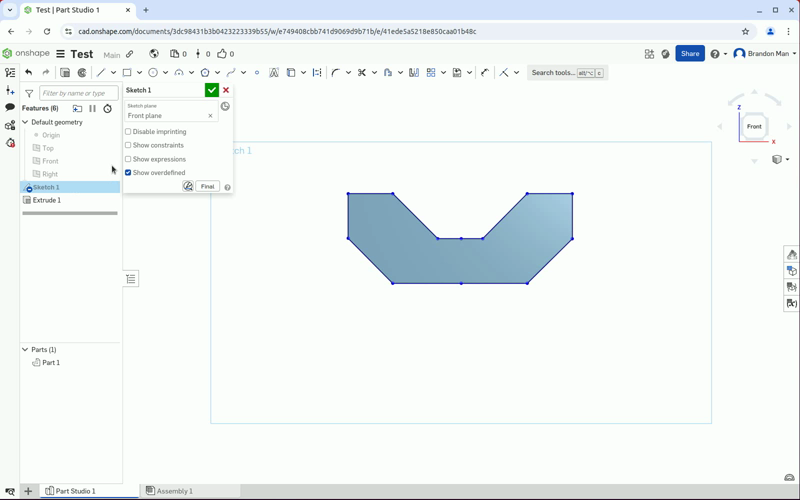
mouse_move(229, 92)
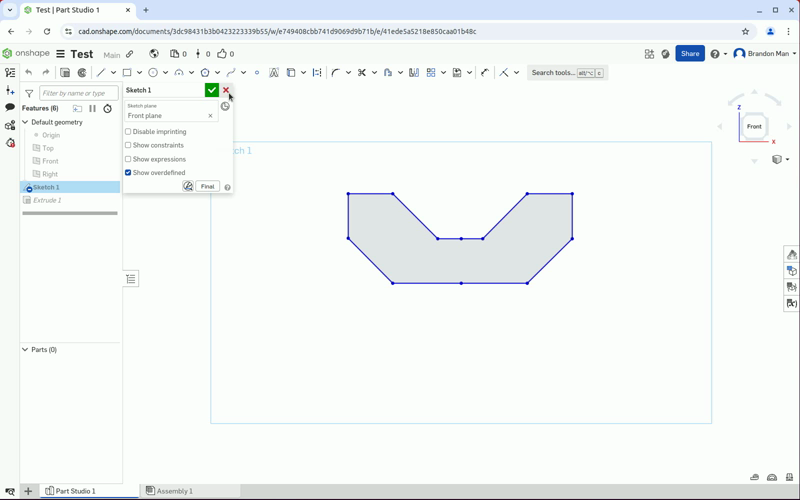
click(229, 92)
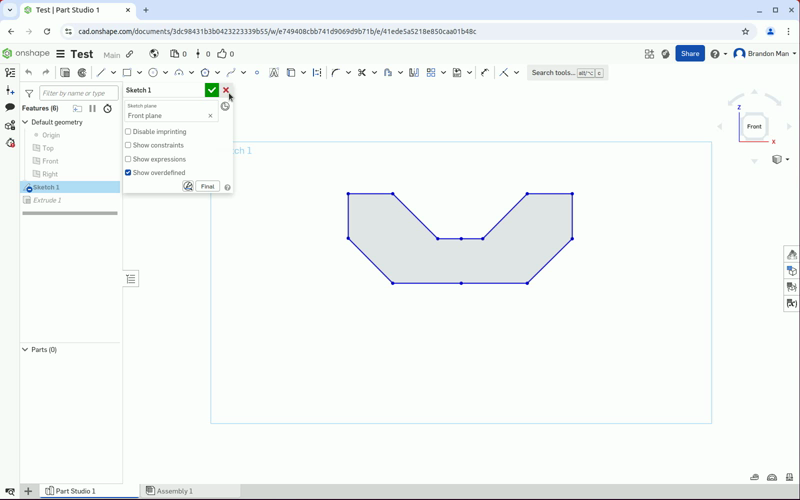
key(shift+s)
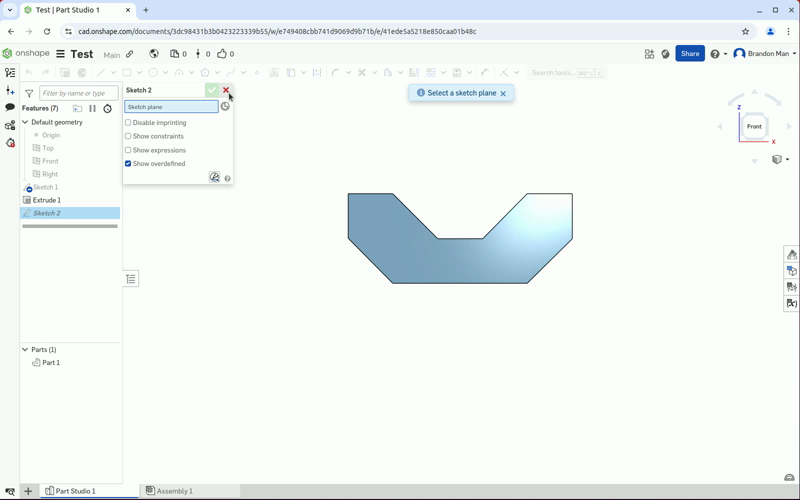
mouse_move(73, 163)
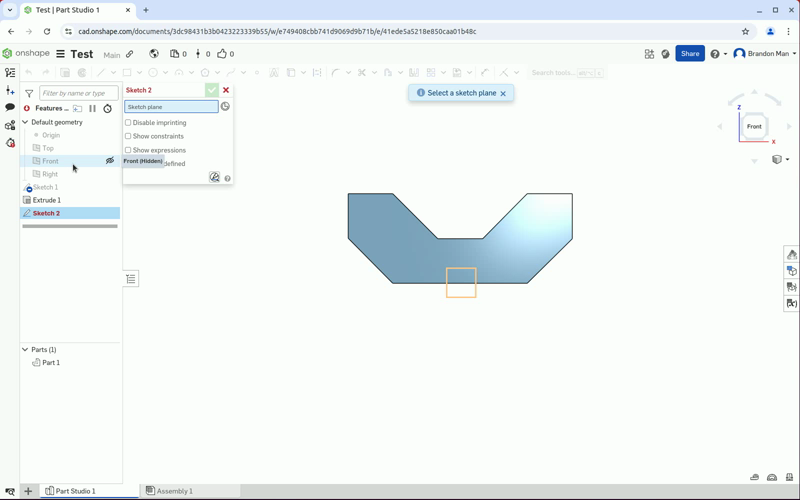
click(73, 163)
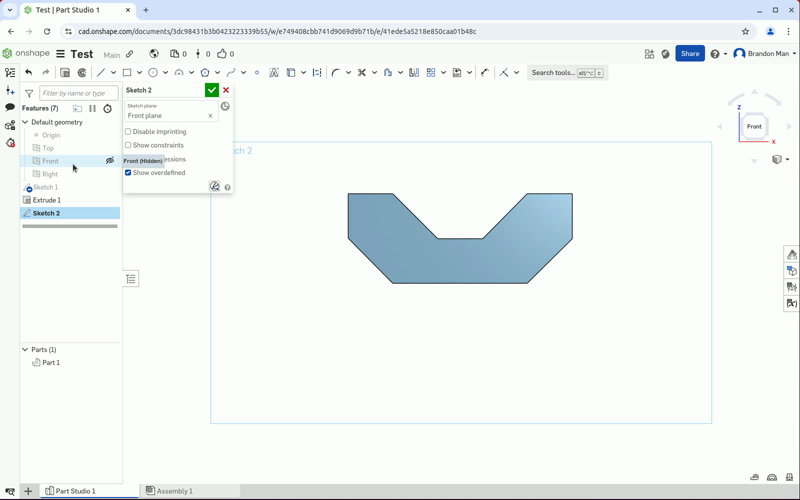
mouse_move(73, 352)
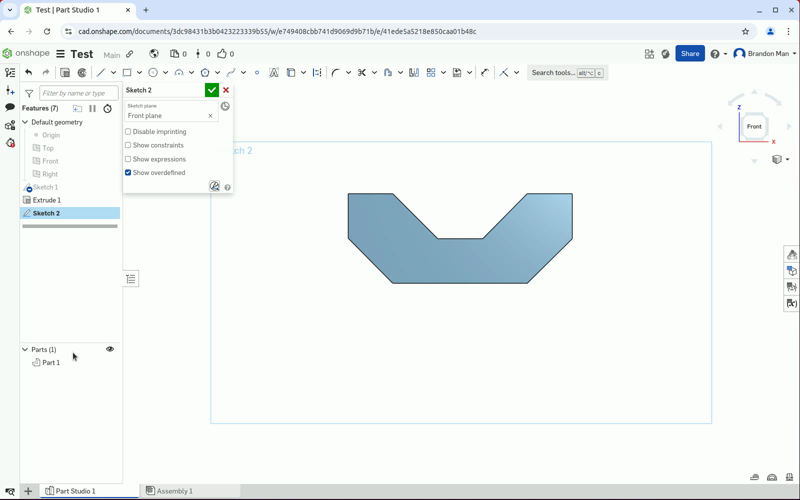
key(y)
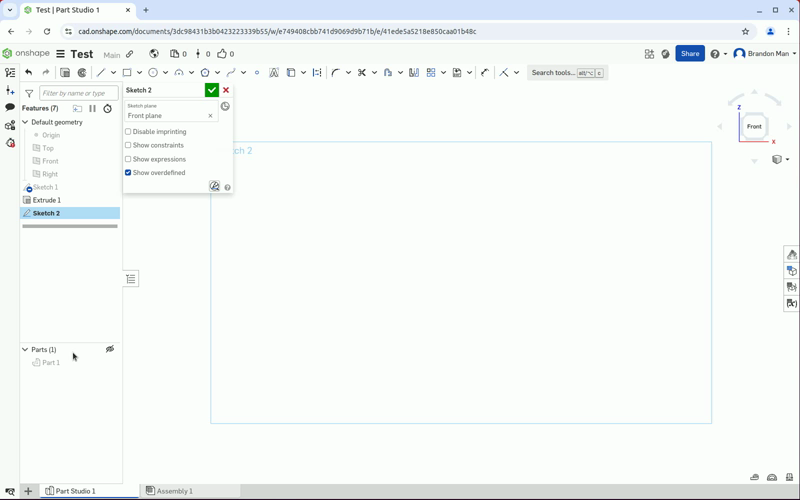
key(l)
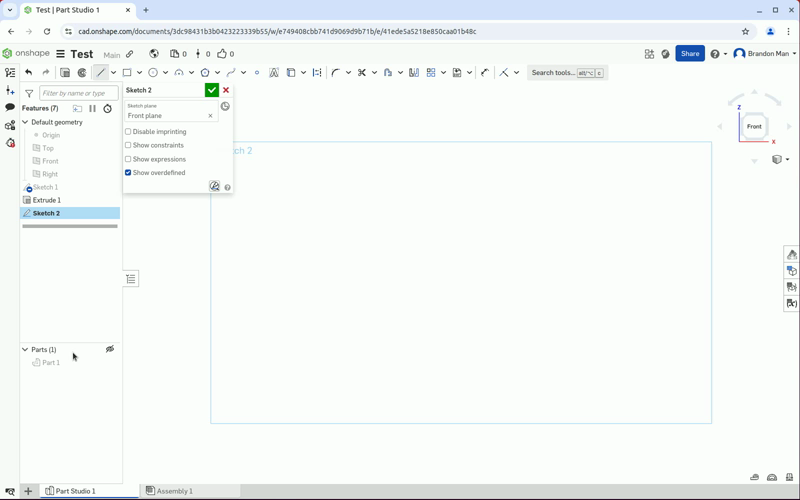
key_down(shift)
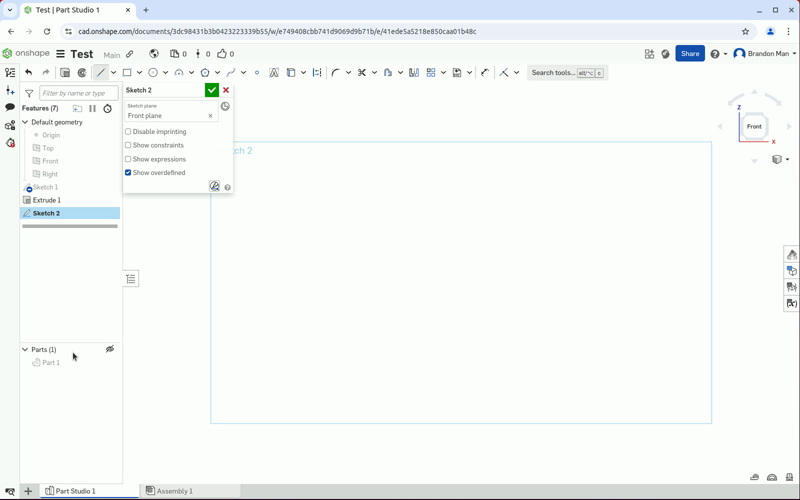
mouse_move(460, 282)
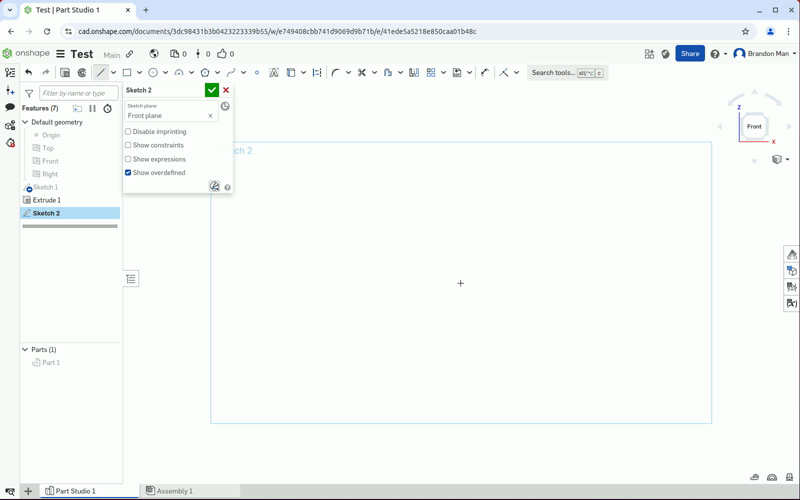
click(460, 282)
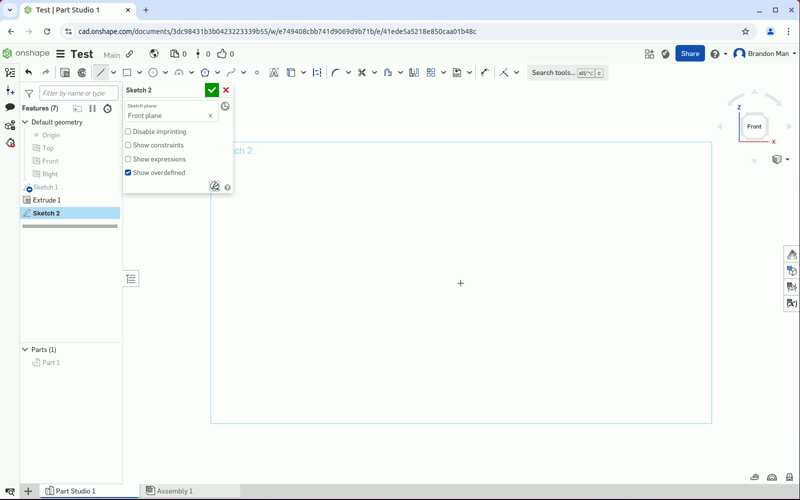
key_up(shift)
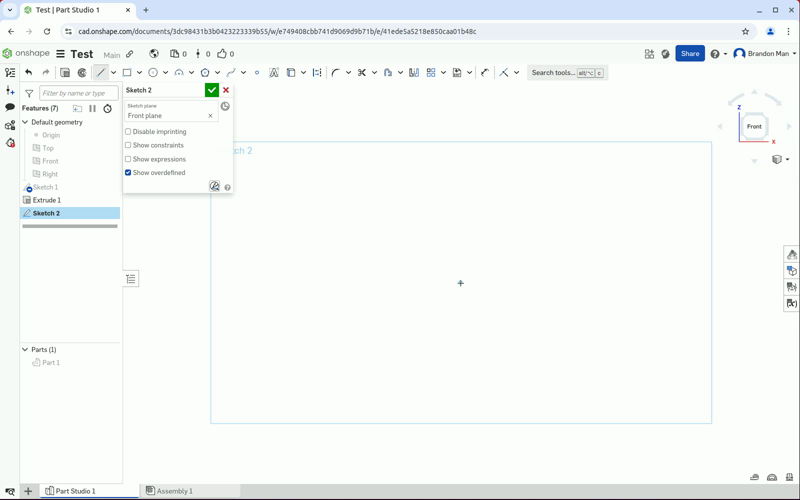
key_down(shift)
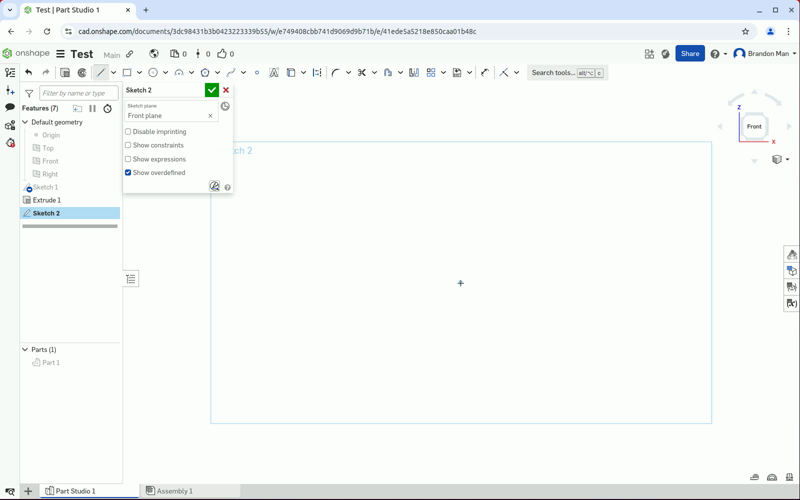
mouse_move(490, 282)
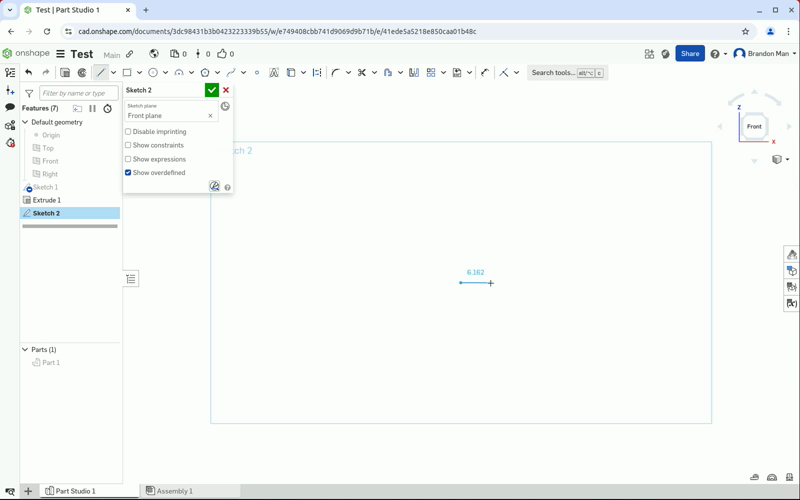
mouse_move(483, 282)
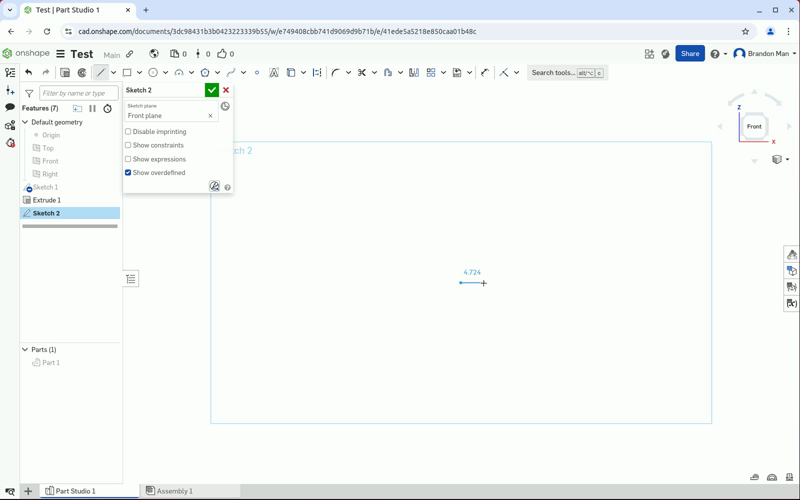
click(483, 282)
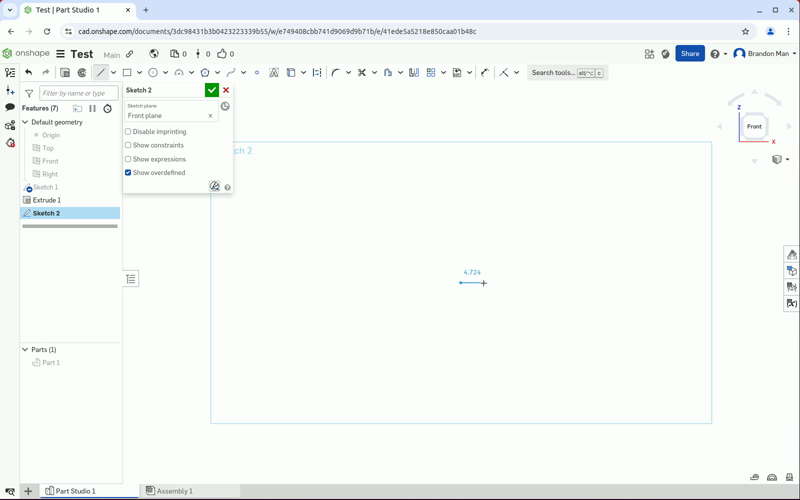
key_up(shift)
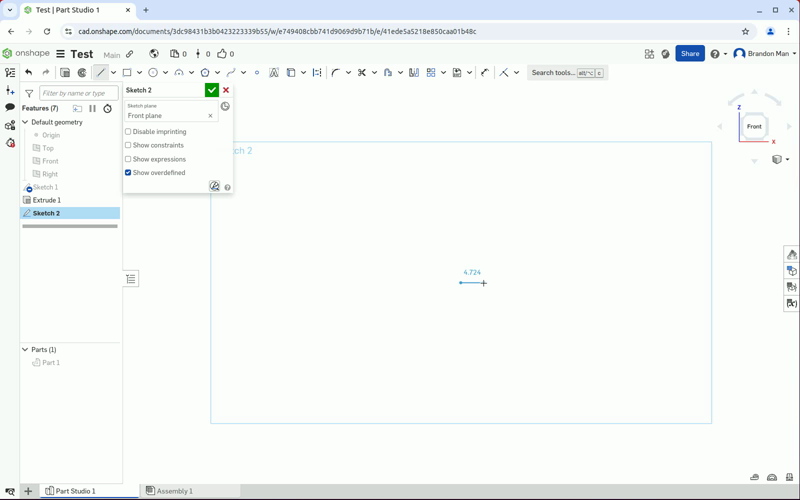
key_down(shift)
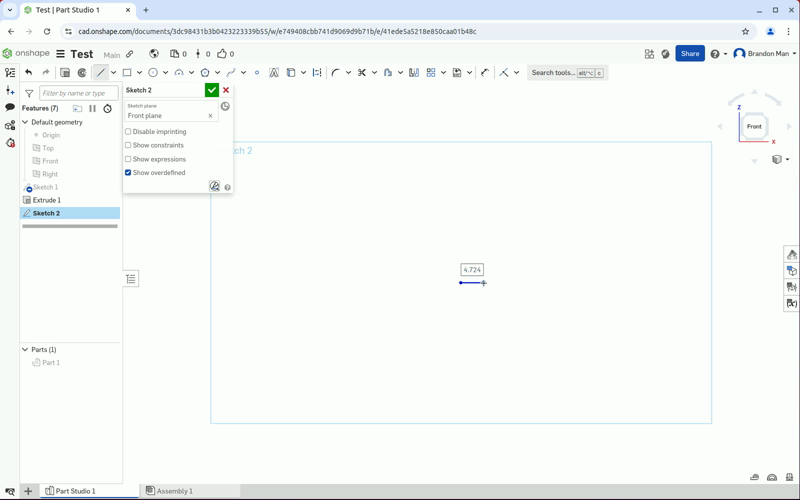
mouse_move(513, 282)
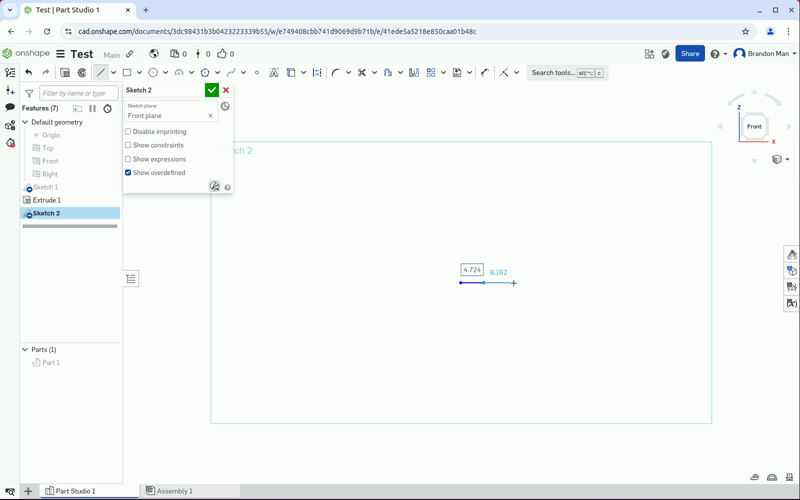
mouse_move(483, 237)
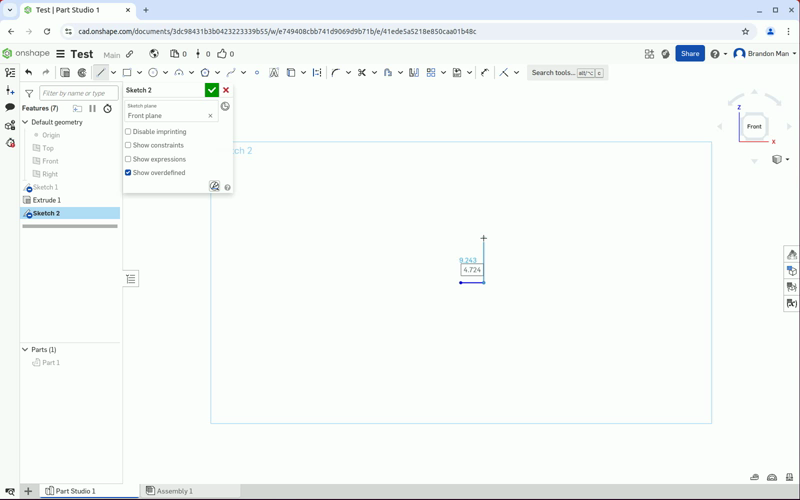
click(483, 237)
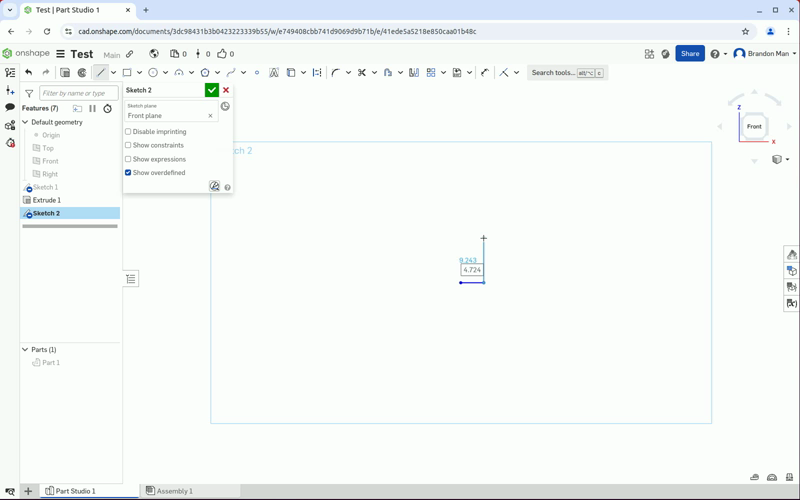
key_up(shift)
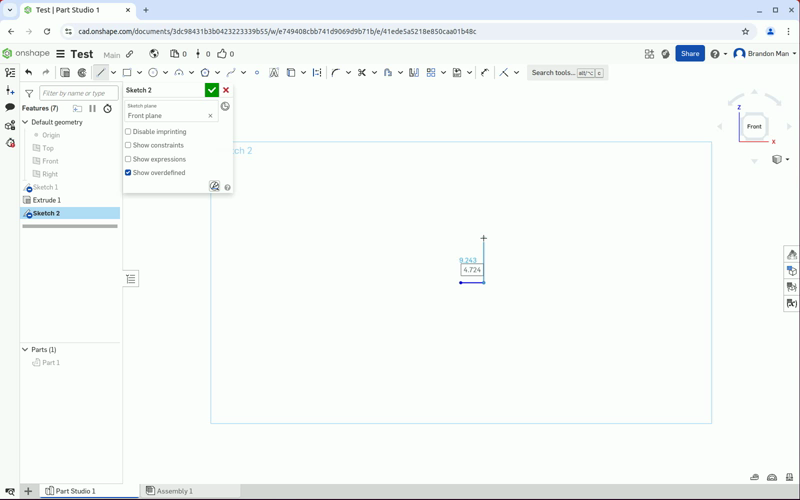
key_down(shift)
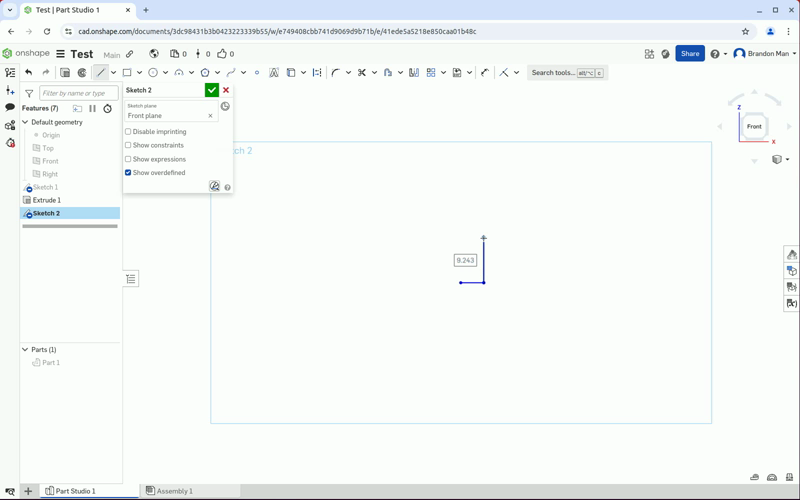
mouse_move(513, 237)
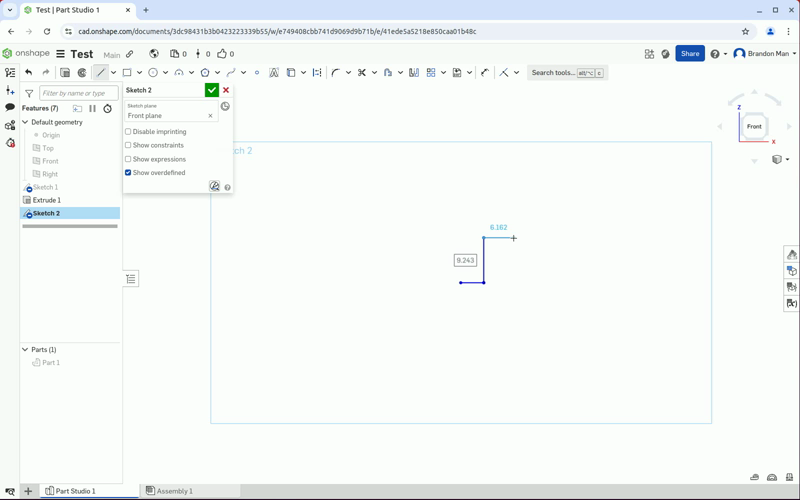
mouse_move(460, 237)
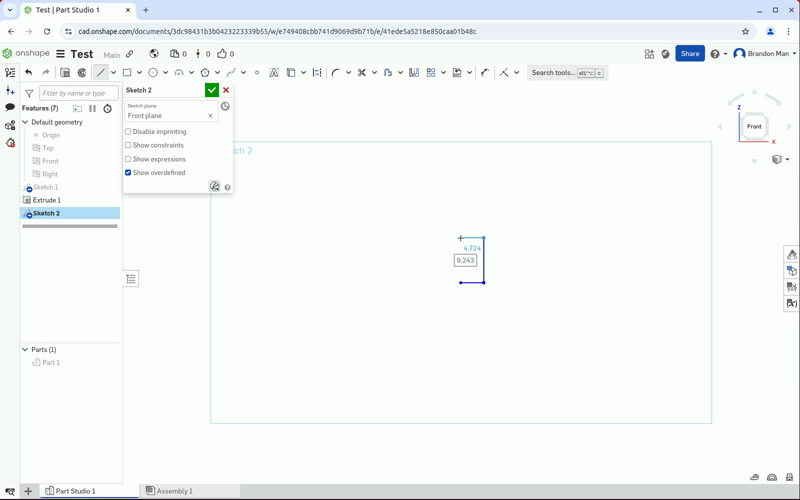
click(460, 237)
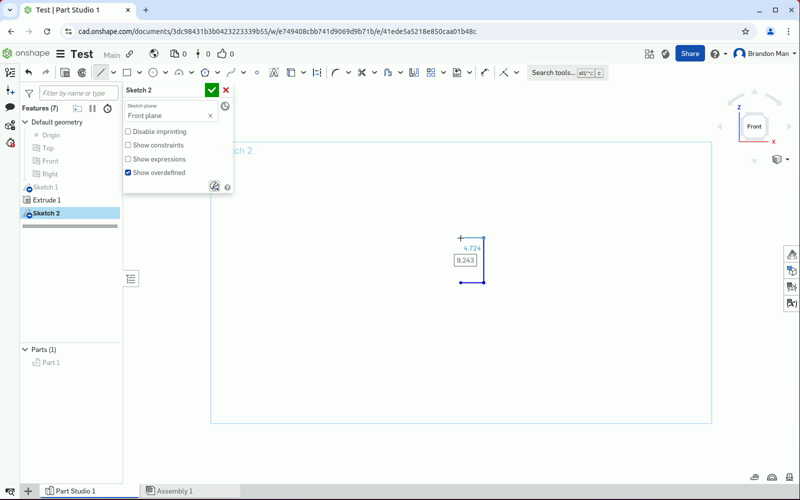
key_up(shift)
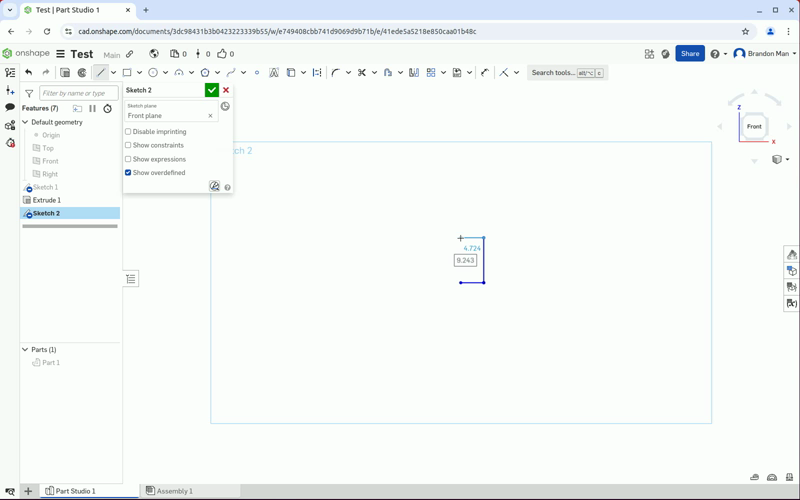
mouse_move(490, 237)
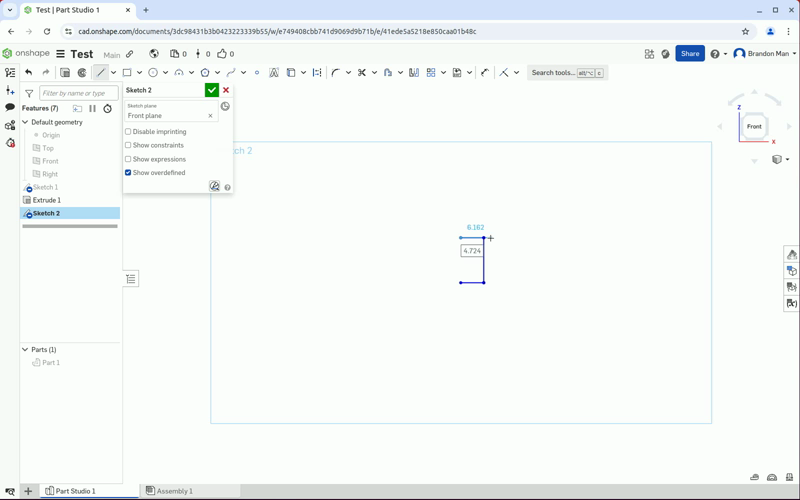
key_down(shift)
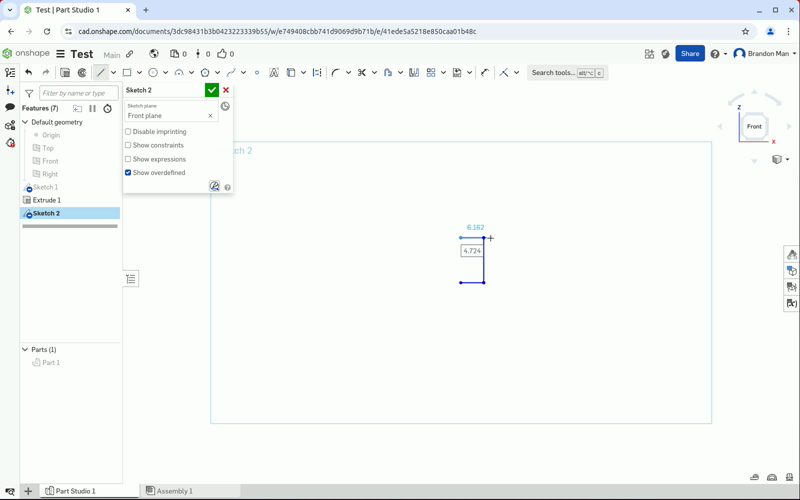
mouse_move(460, 282)
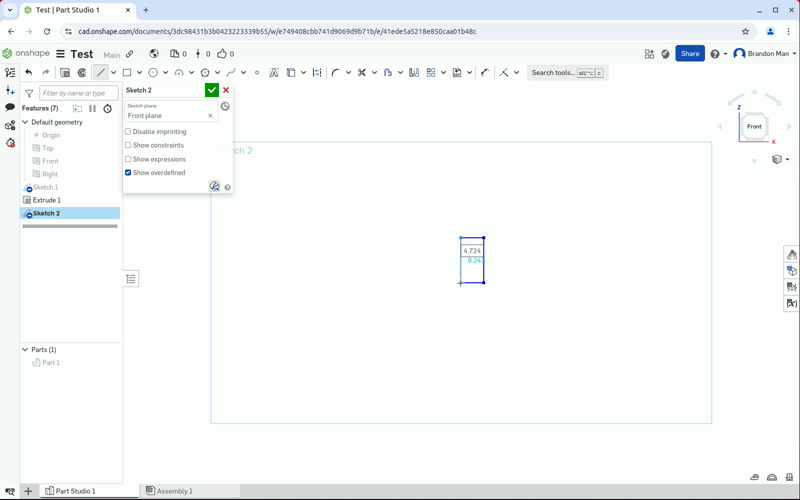
key_up(shift)
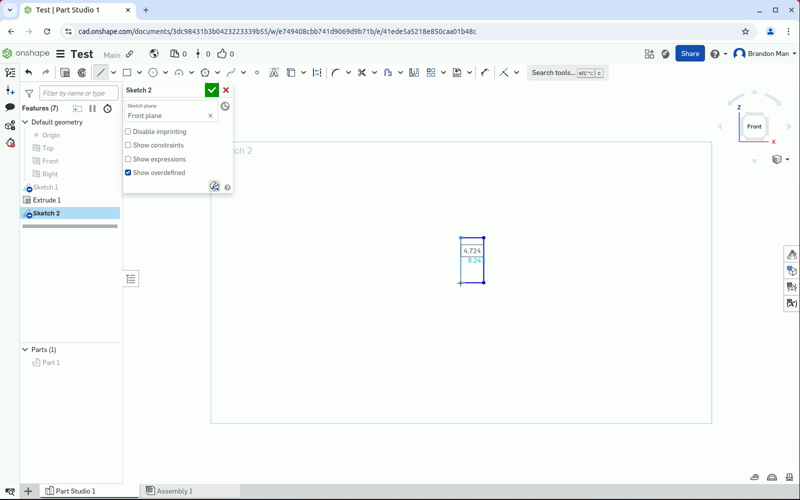
click(460, 282)
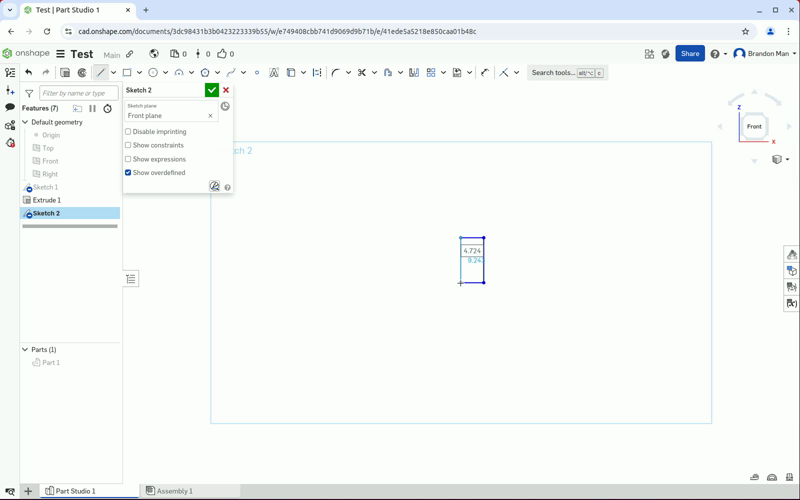
key(esc)
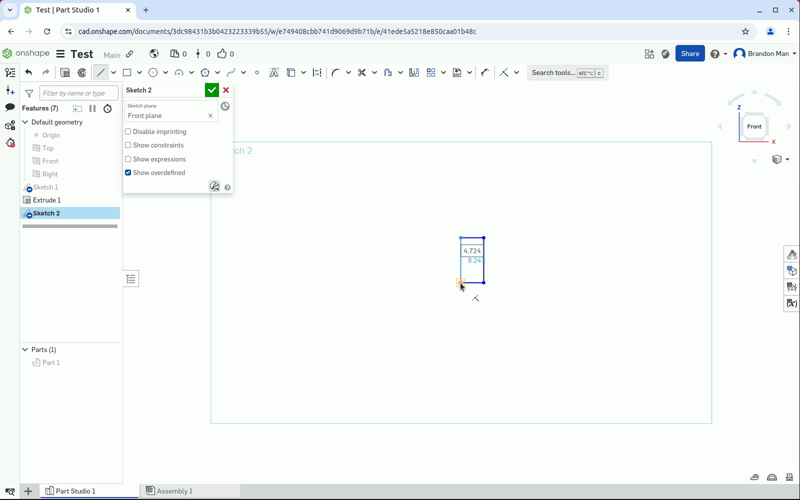
mouse_move(478, 278)
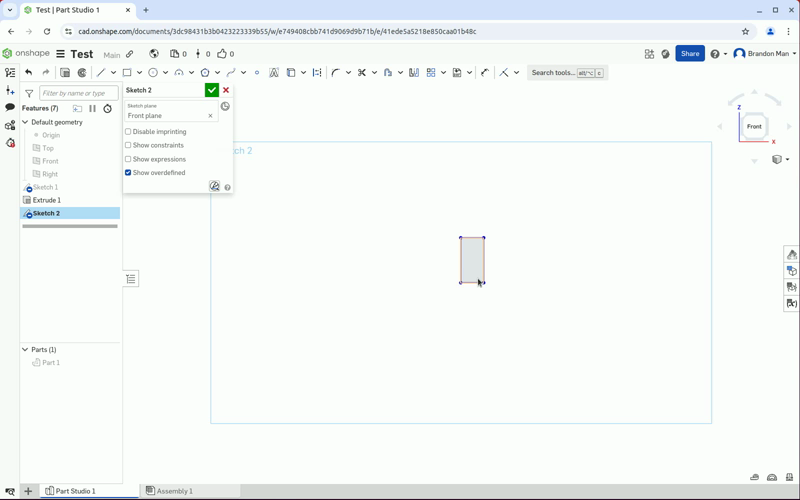
scroll(6)
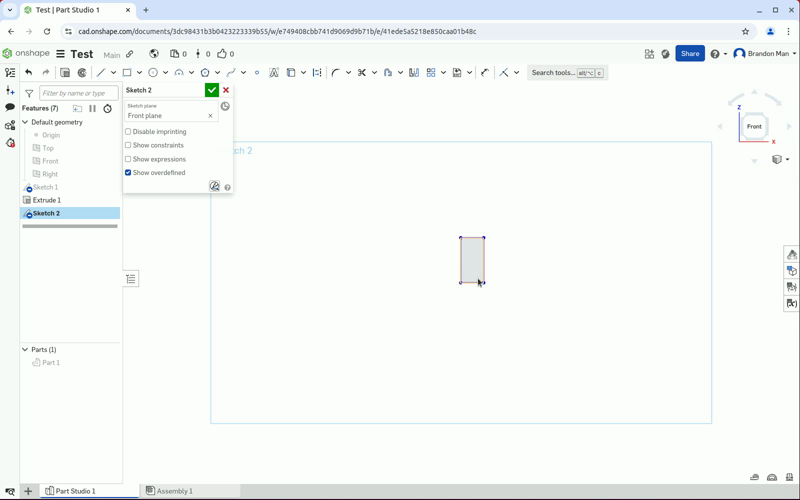
scroll(6)
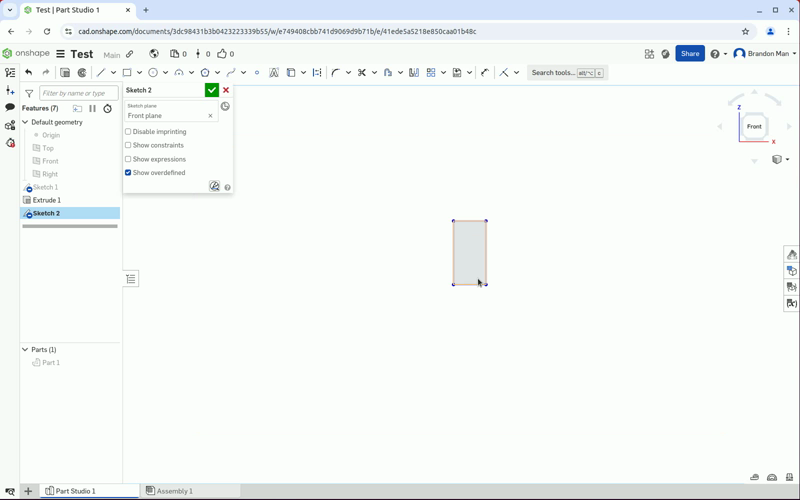
scroll(6)
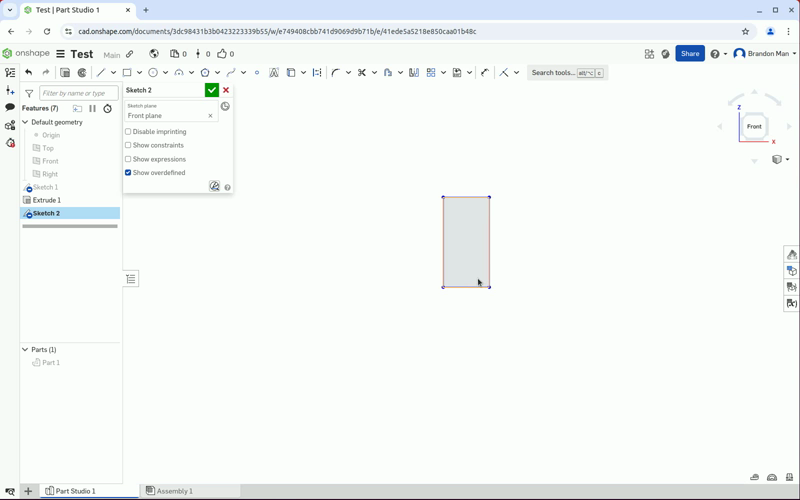
scroll(6)
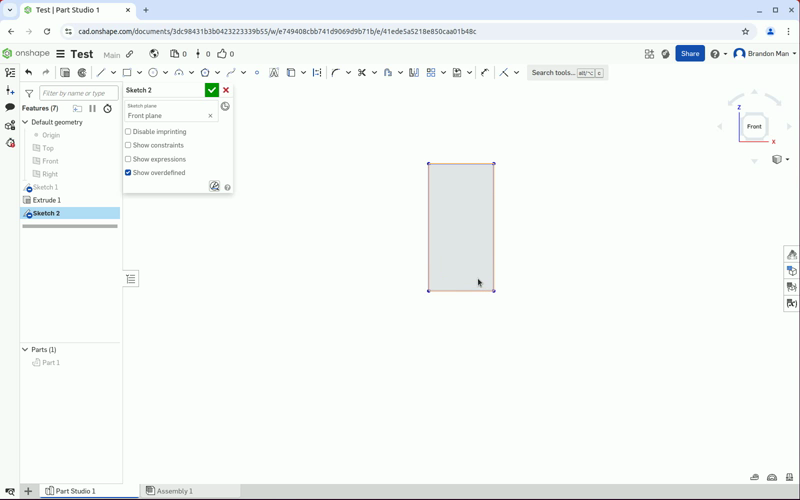
scroll(6)
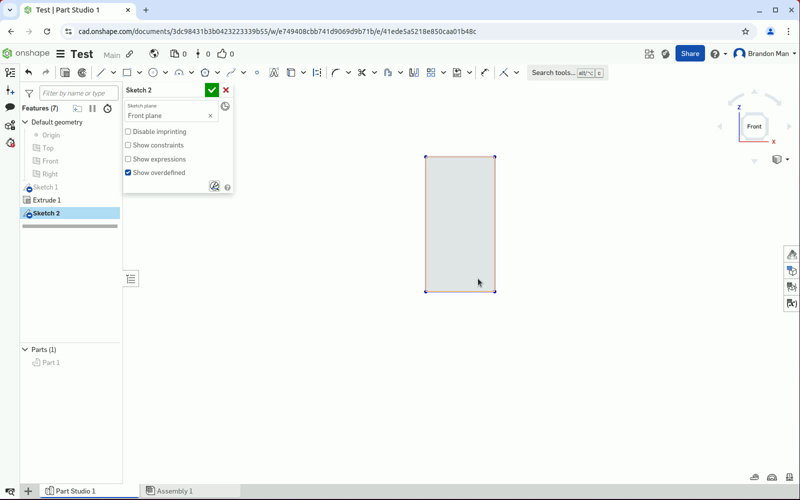
scroll(6)
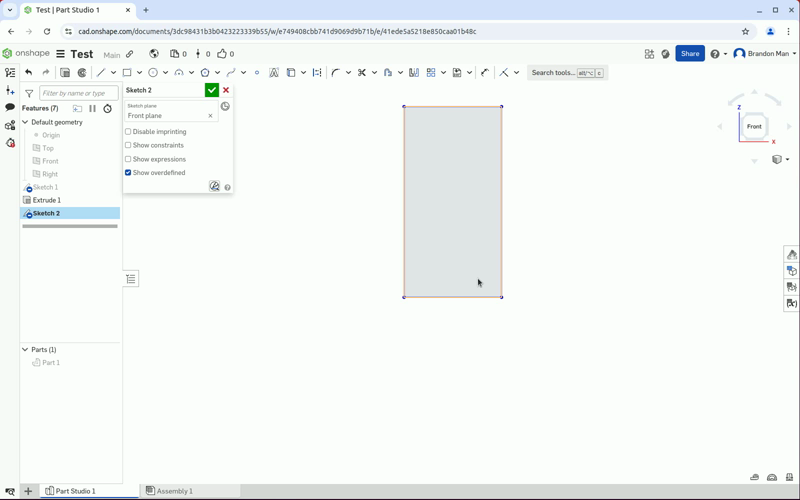
scroll(6)
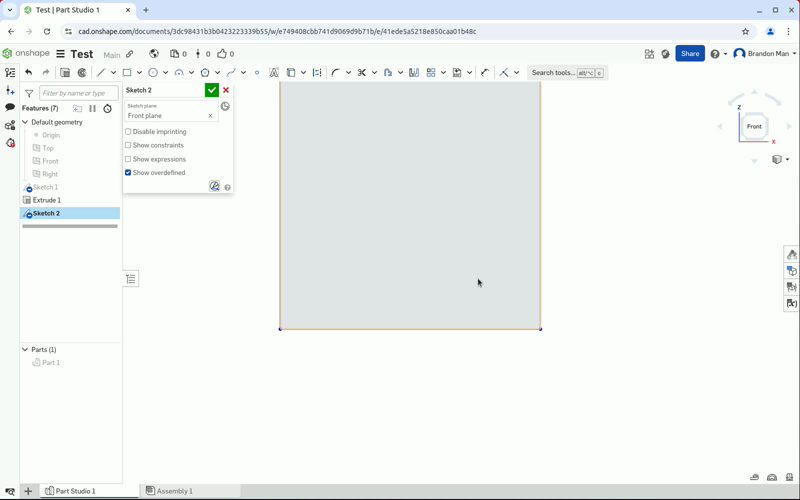
click(478, 278)
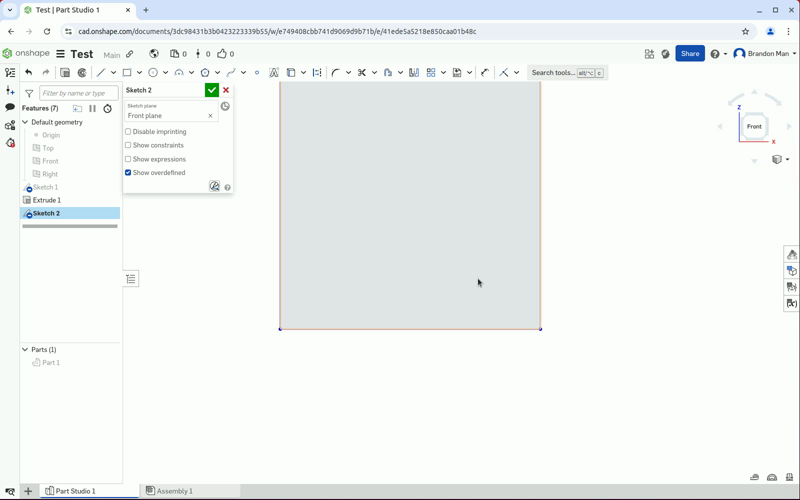
scroll(-6)
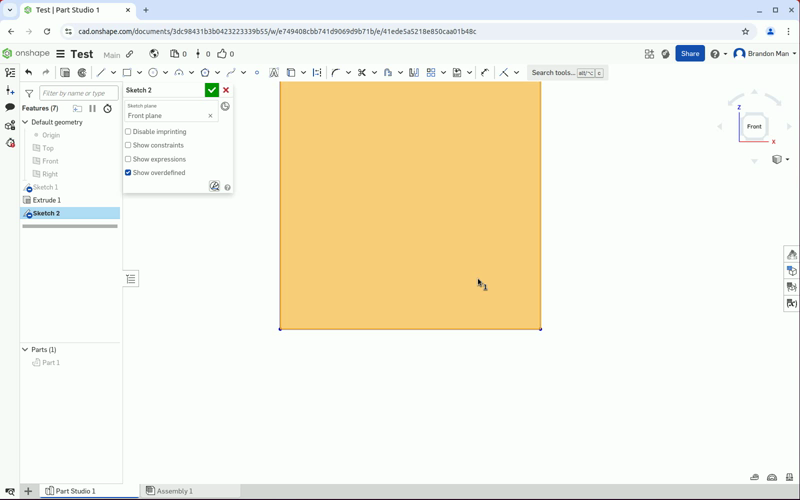
scroll(-6)
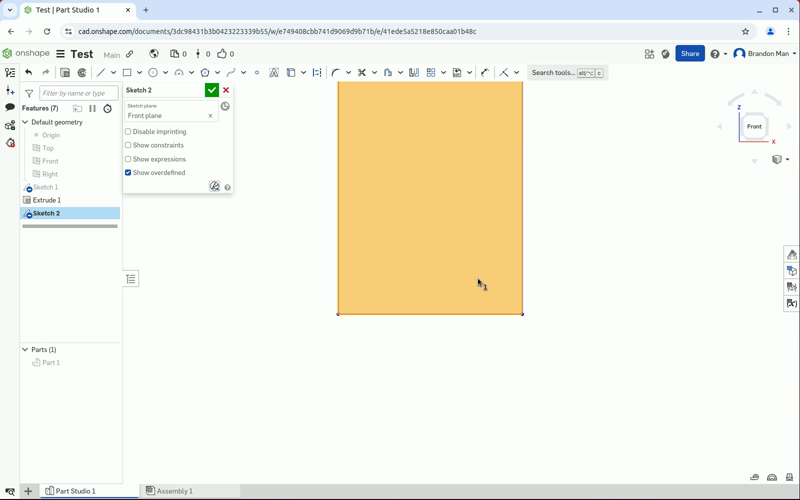
scroll(-6)
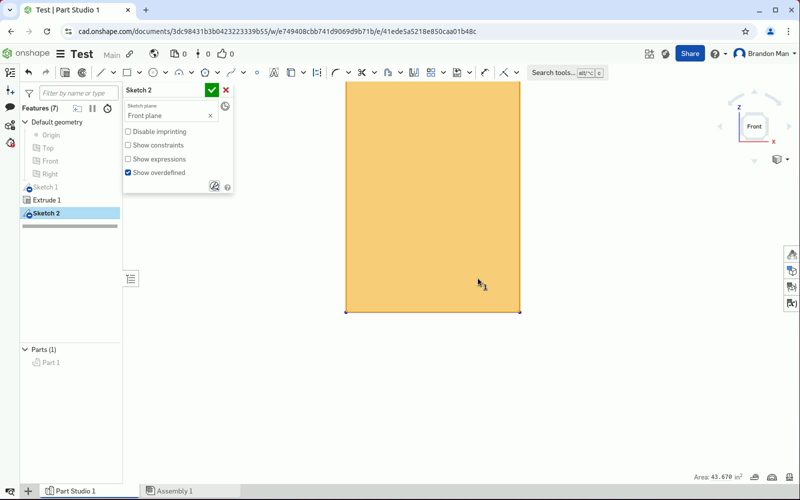
scroll(-6)
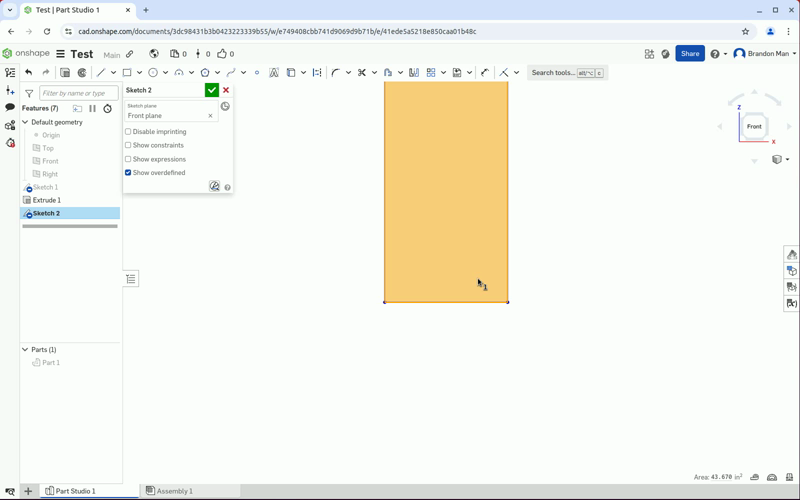
scroll(-6)
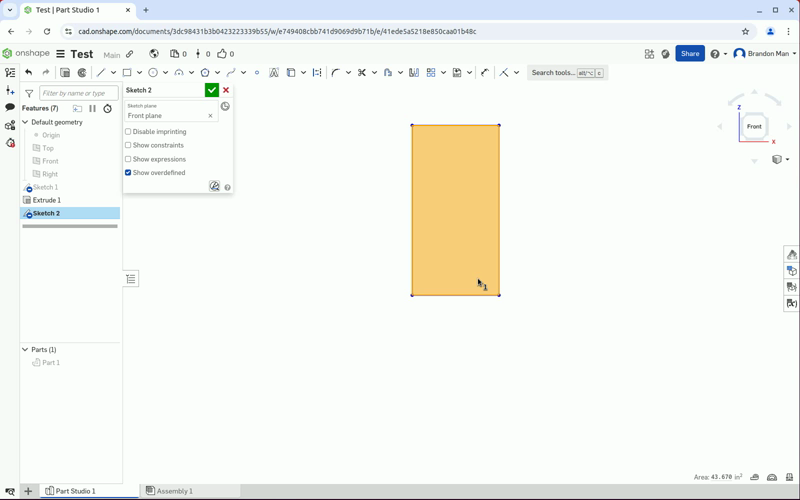
scroll(-6)
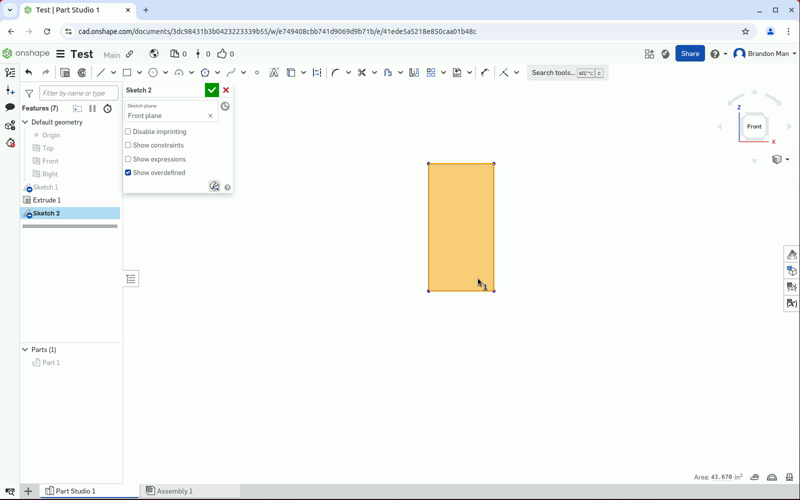
scroll(-6)
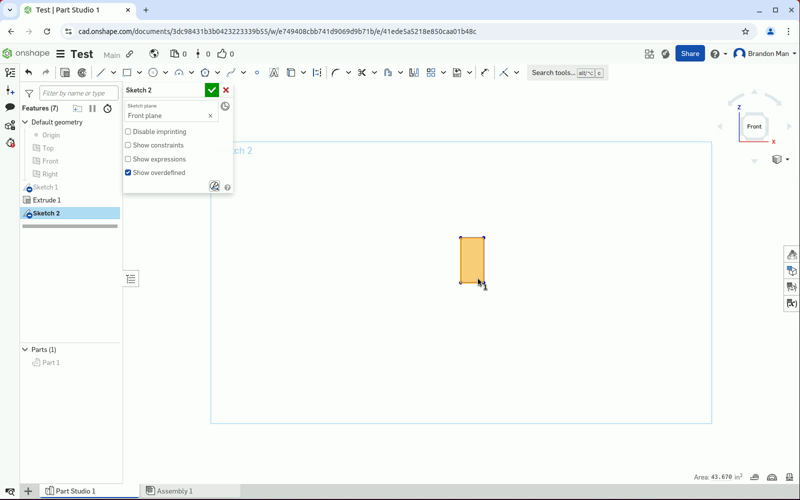
mouse_move(73, 352)
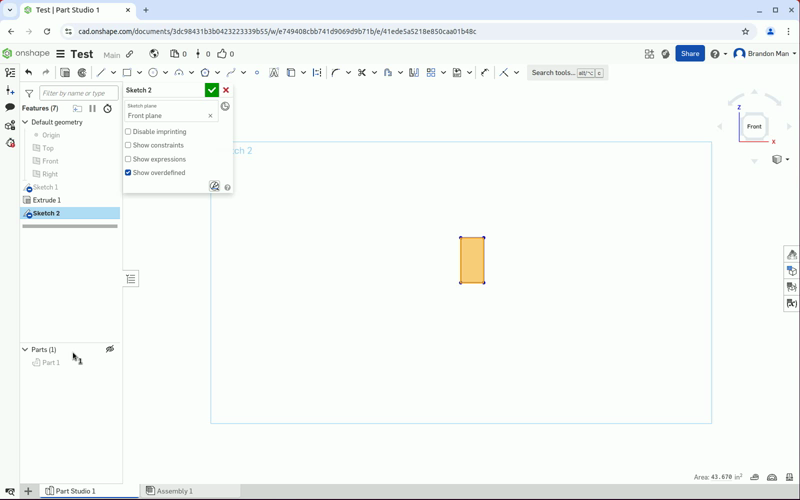
key(shift+y)
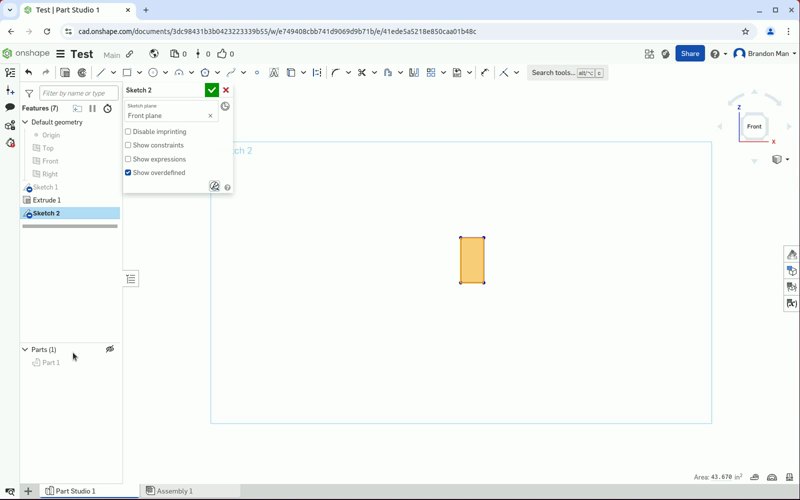
key(shift+e)
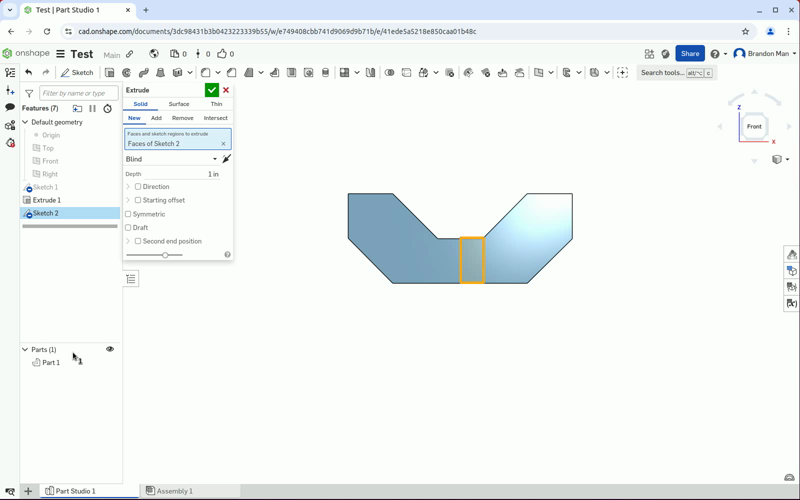
mouse_move(143, 106)
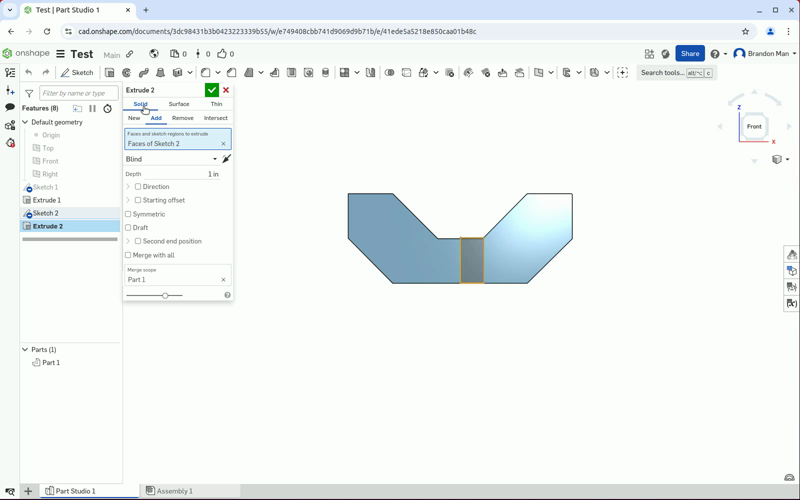
click(143, 106)
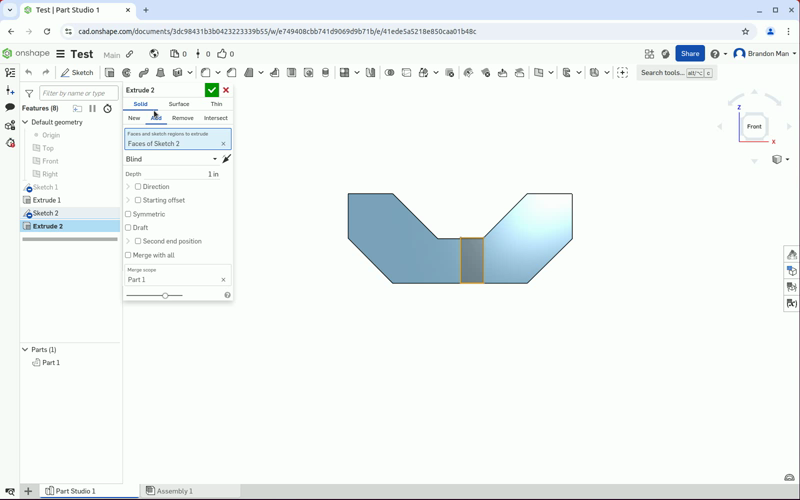
mouse_move(186, 120)
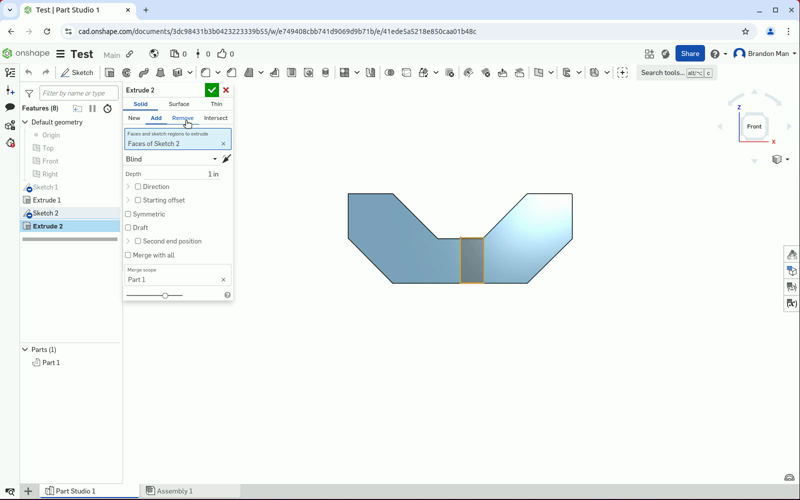
click(186, 120)
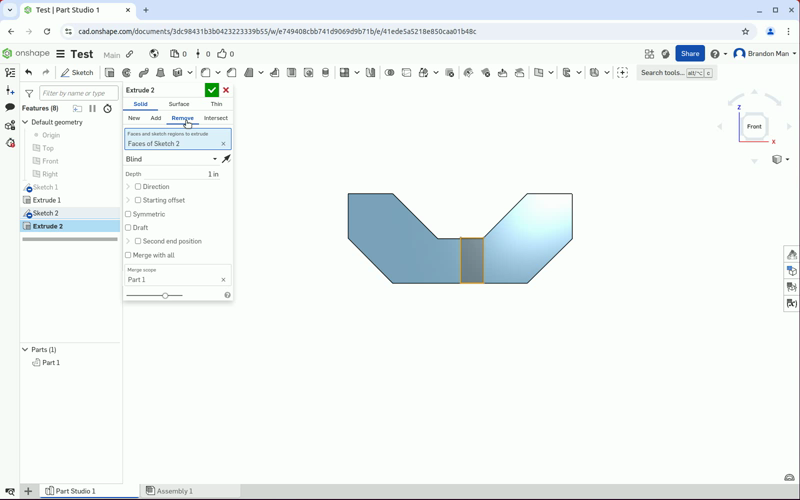
key(tab, 4)
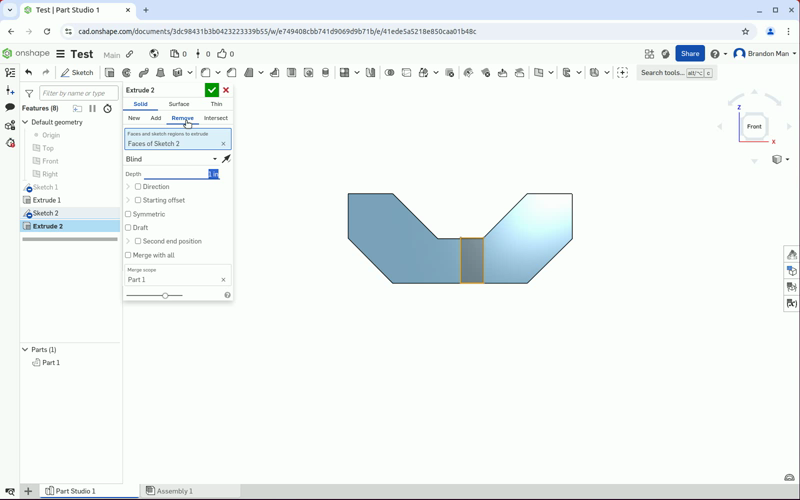
text(-18.535)
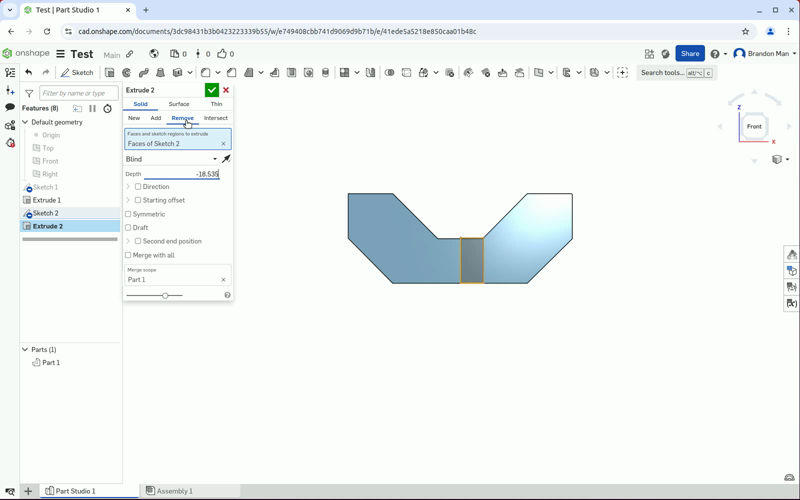
key(tab, 6)
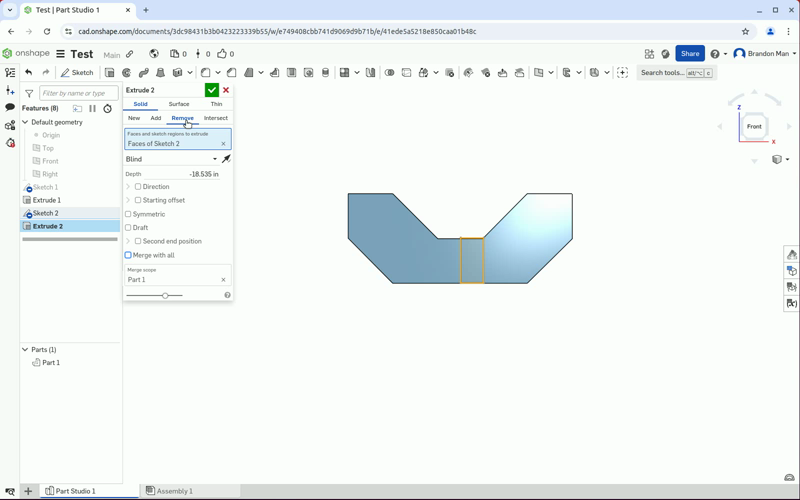
key(space)
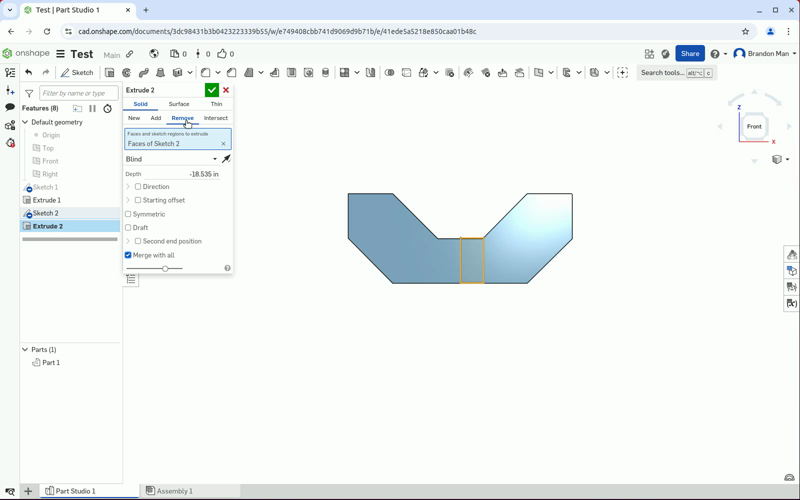
key(enter)
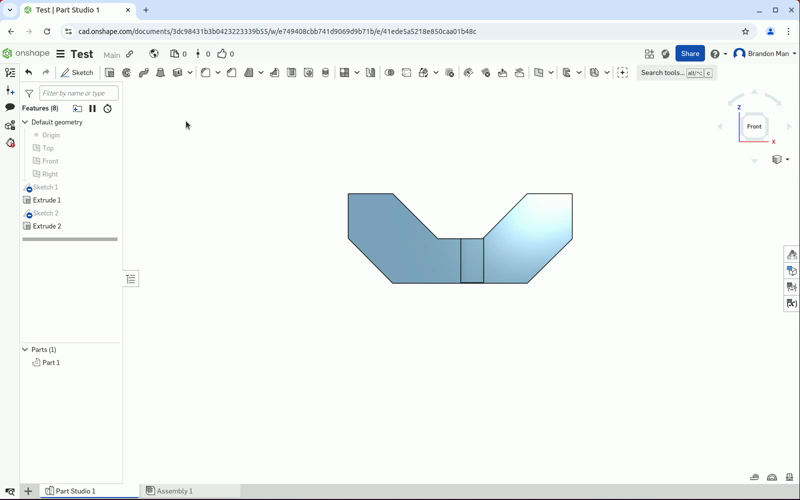
key(shift+h)
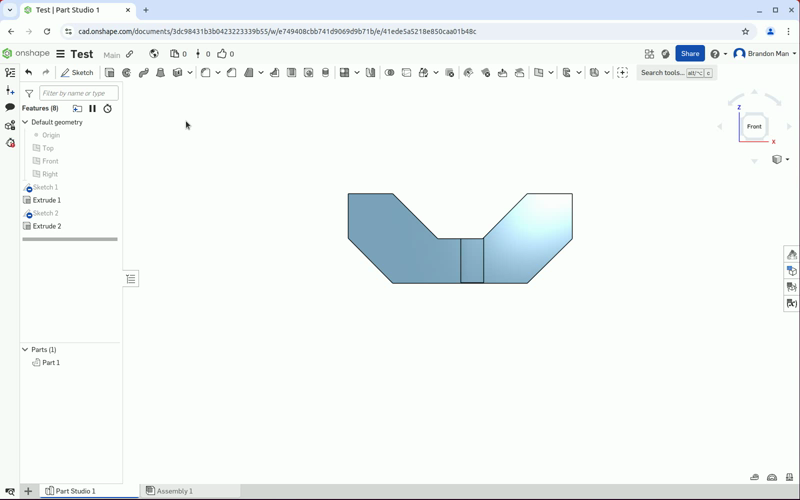
key(shift+h)
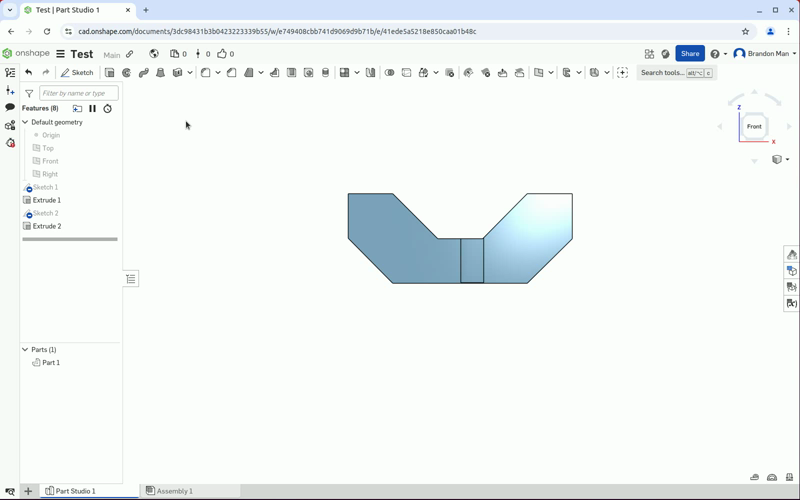
mouse_move(73, 189)
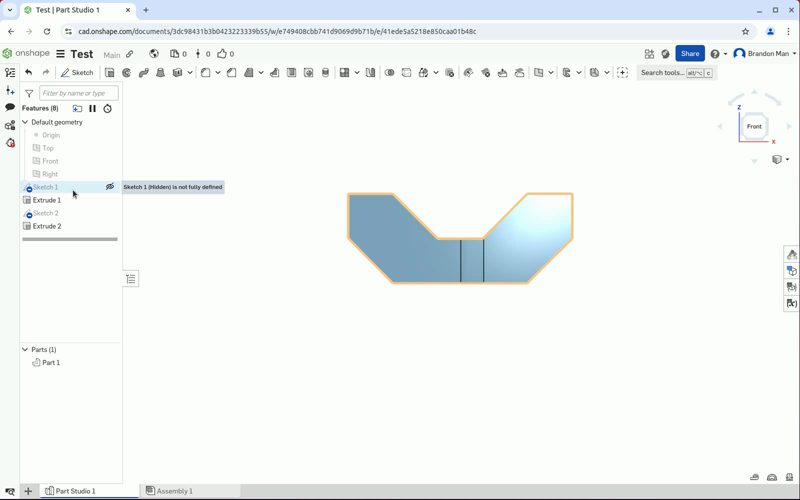
click(73, 189)
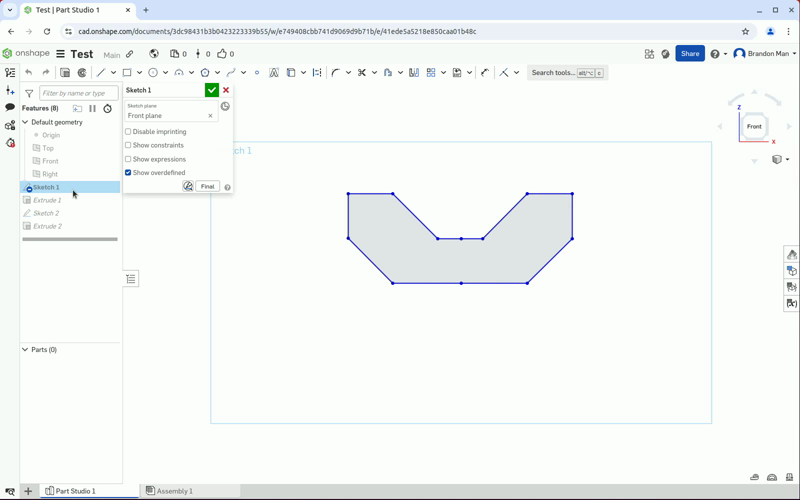
mouse_move(229, 92)
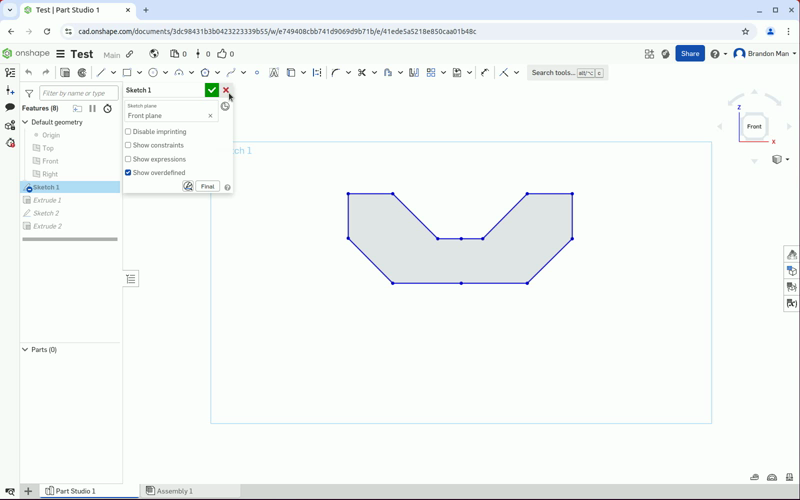
click(229, 92)
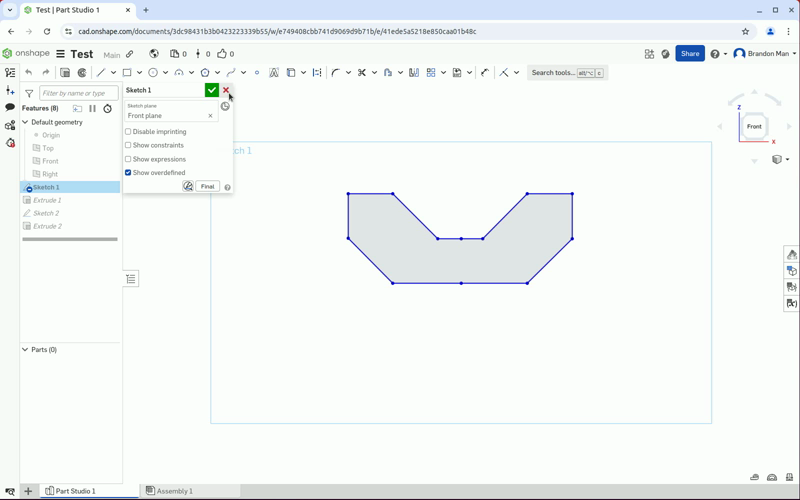
key(shift+s)
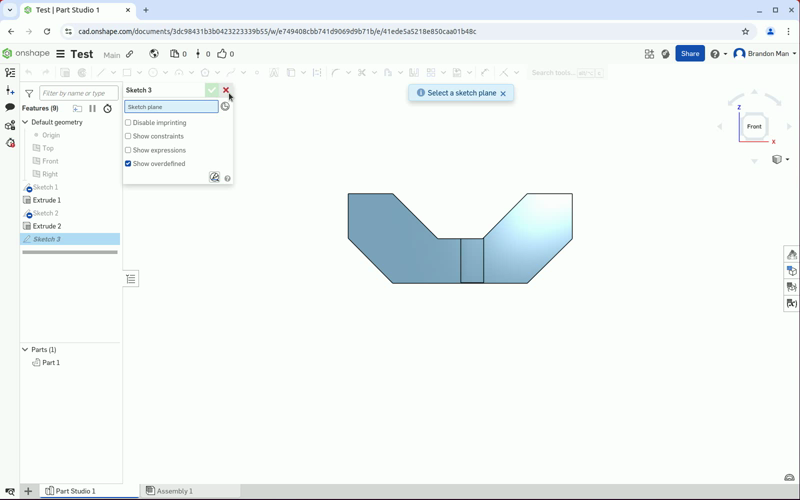
mouse_move(73, 163)
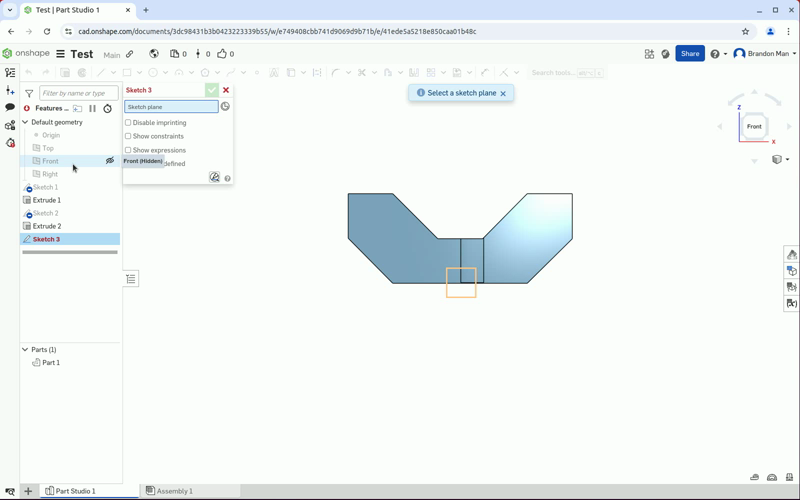
click(73, 163)
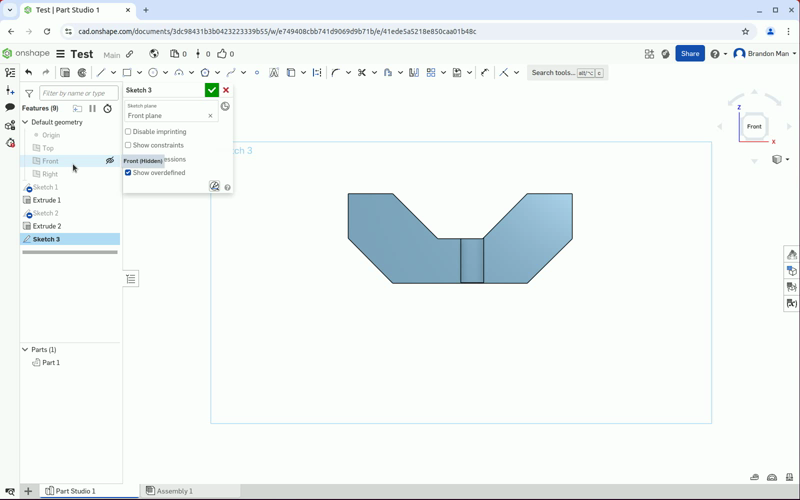
mouse_move(73, 352)
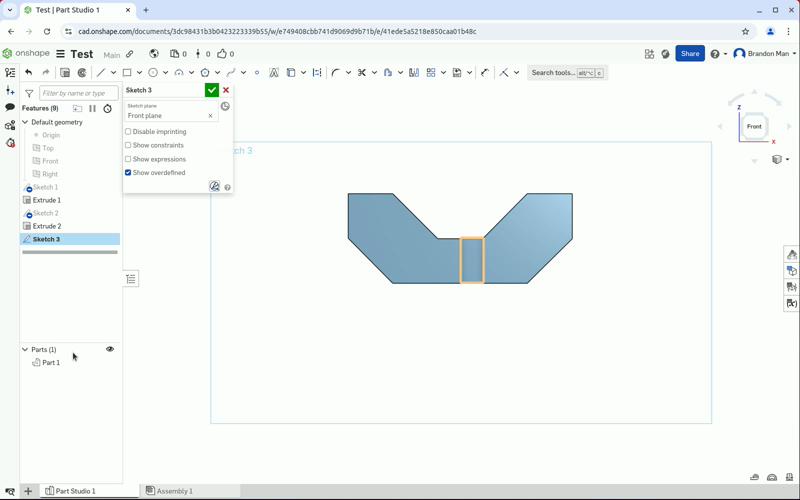
key(y)
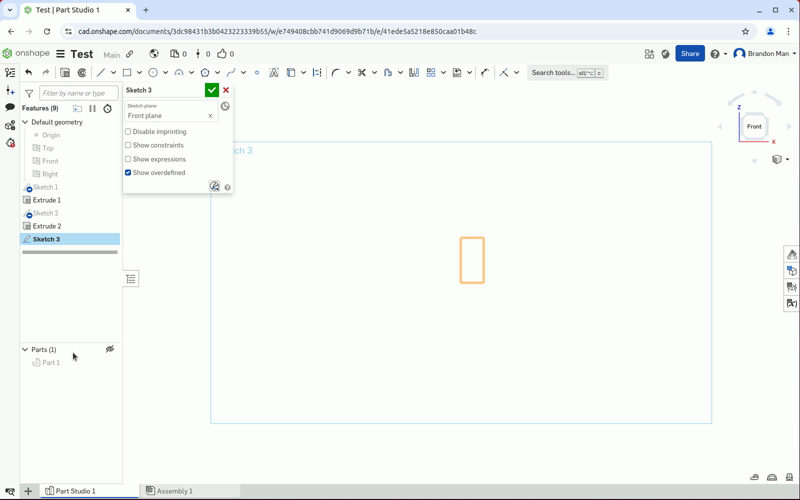
key(l)
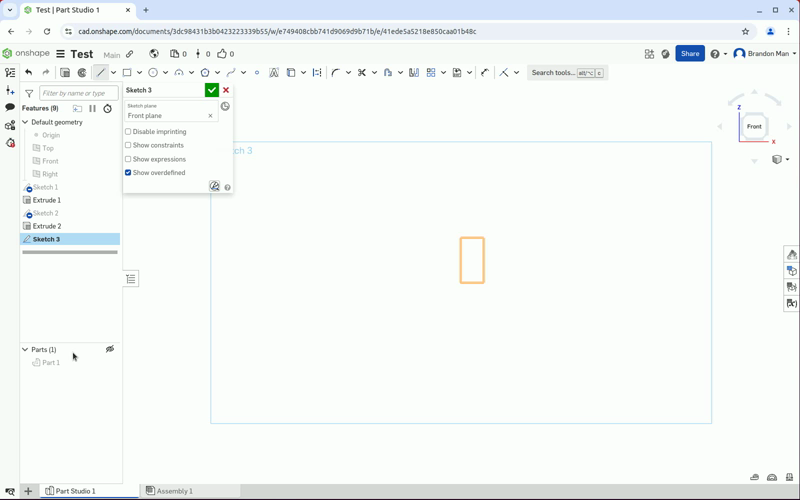
key_down(shift)
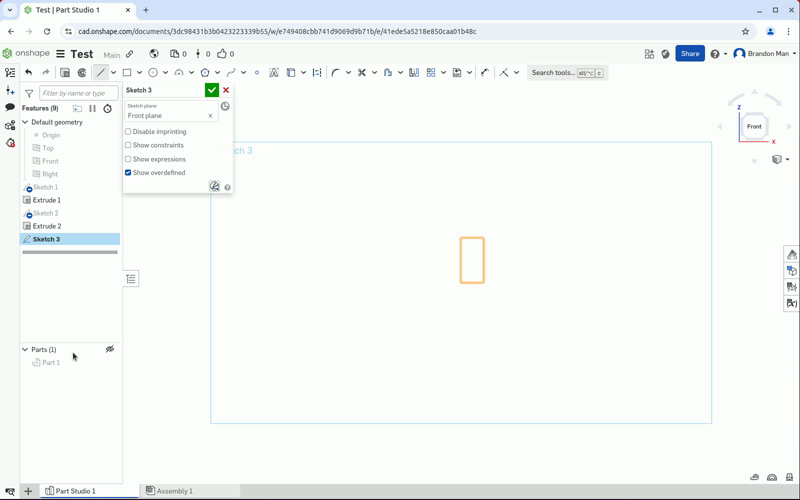
mouse_move(438, 282)
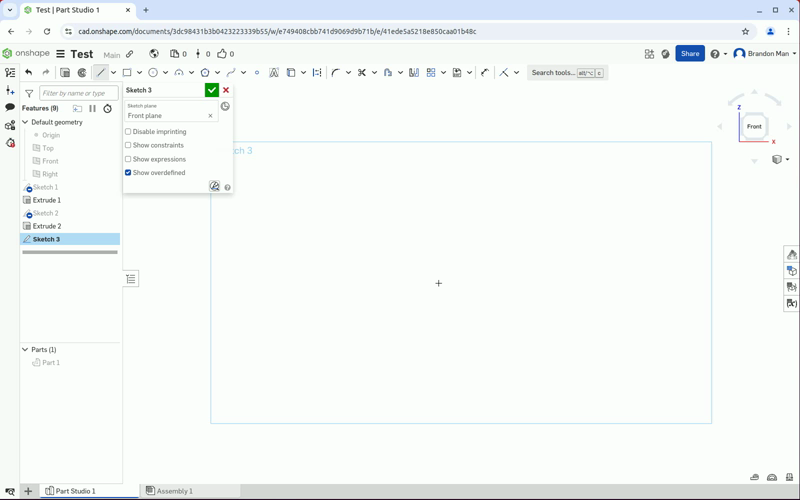
click(438, 282)
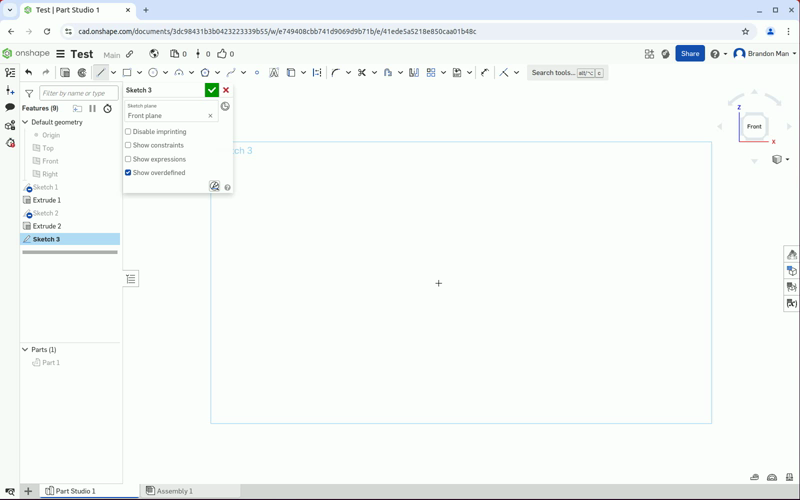
key_up(shift)
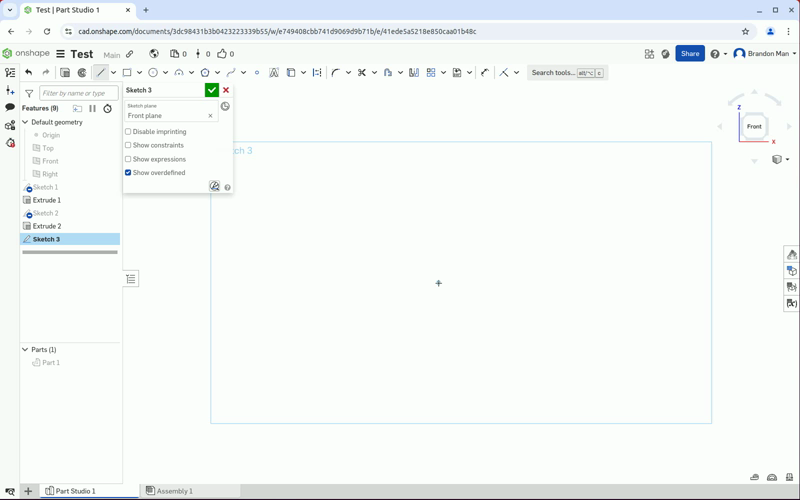
key_down(shift)
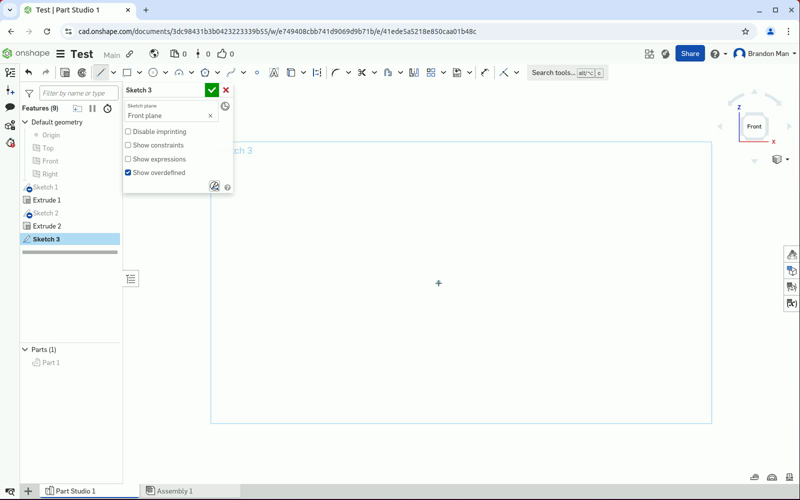
mouse_move(468, 282)
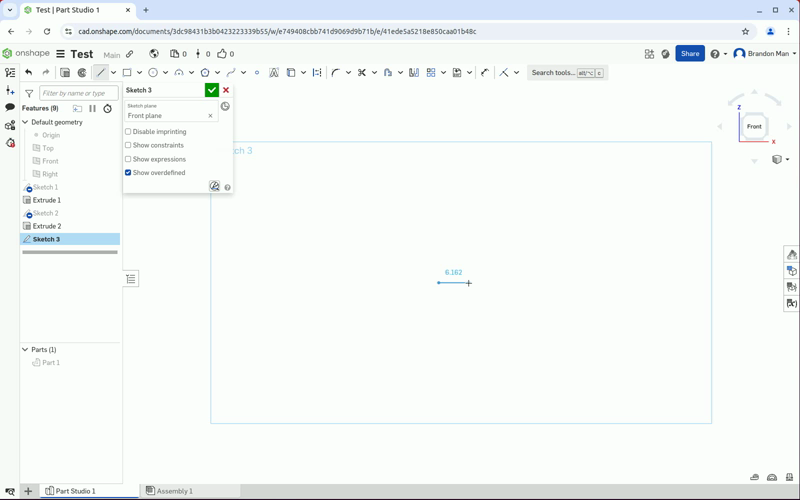
mouse_move(461, 282)
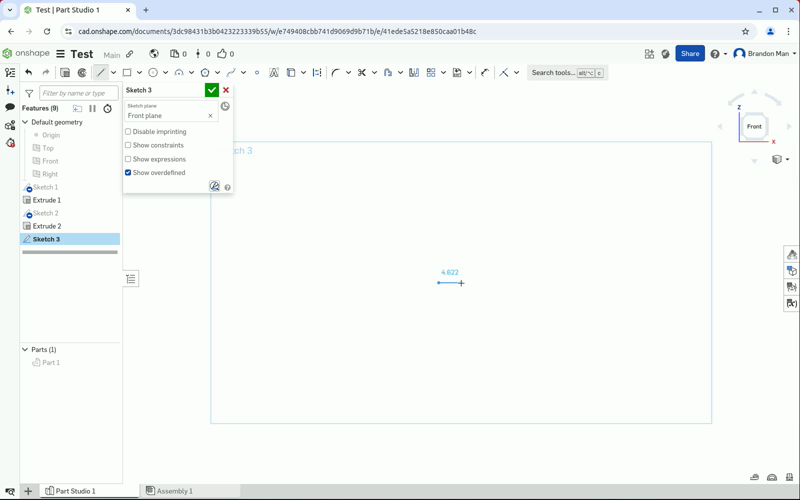
click(461, 282)
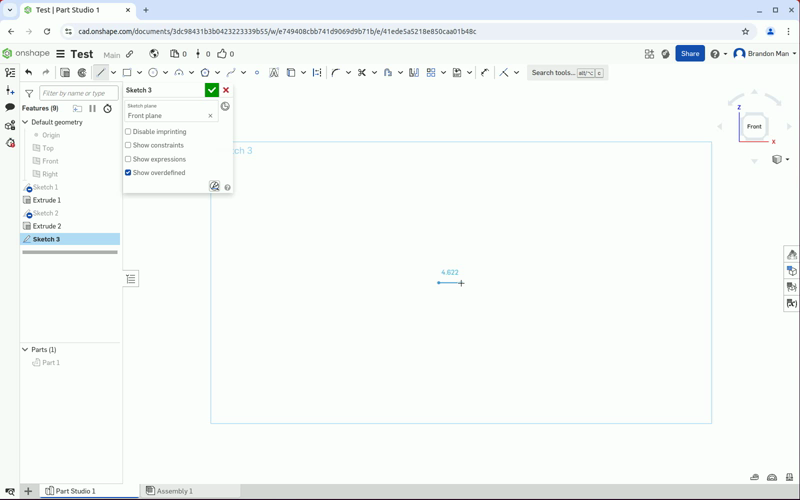
key_up(shift)
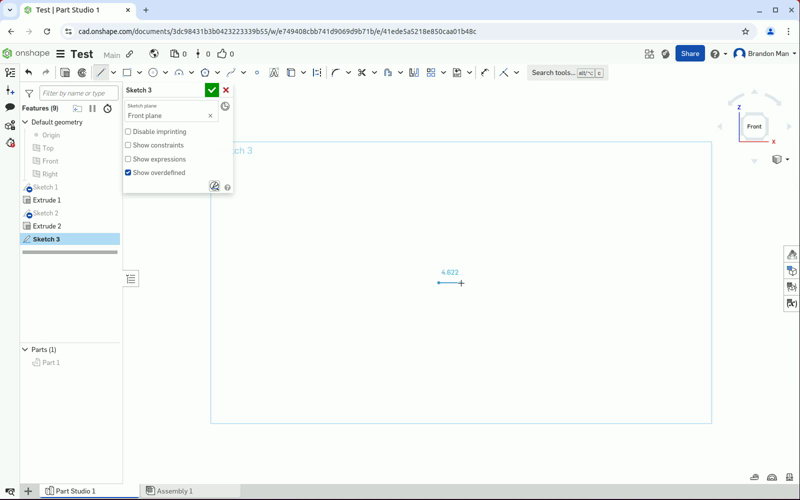
key_down(shift)
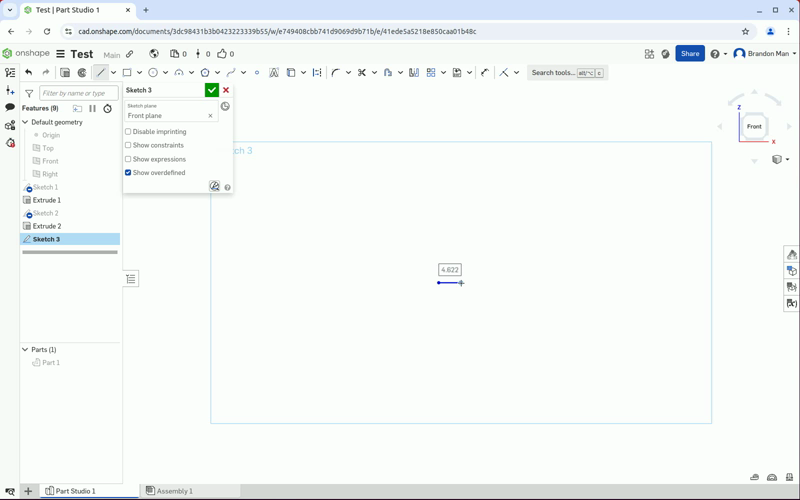
mouse_move(491, 282)
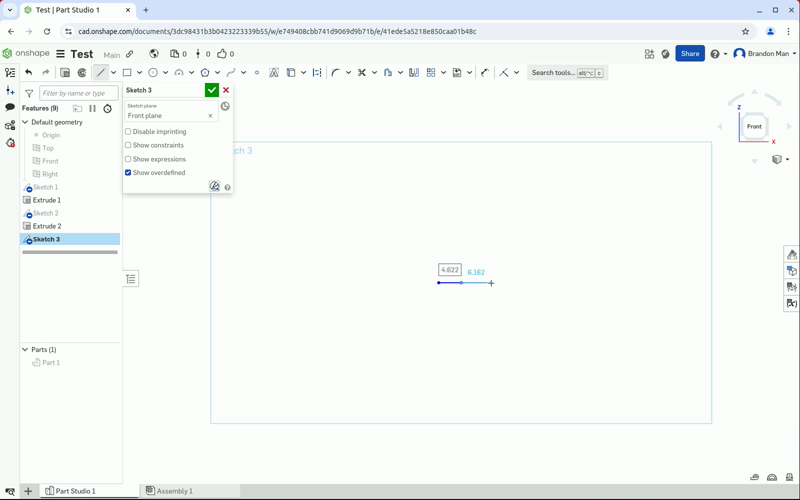
mouse_move(461, 237)
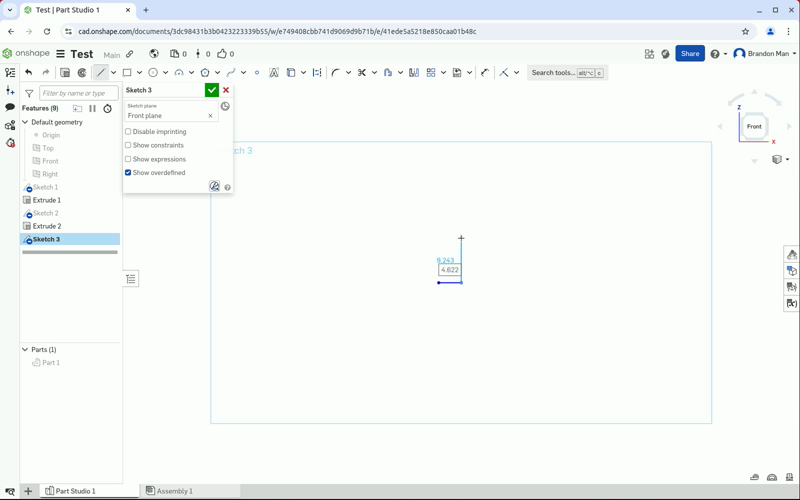
click(461, 237)
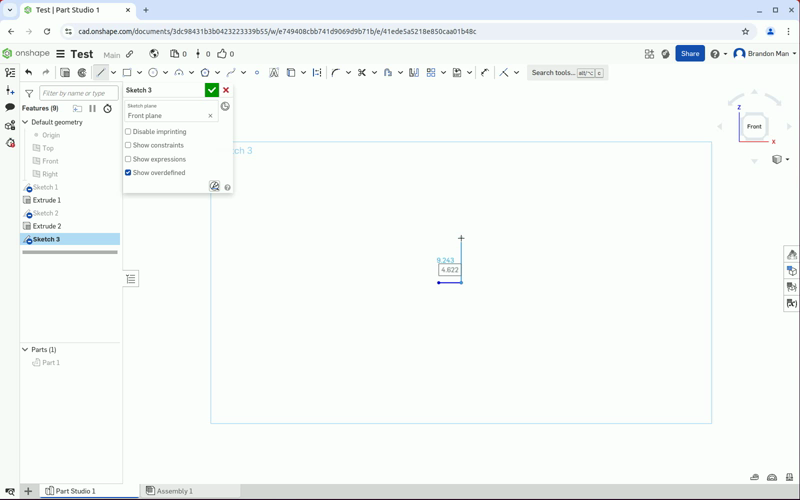
key_up(shift)
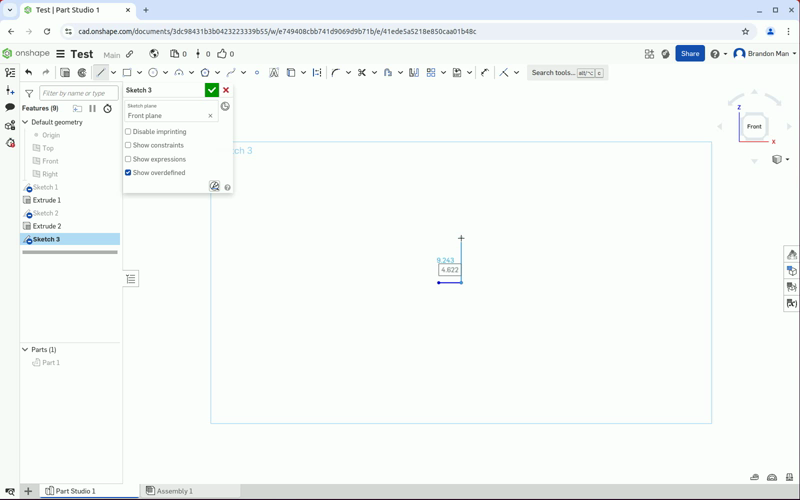
key_down(shift)
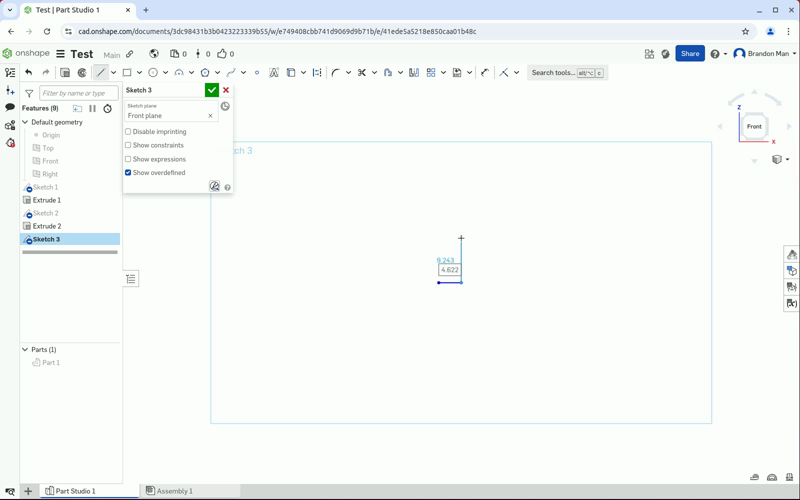
mouse_move(491, 237)
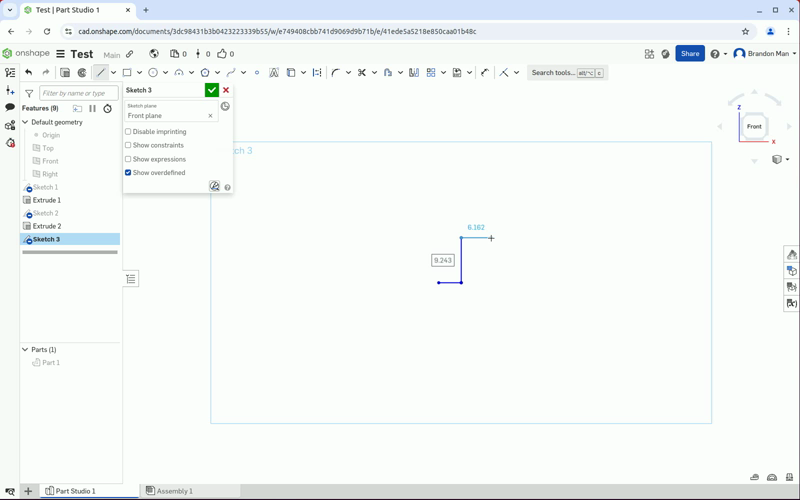
mouse_move(438, 237)
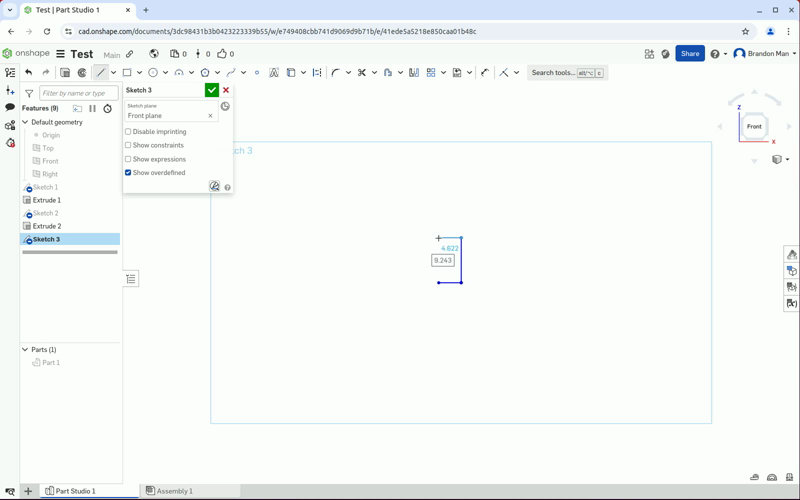
click(438, 237)
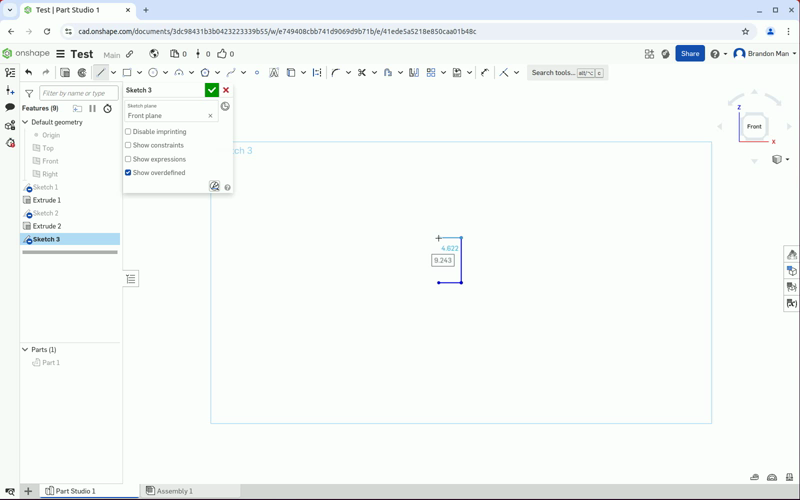
key_up(shift)
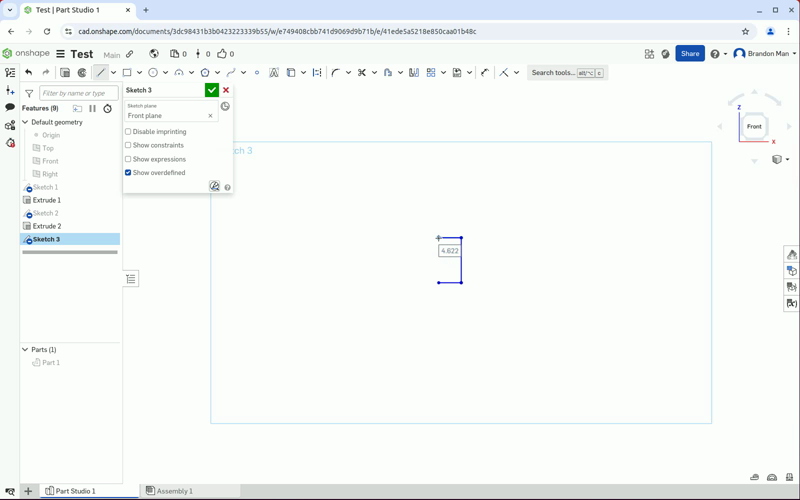
mouse_move(468, 237)
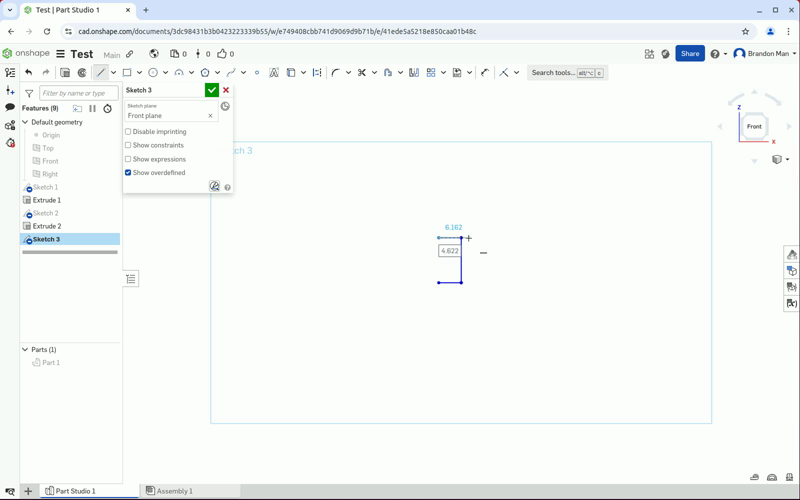
key_down(shift)
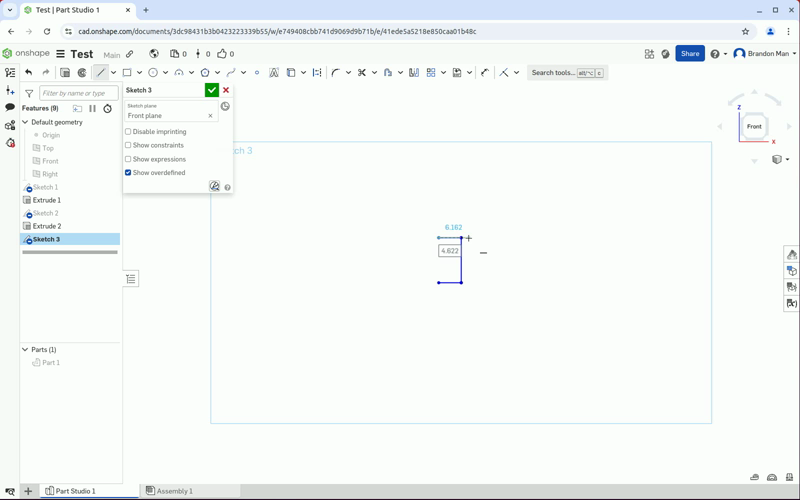
mouse_move(438, 282)
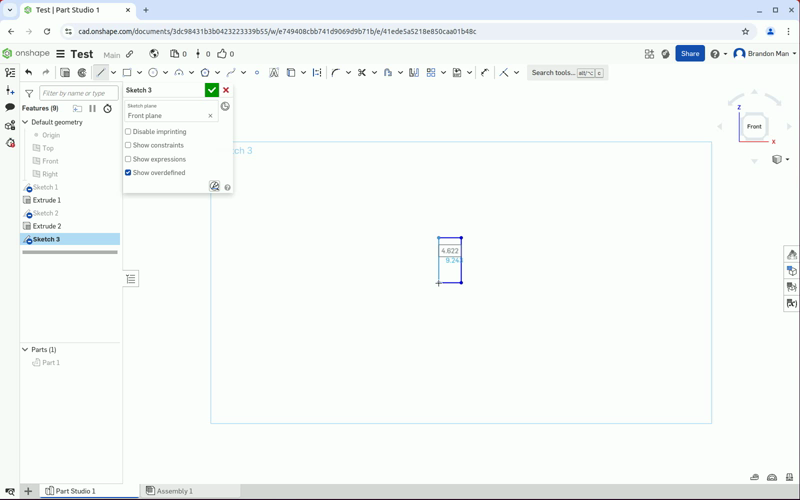
key_up(shift)
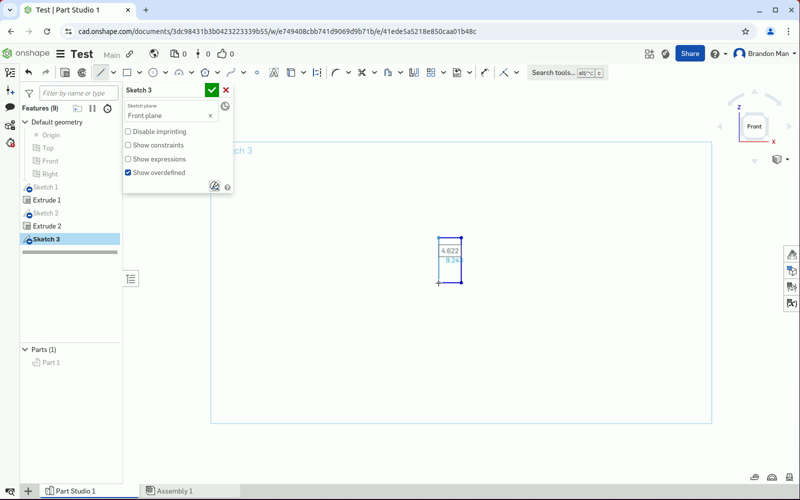
click(438, 282)
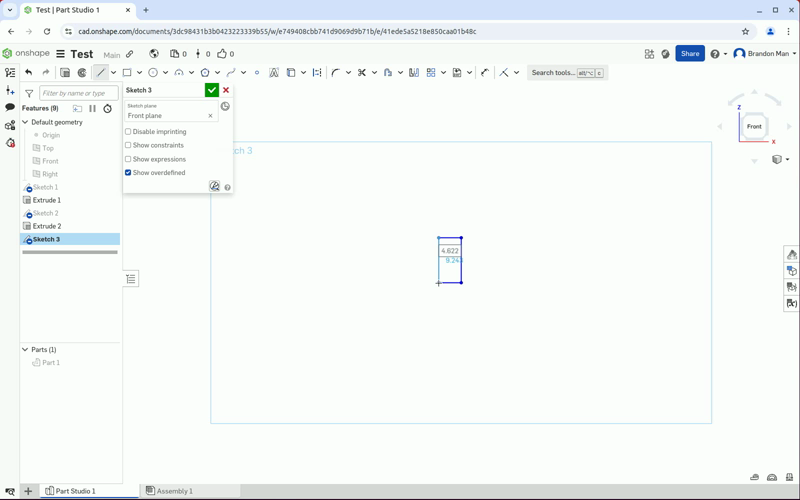
key(esc)
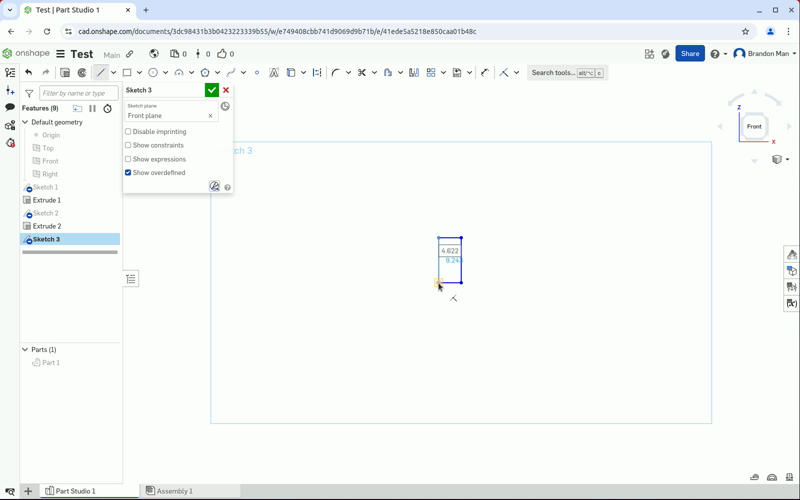
mouse_move(442, 252)
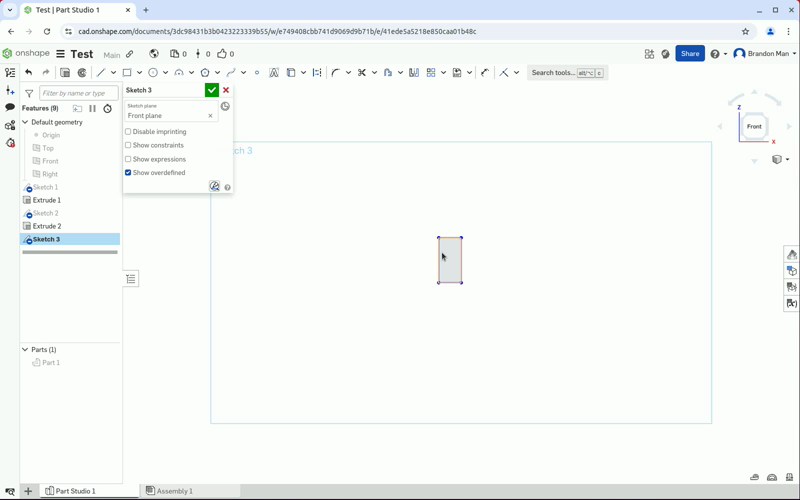
scroll(6)
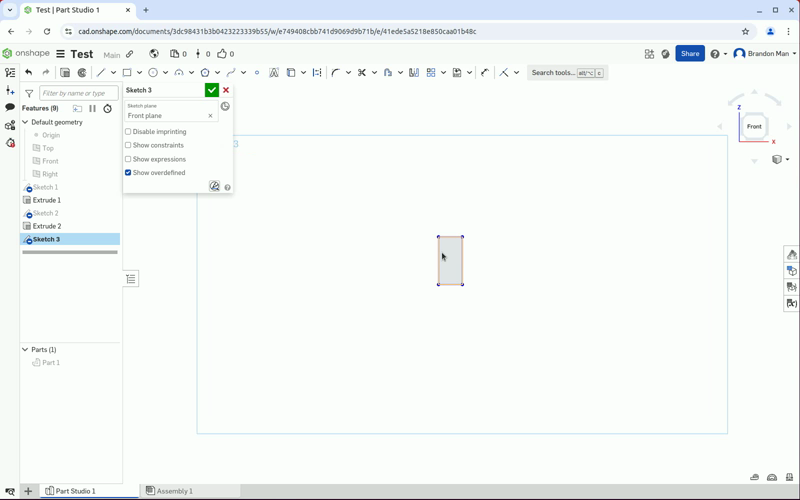
scroll(6)
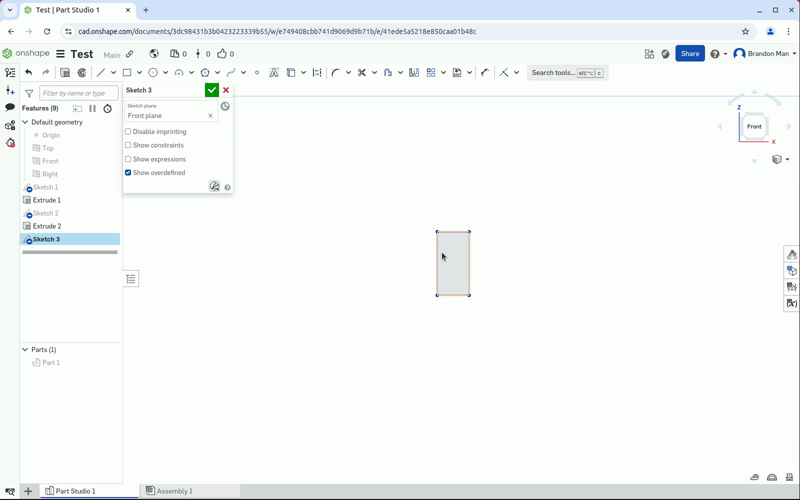
scroll(6)
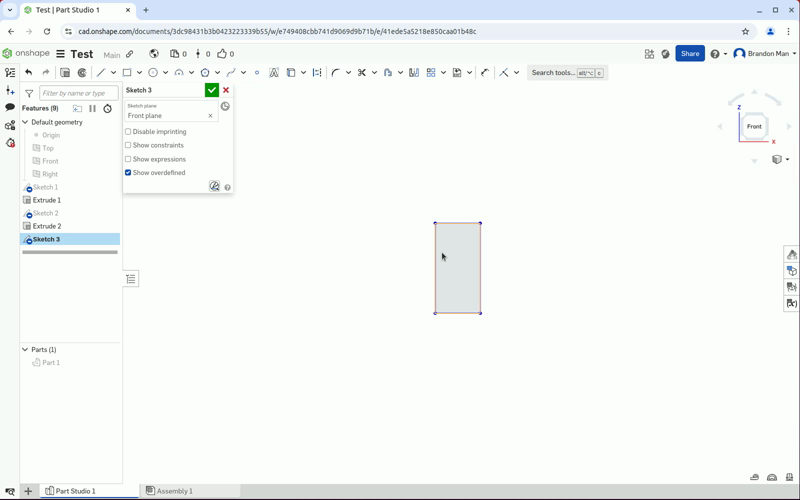
scroll(6)
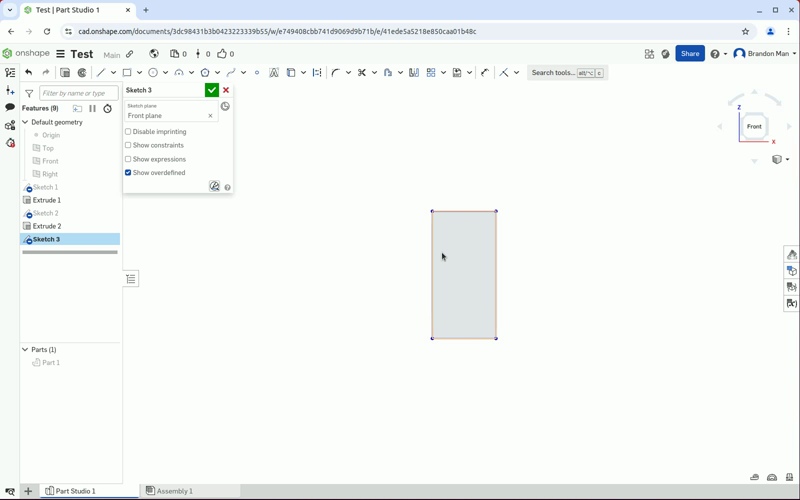
scroll(6)
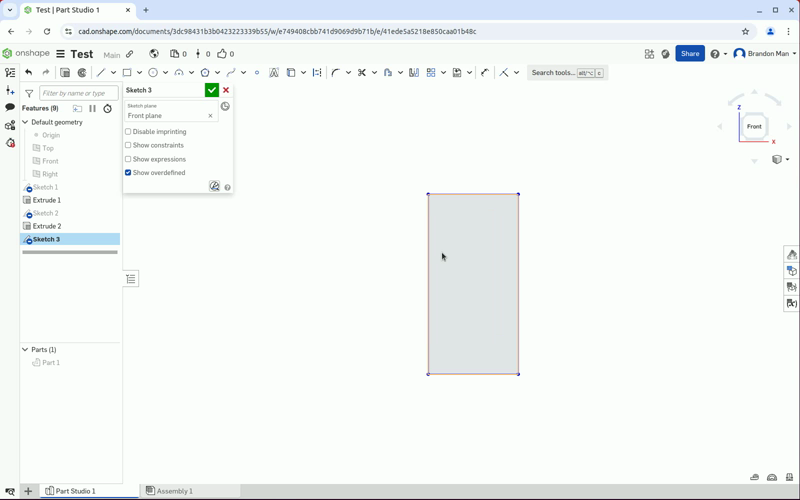
scroll(6)
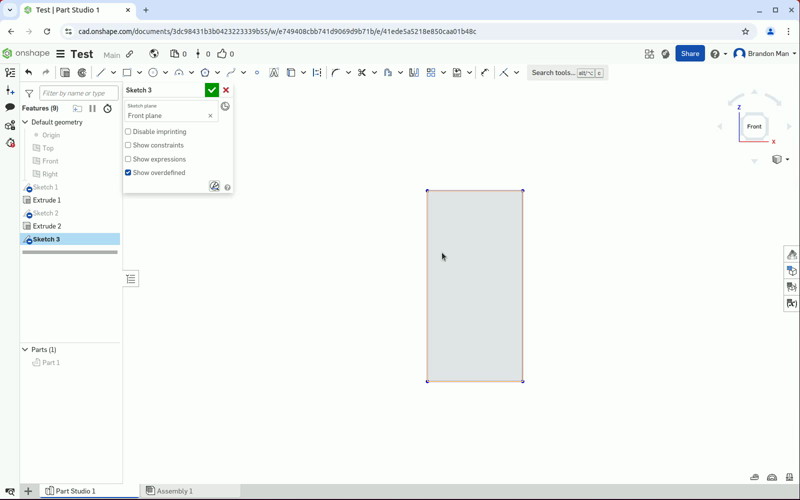
scroll(6)
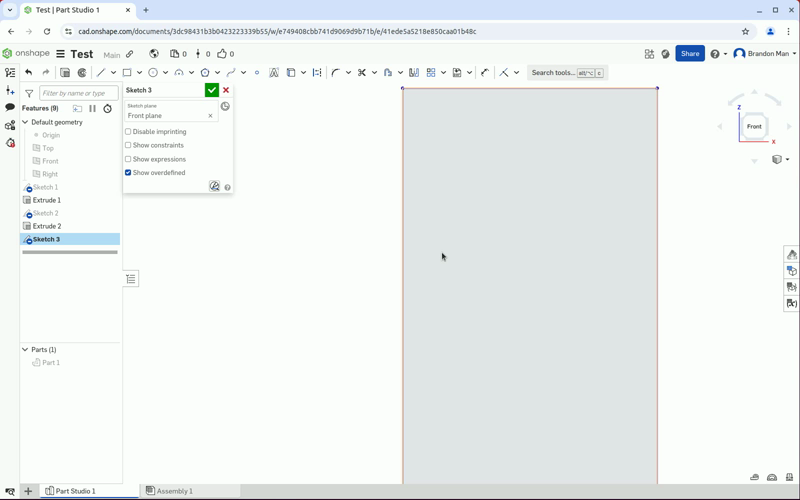
click(442, 252)
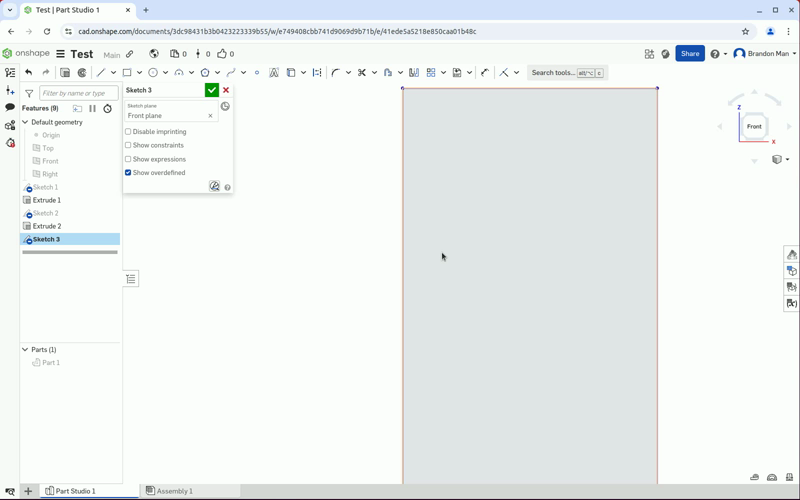
scroll(-6)
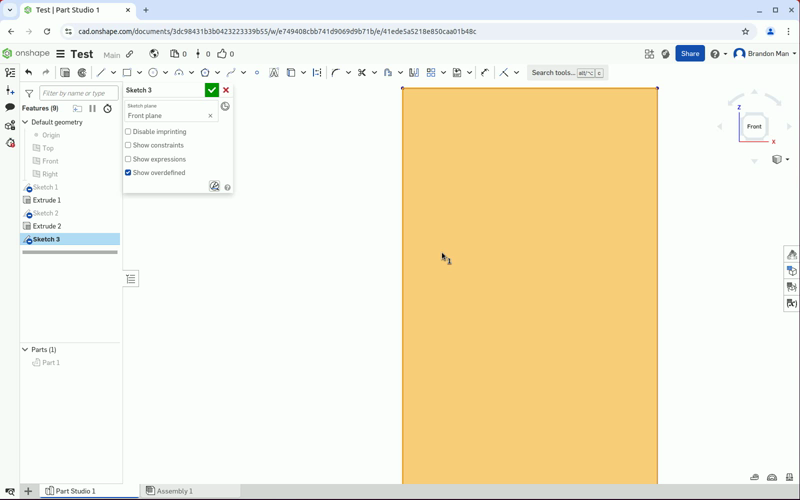
scroll(-6)
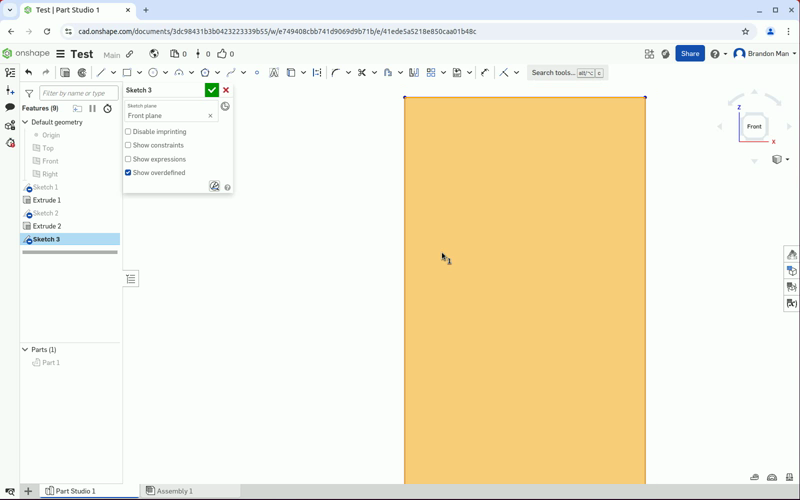
scroll(-6)
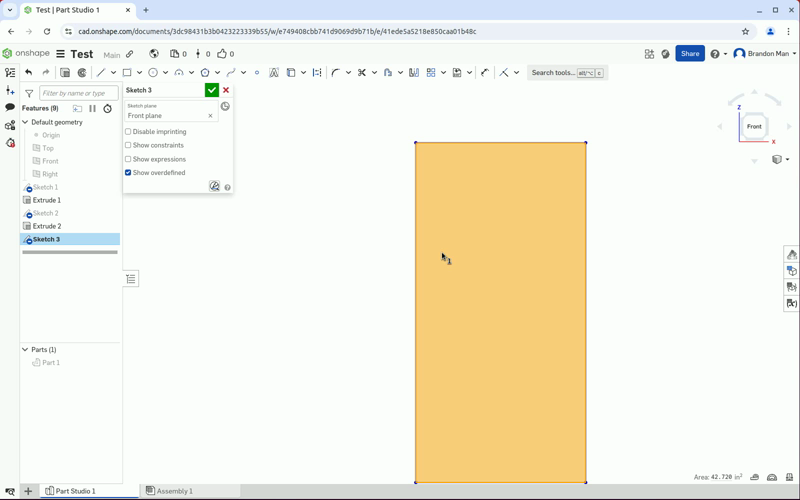
scroll(-6)
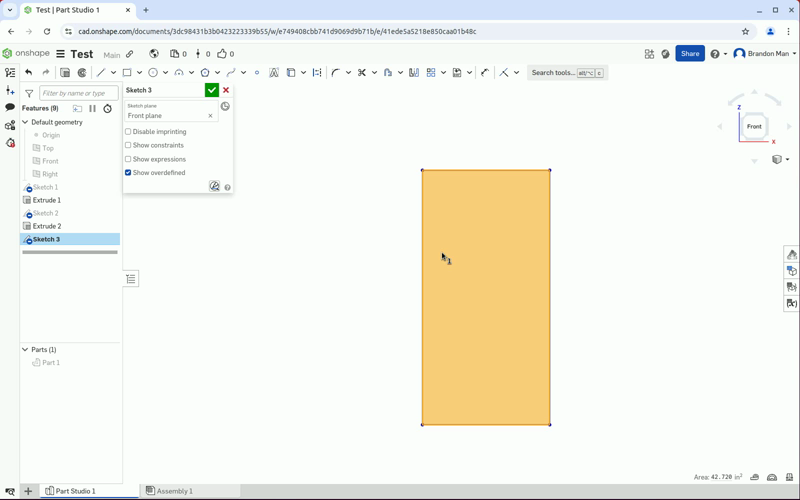
scroll(-6)
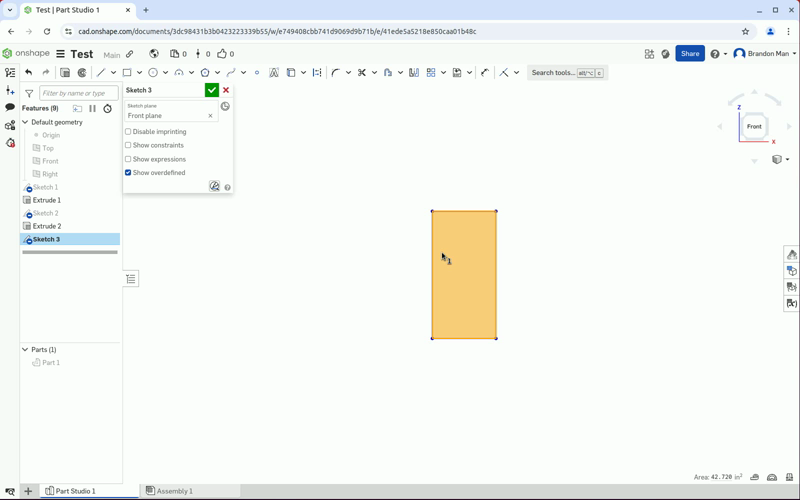
scroll(-6)
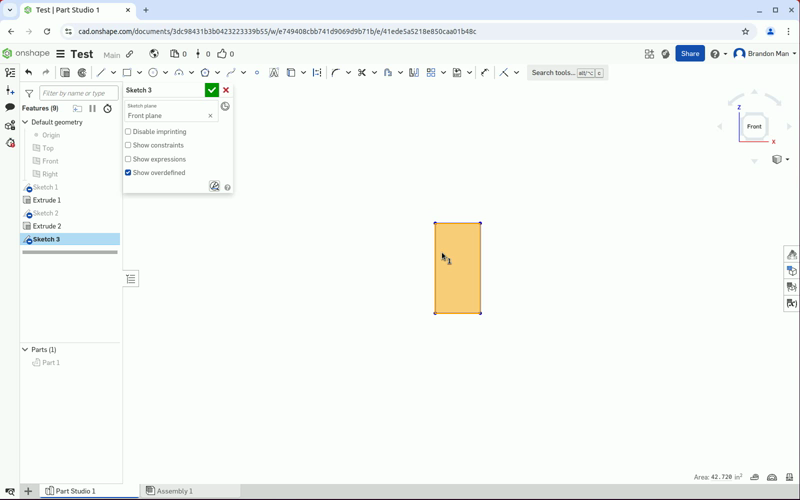
scroll(-6)
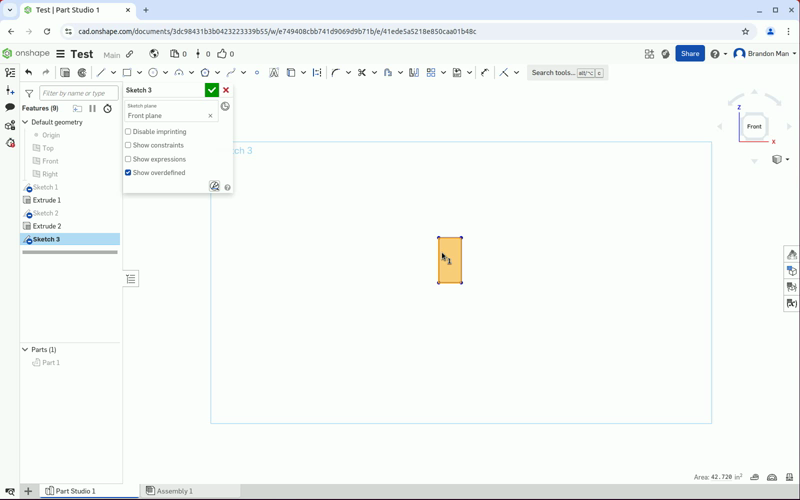
mouse_move(73, 352)
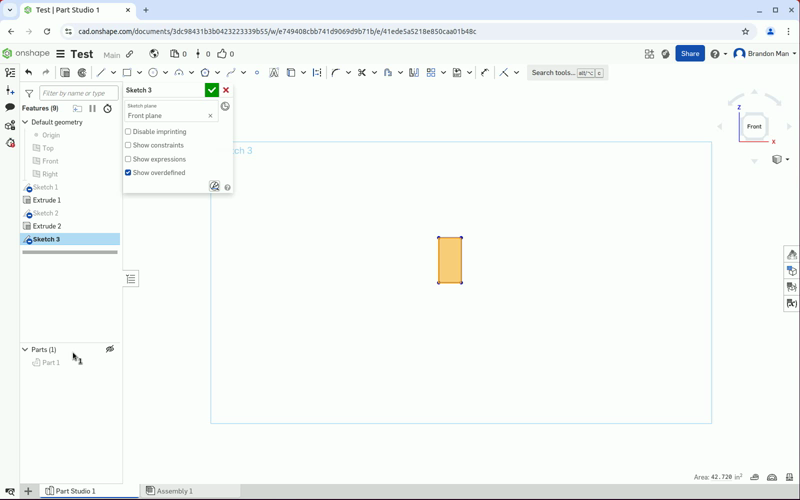
key(shift+y)
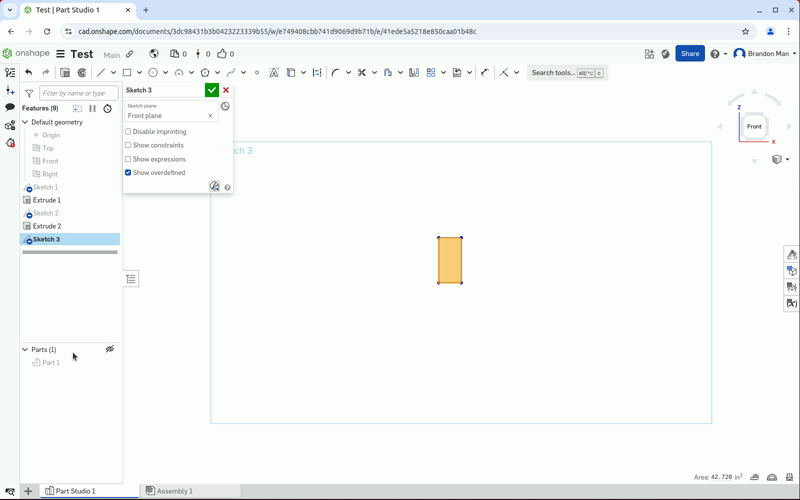
key(shift+e)
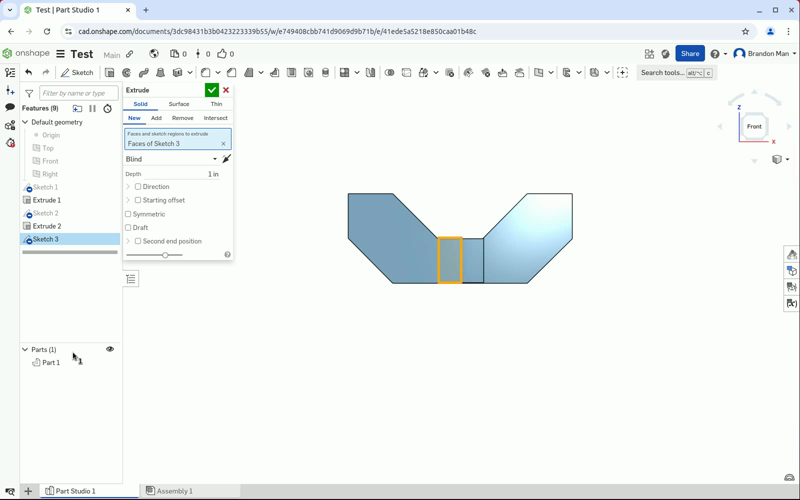
mouse_move(143, 106)
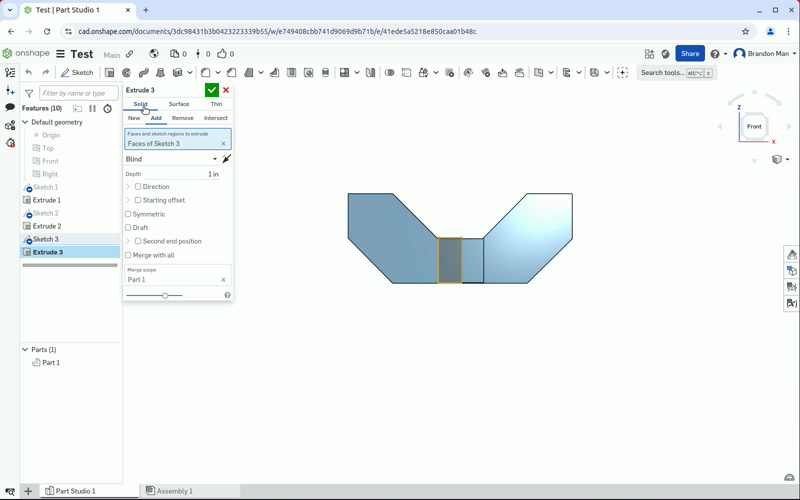
click(143, 106)
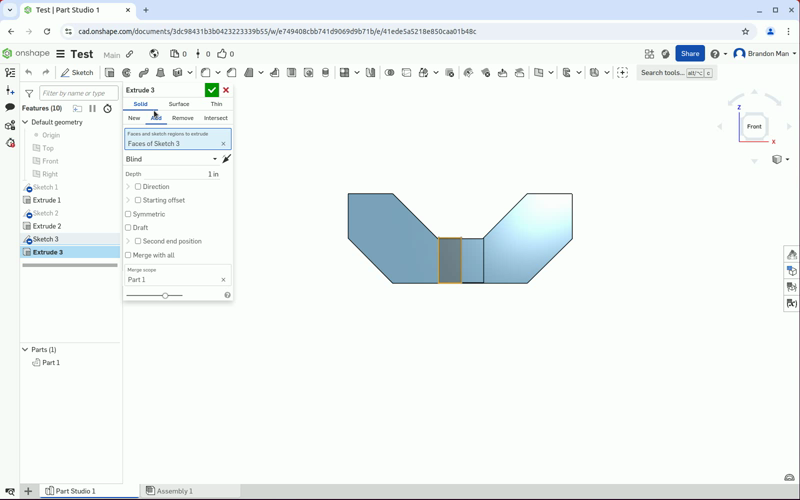
mouse_move(186, 120)
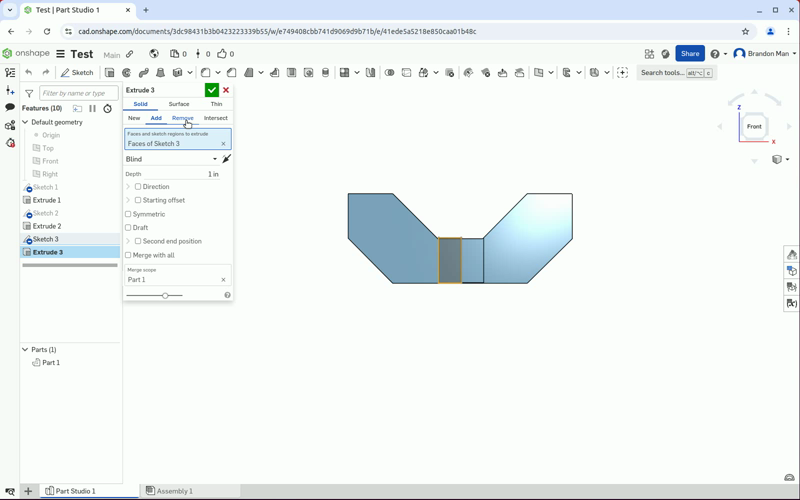
click(186, 120)
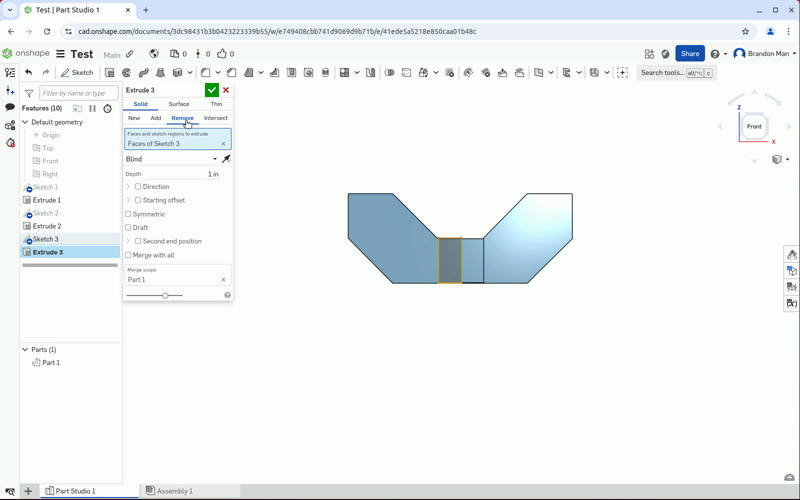
key(tab, 4)
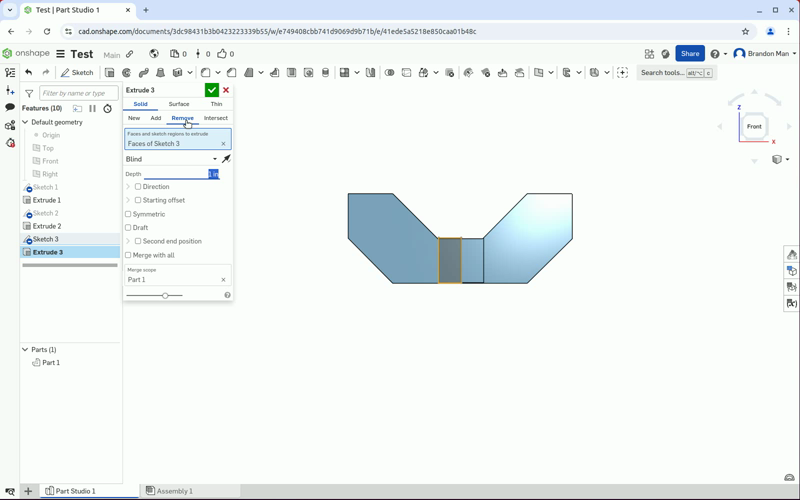
text(-18.535)
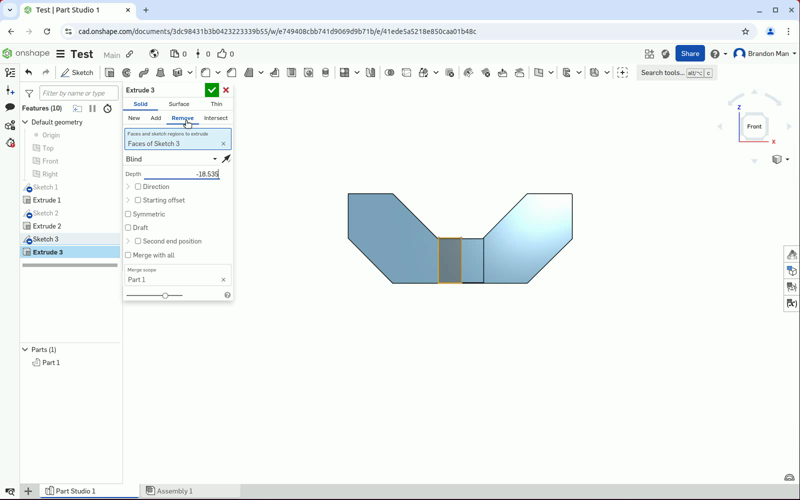
key(tab, 6)
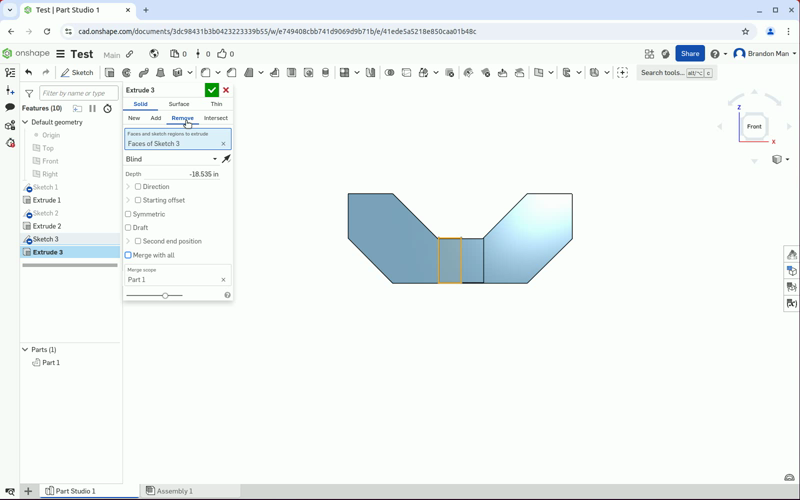
key(space)
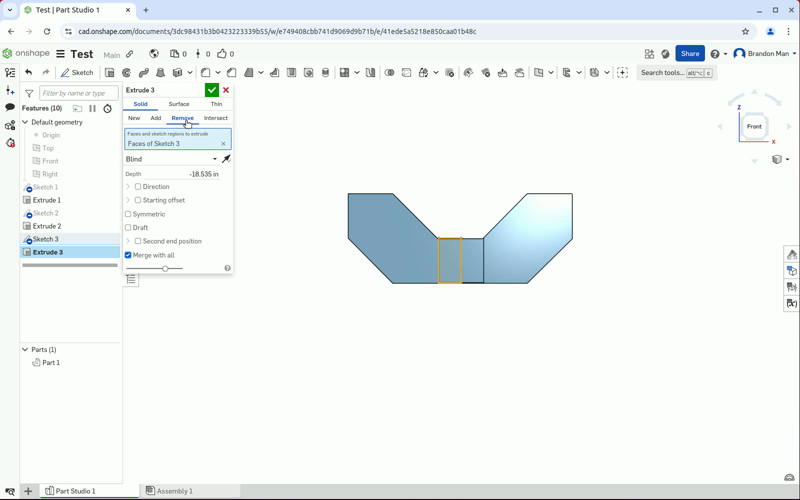
key(enter)
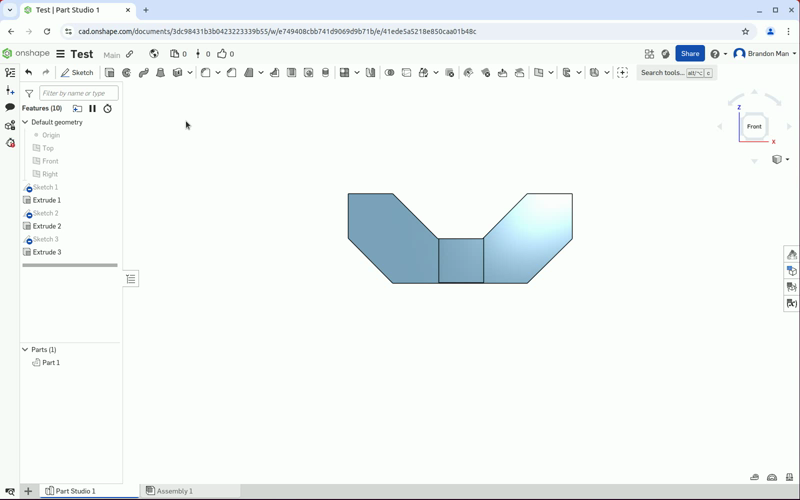
key(shift+h)
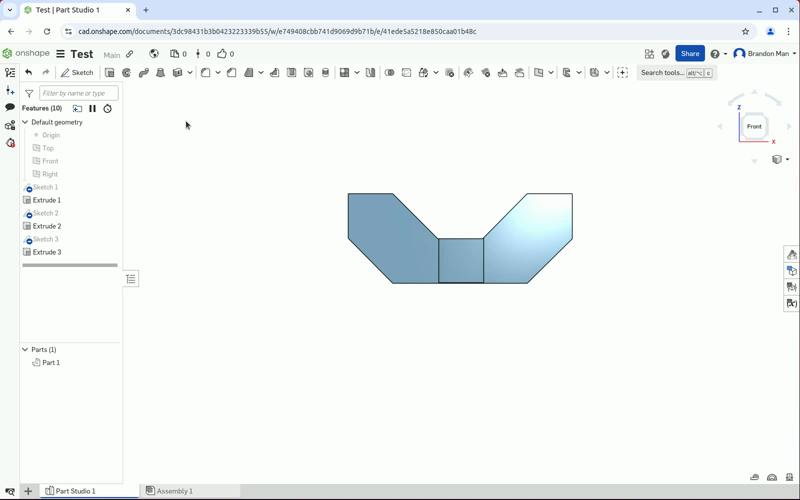
key(shift+h)
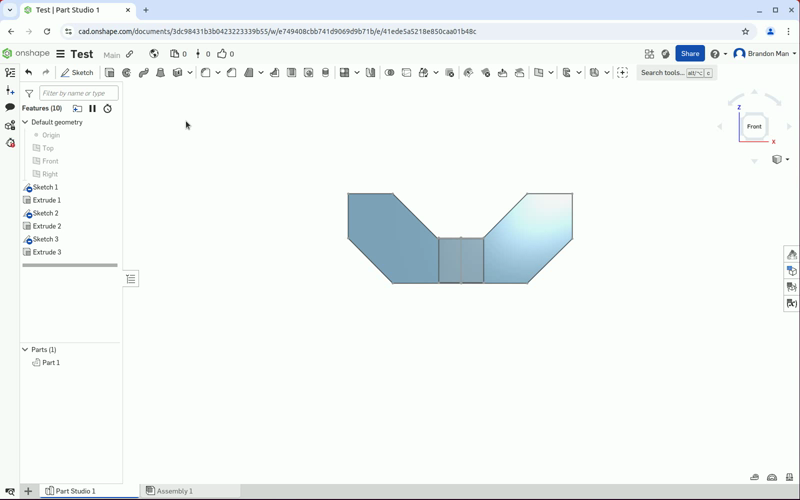
key(shift+7)
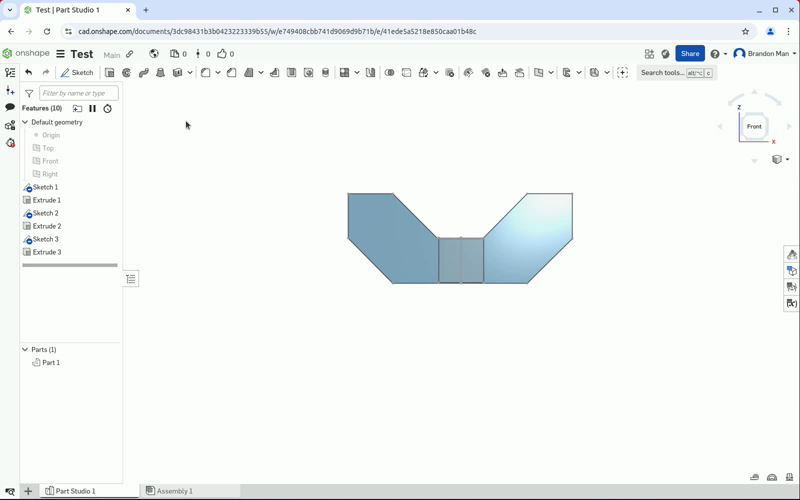
key(left, 2)
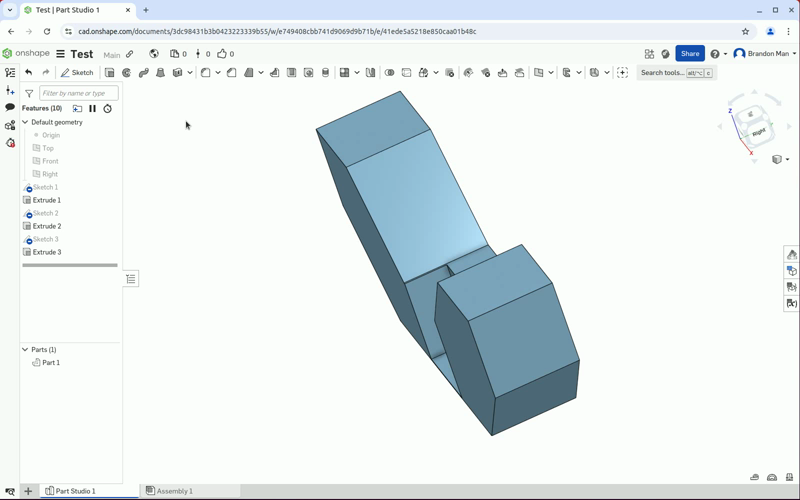
key(down, 2)
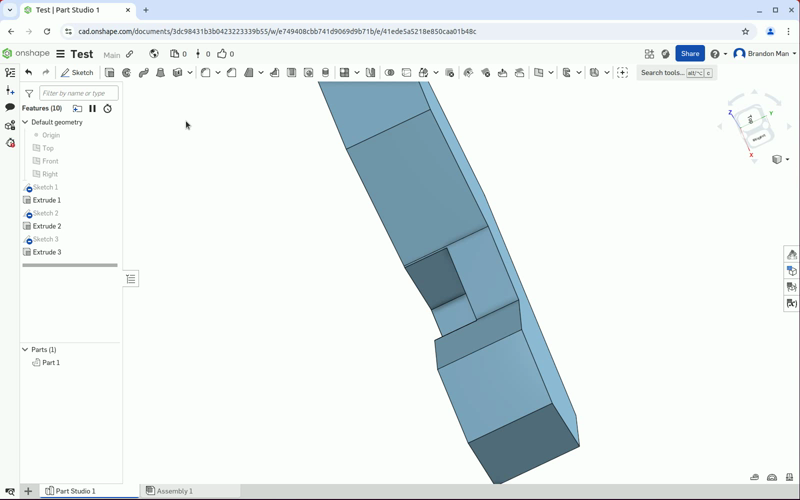
key(up, 2)
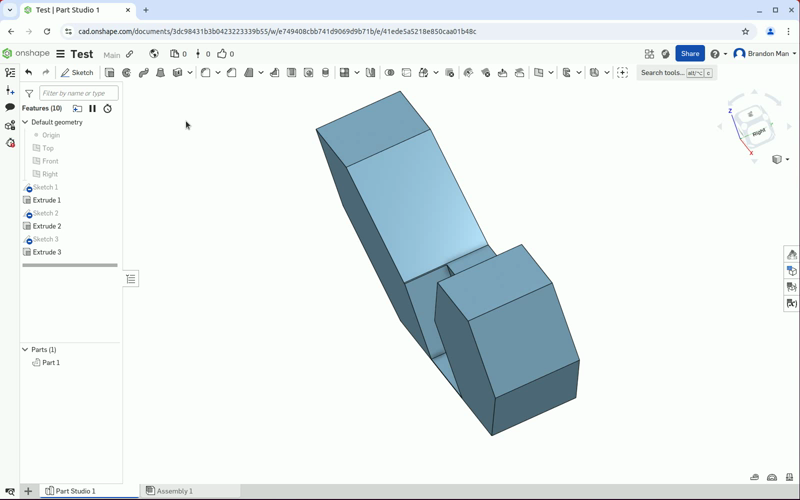
key(right, 2)
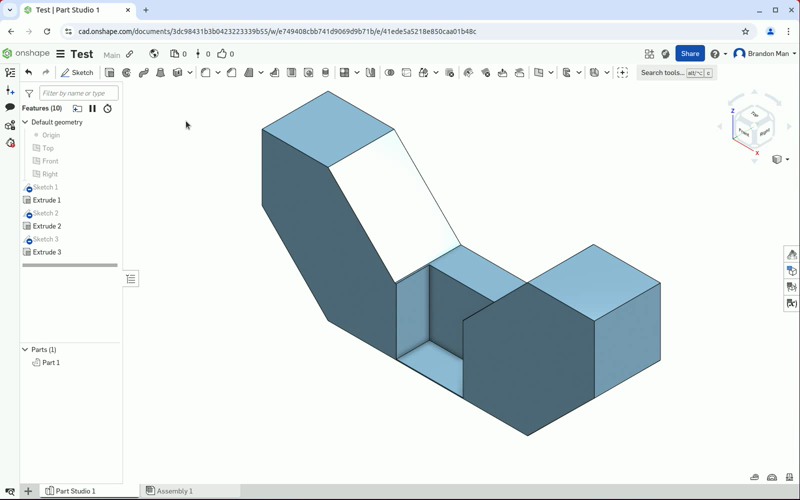
mouse_move(73, 189)
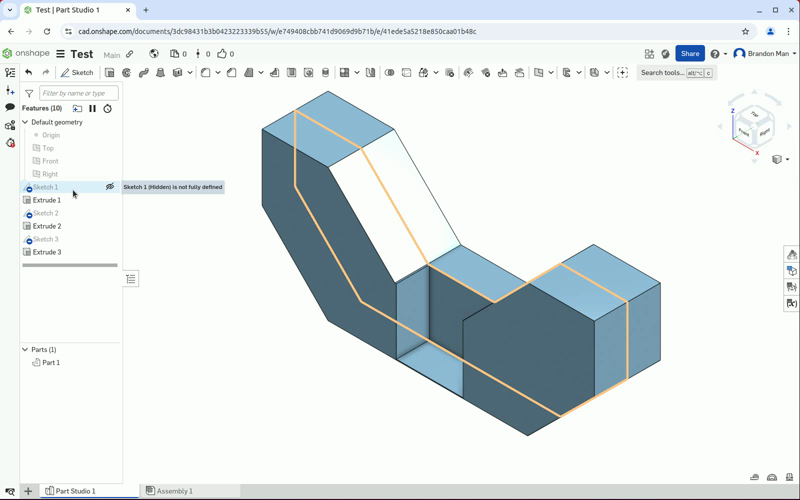
click(73, 189)